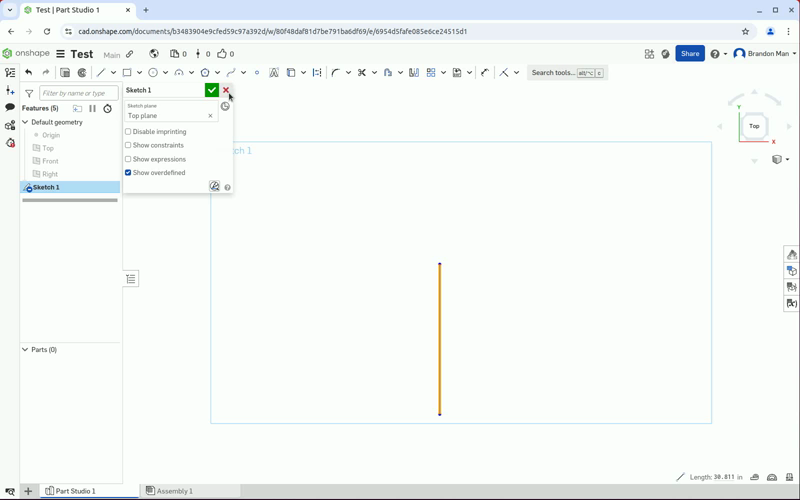
key(shift+h)
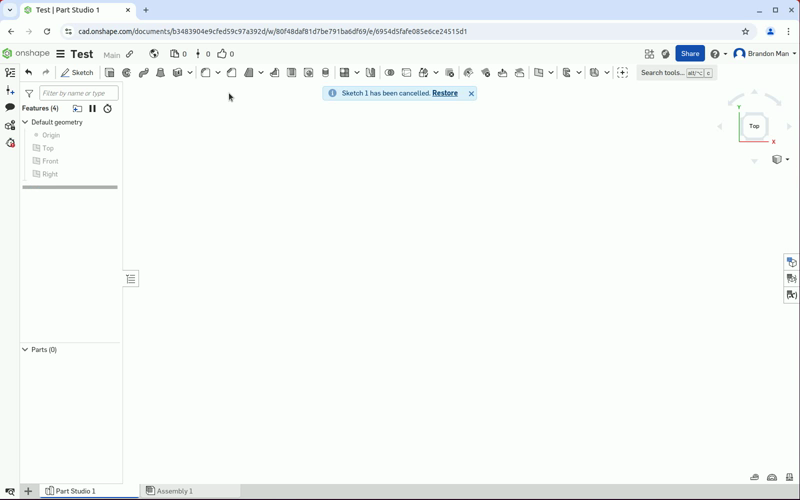
mouse_move(73, 352)
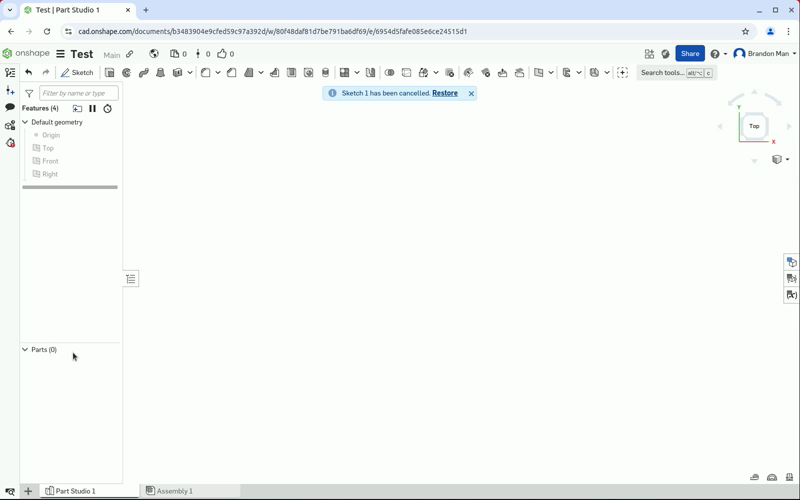
key(y)
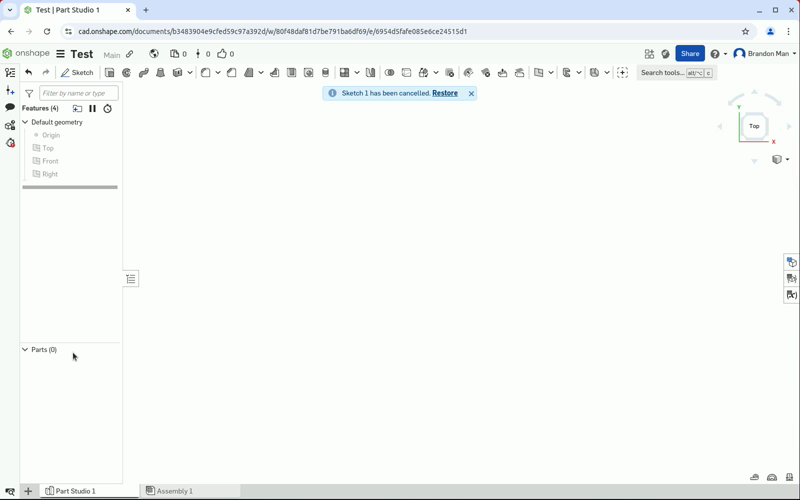
key(shift+p)
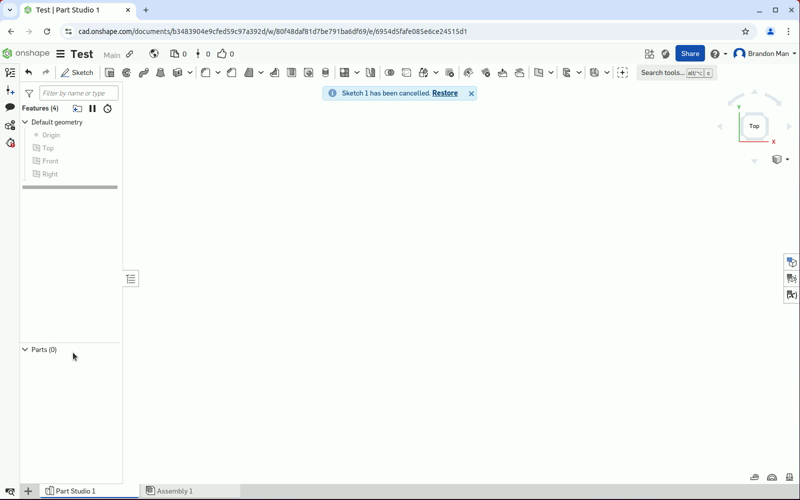
key(space)
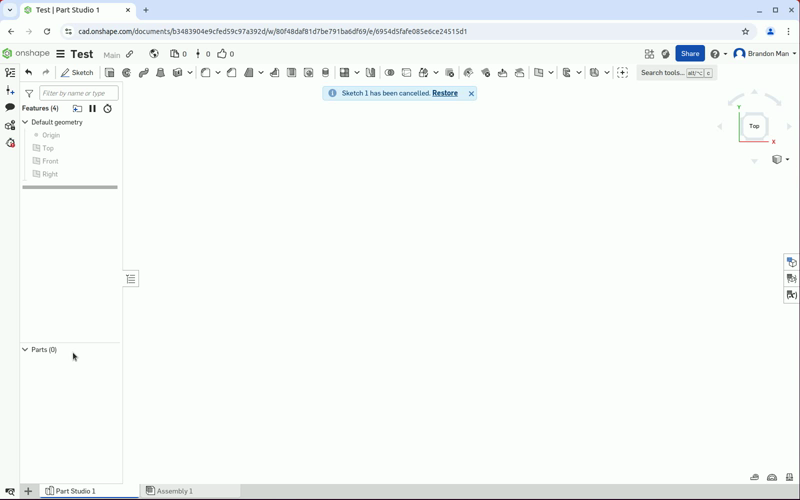
key_down(shift)
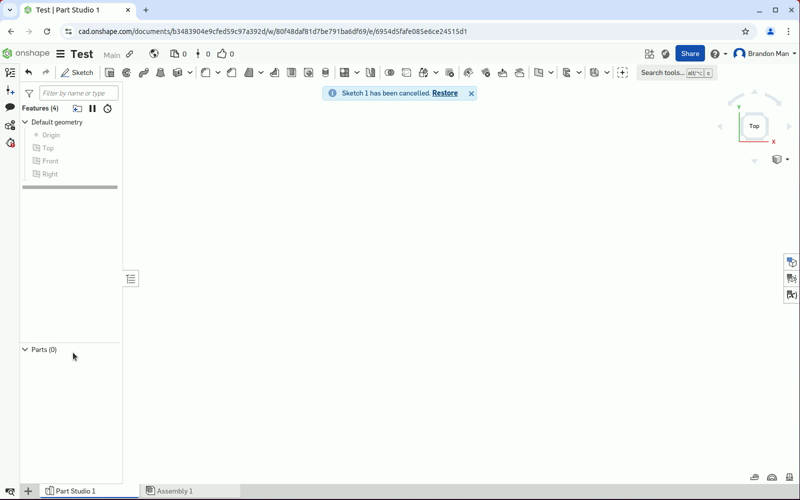
key(up)
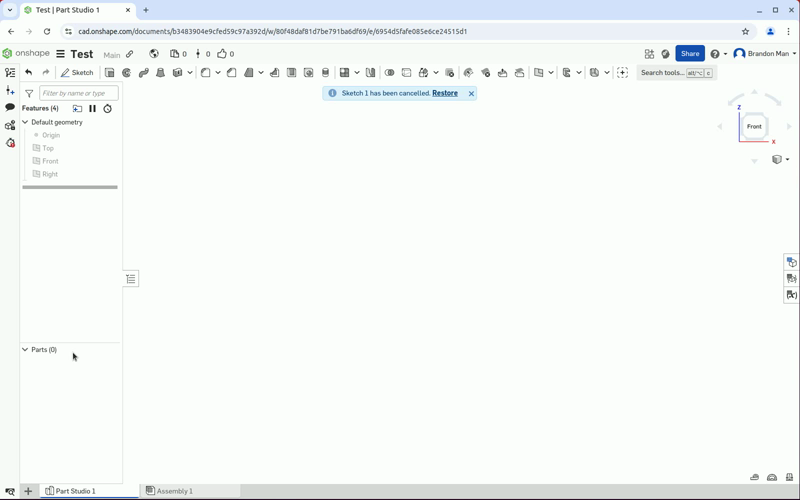
key_up(shift)
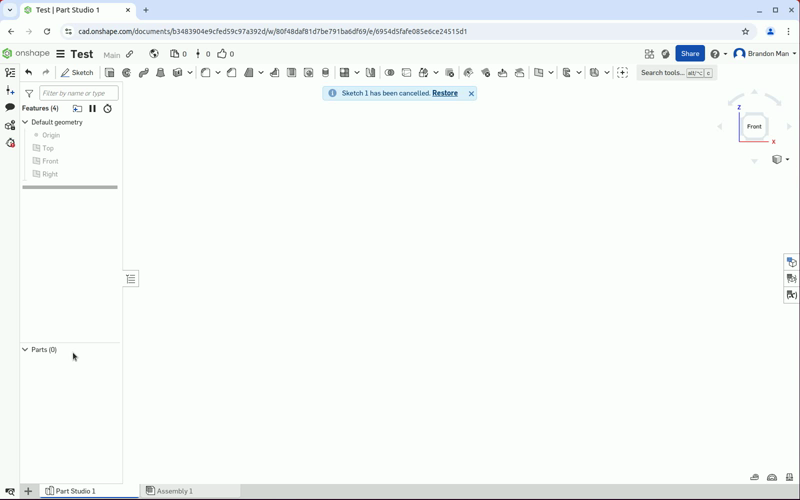
mouse_move(73, 352)
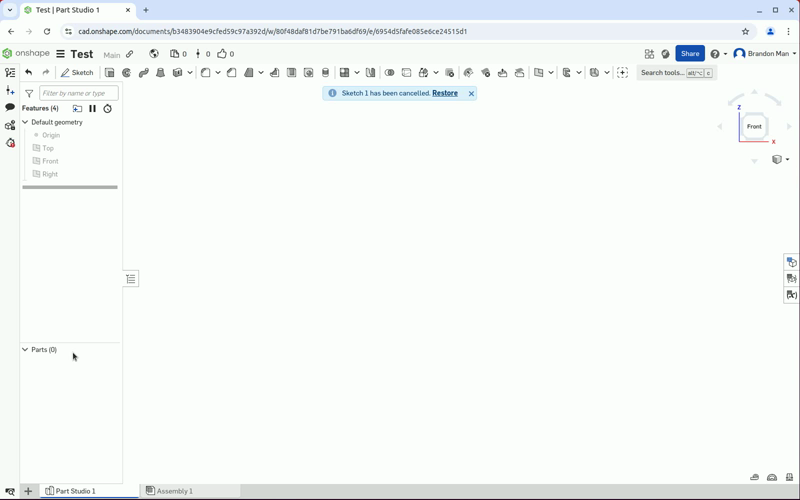
key(shift+y)
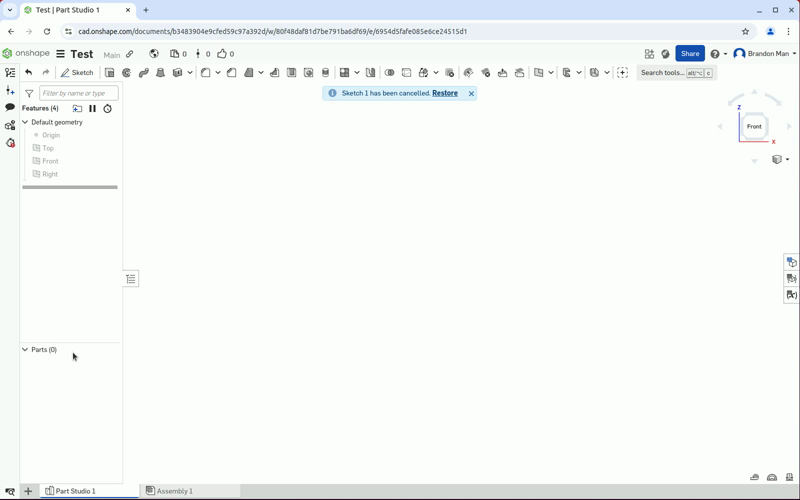
key(shift+s)
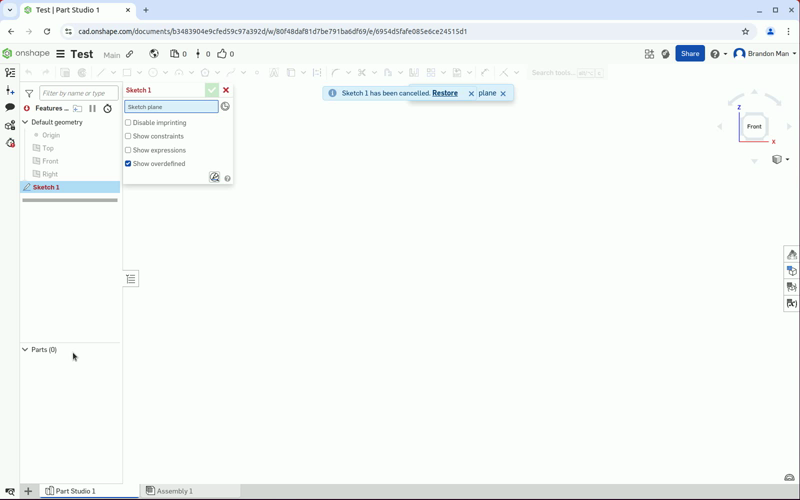
mouse_move(73, 163)
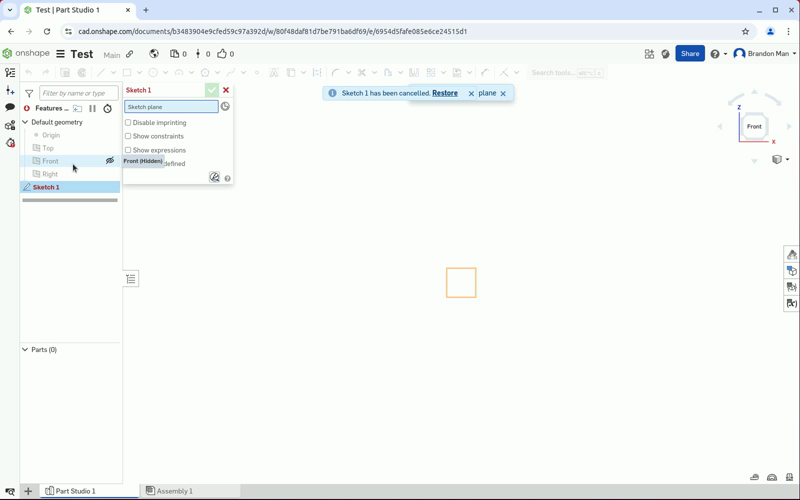
click(73, 163)
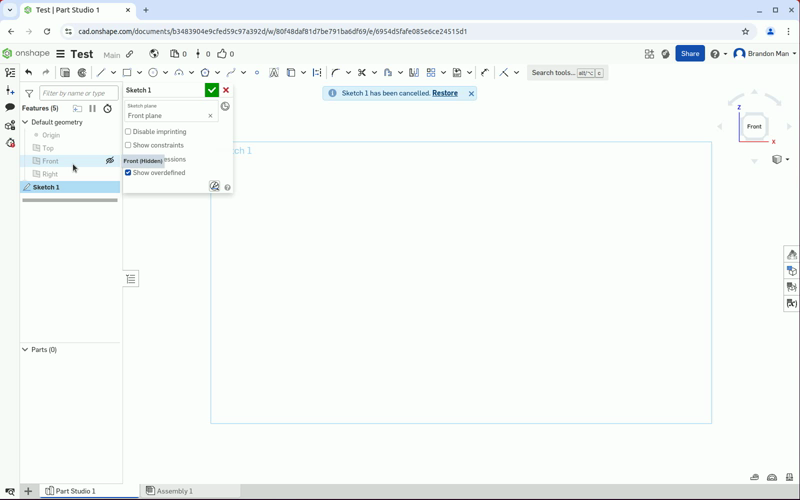
mouse_move(73, 352)
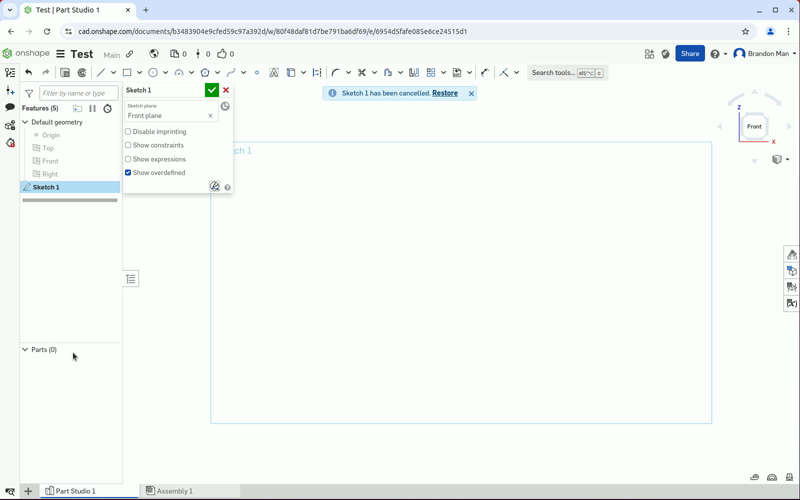
key(y)
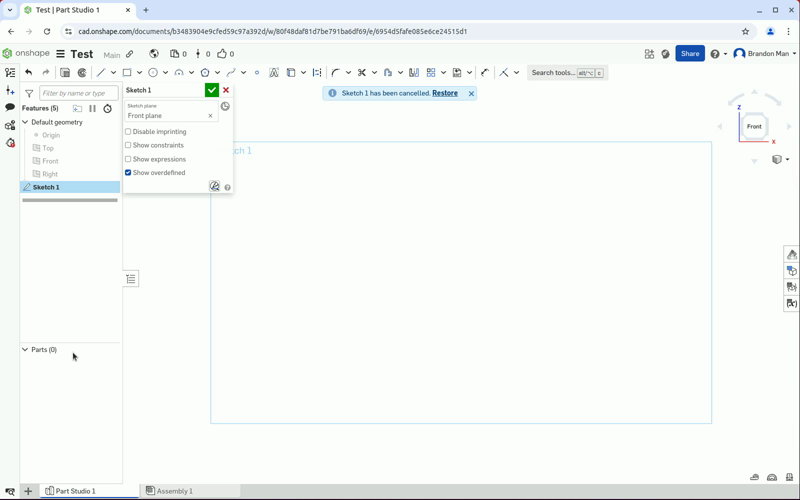
key(l)
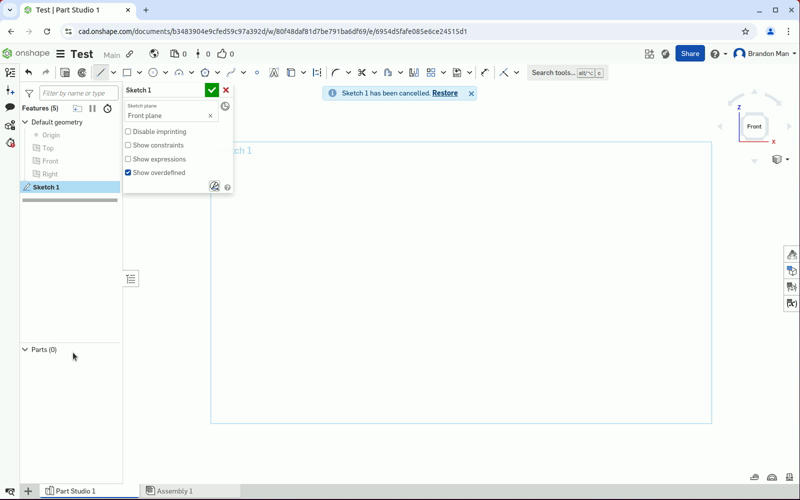
key_down(shift)
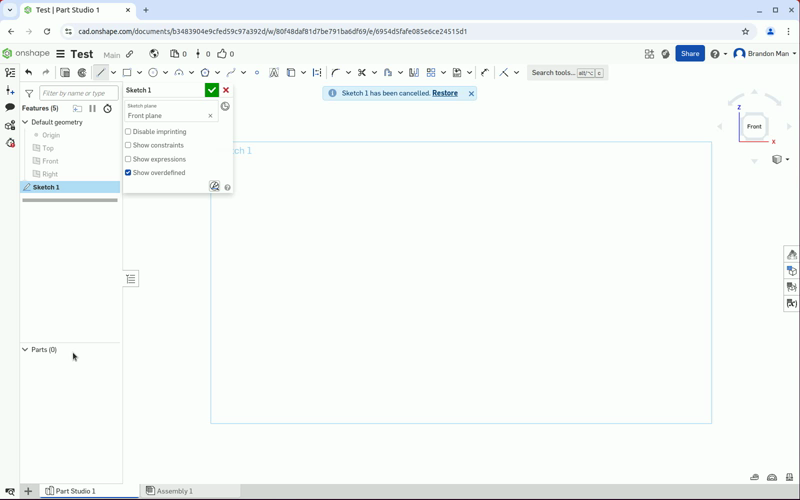
mouse_move(411, 282)
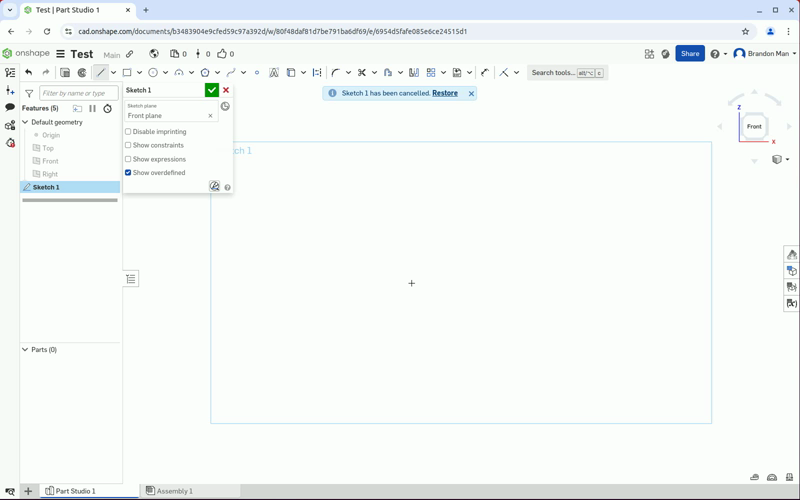
click(411, 282)
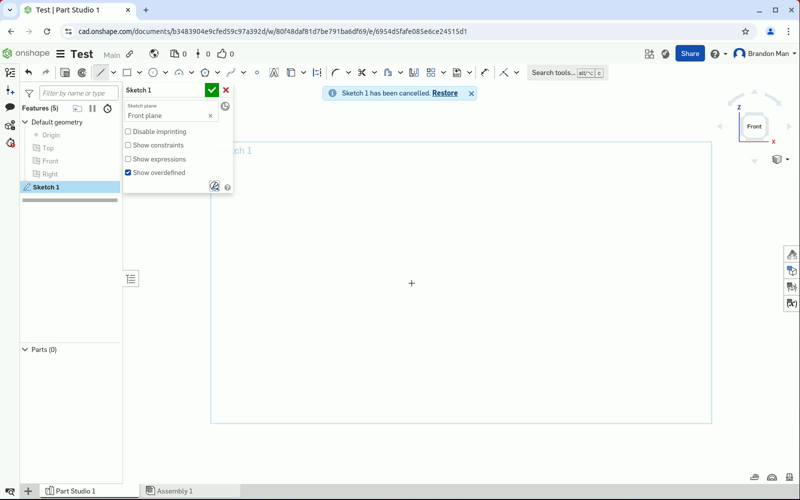
key_up(shift)
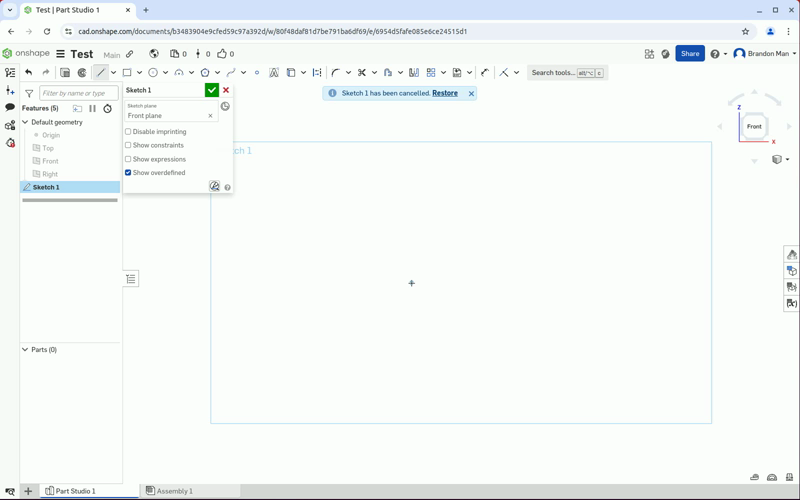
key_down(shift)
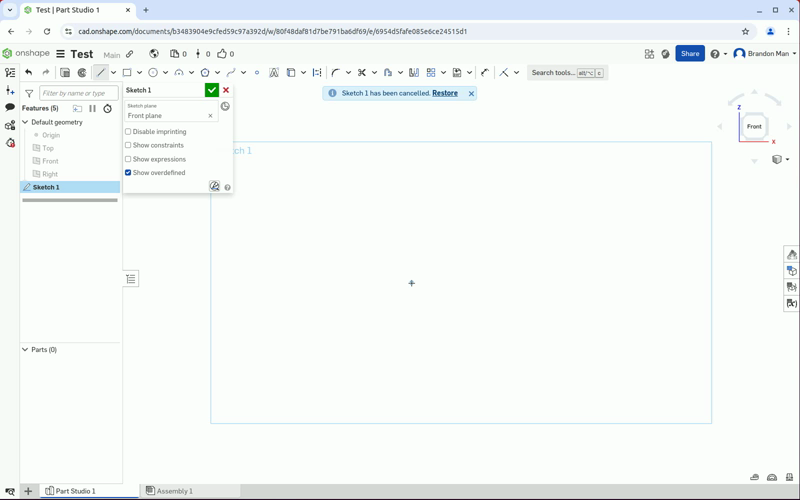
mouse_move(510, 282)
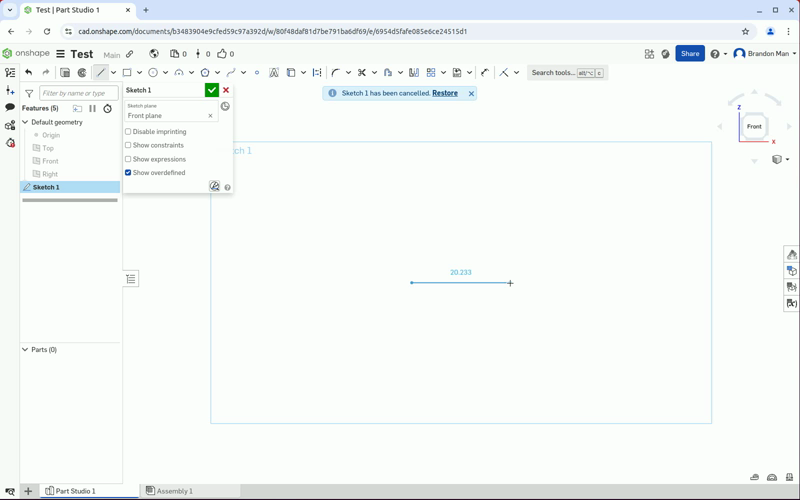
click(510, 282)
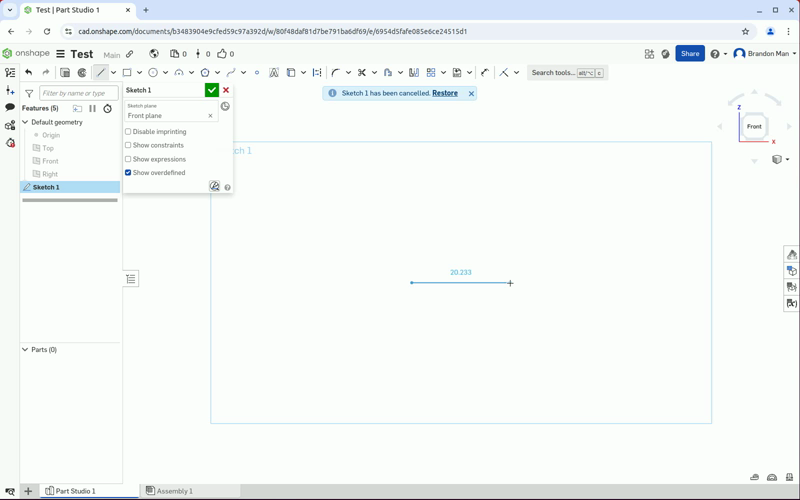
key_up(shift)
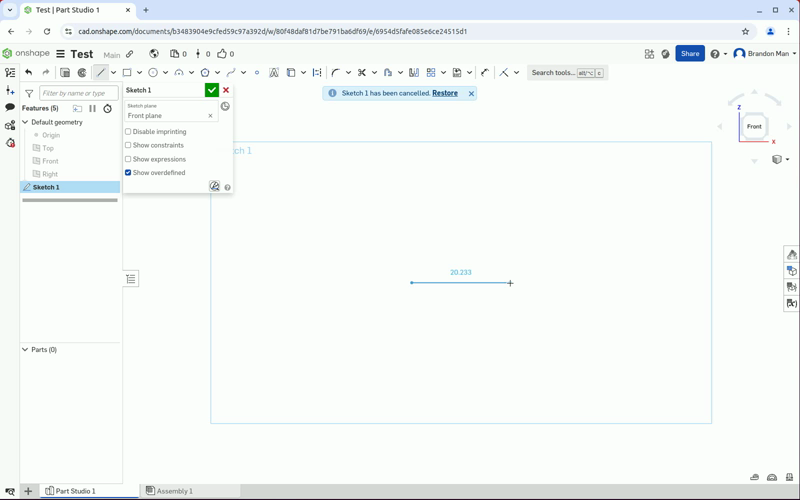
key_down(shift)
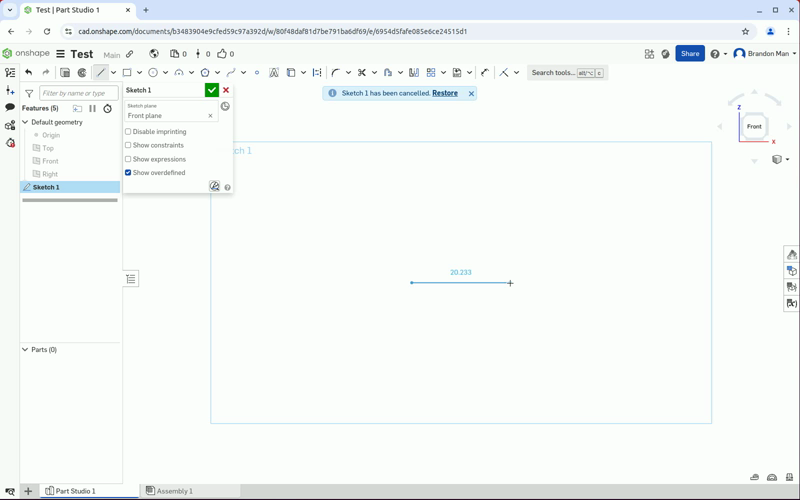
mouse_move(540, 282)
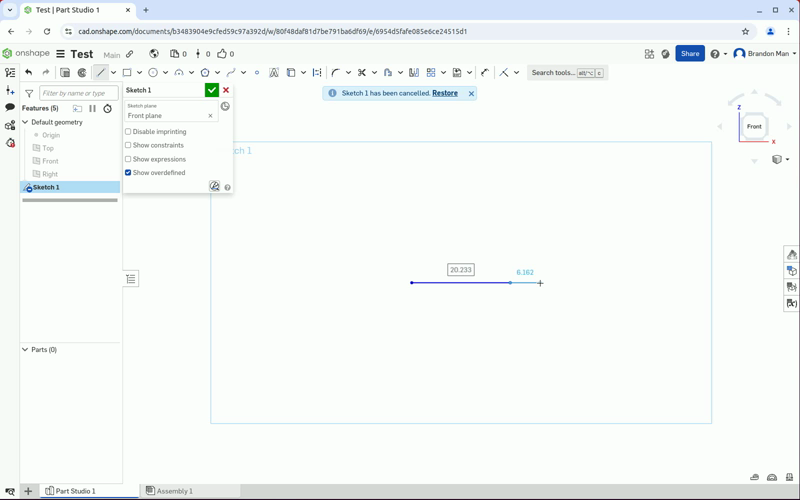
mouse_move(510, 235)
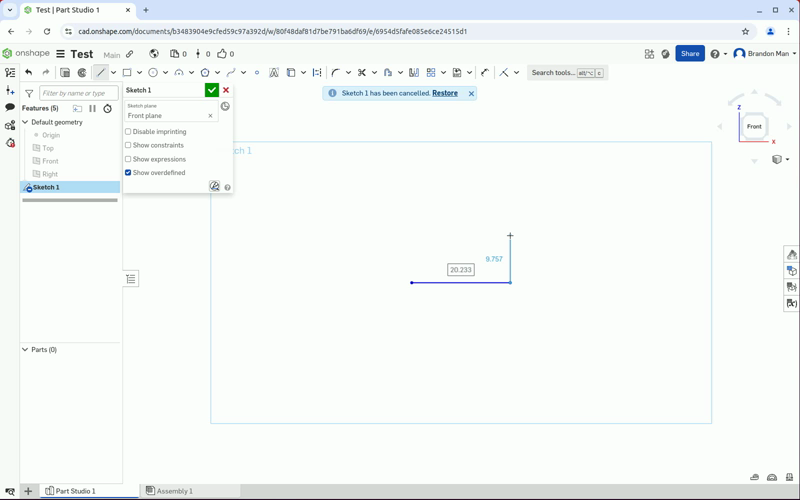
click(510, 235)
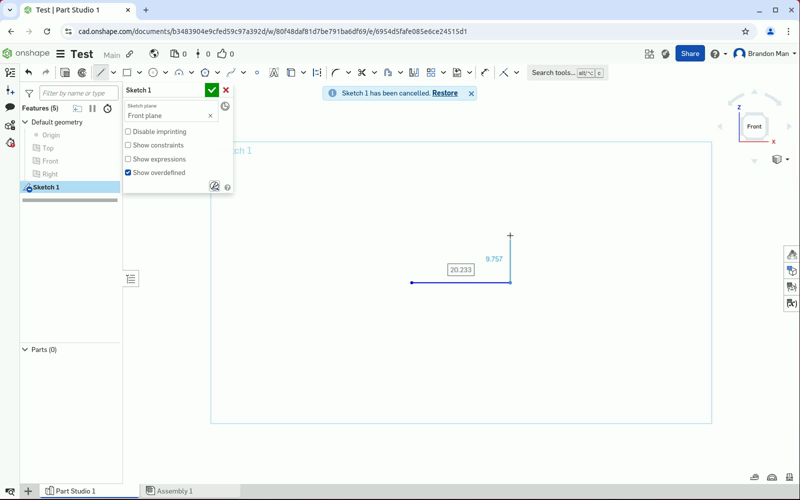
key_up(shift)
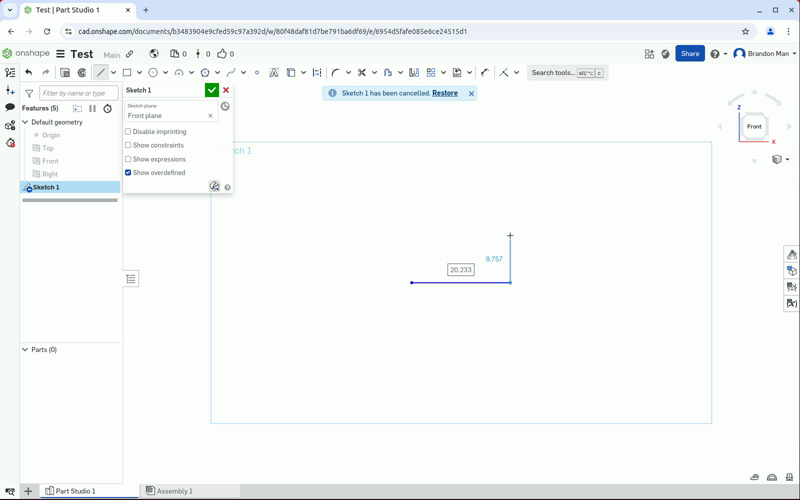
key_down(shift)
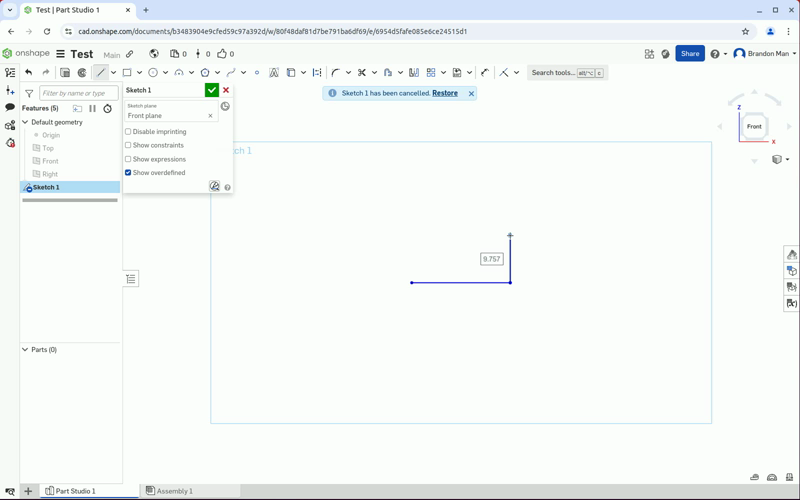
mouse_move(411, 235)
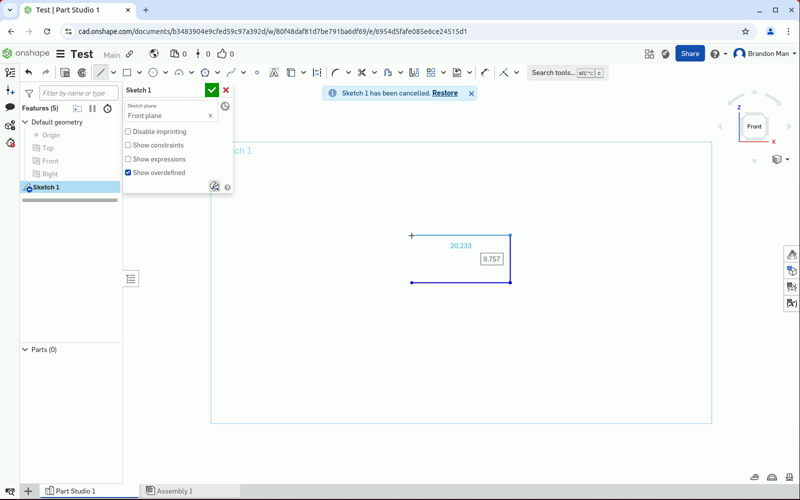
click(411, 235)
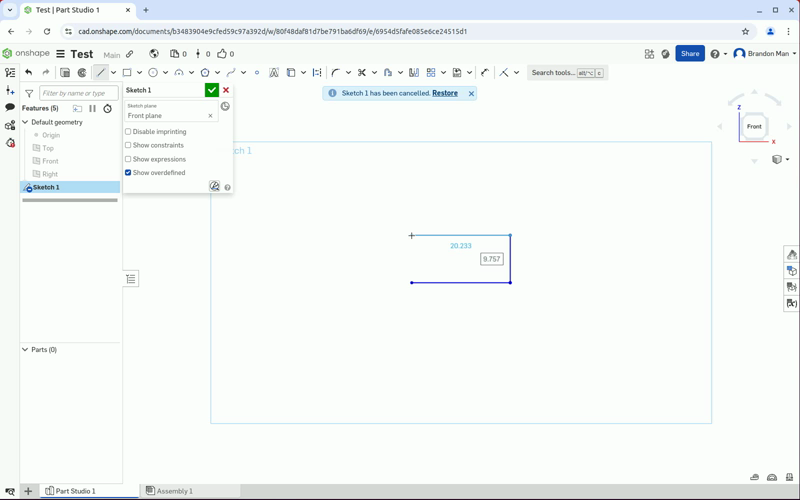
key_up(shift)
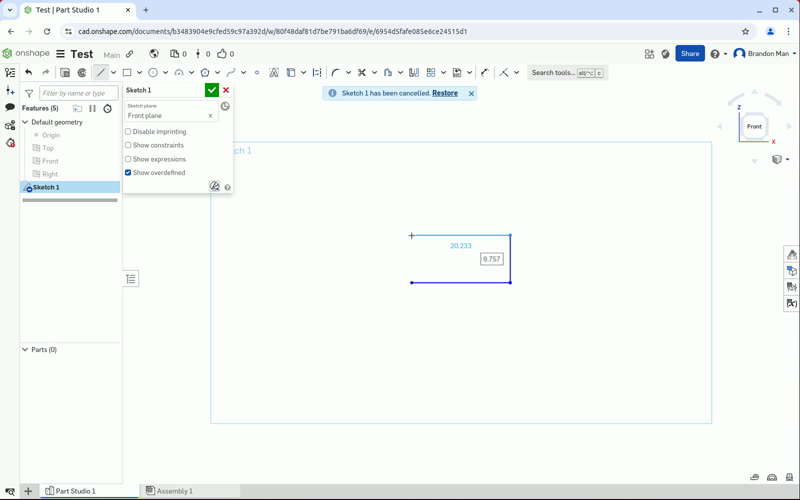
mouse_move(441, 235)
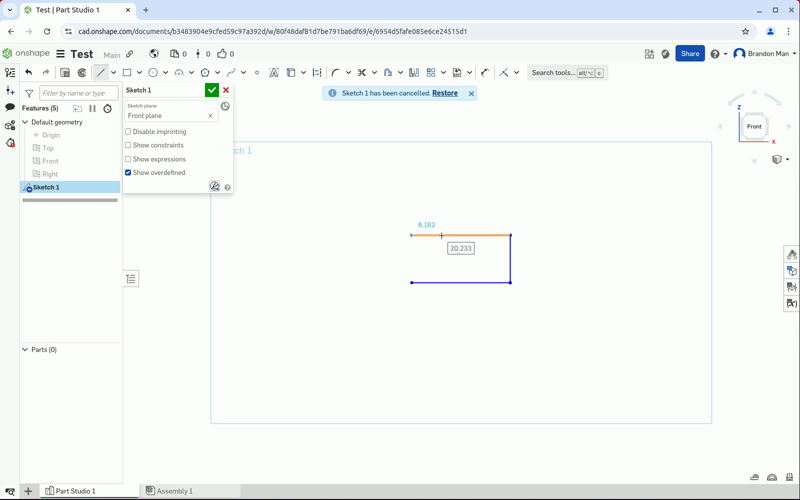
key_down(shift)
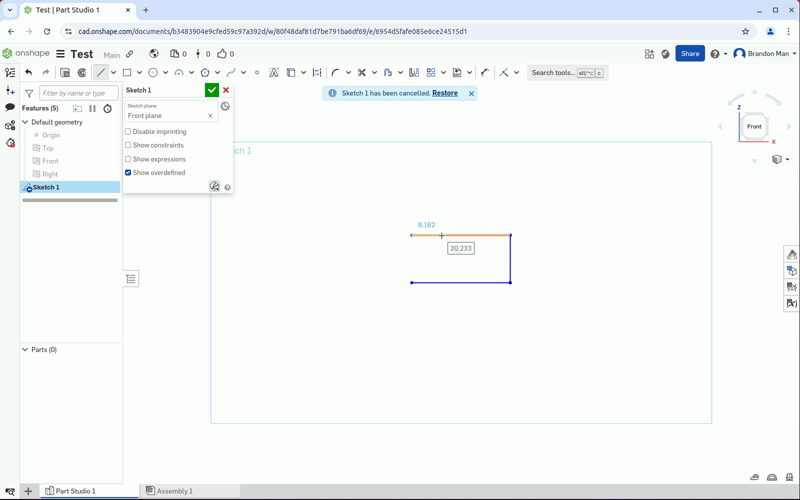
mouse_move(411, 282)
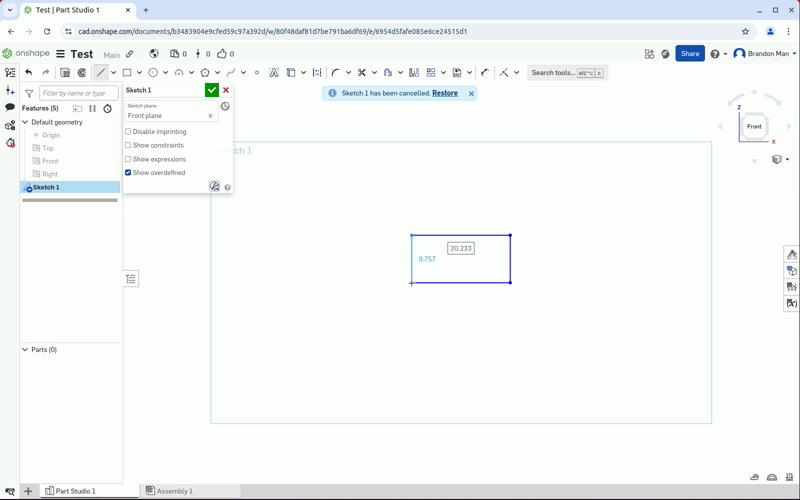
key_up(shift)
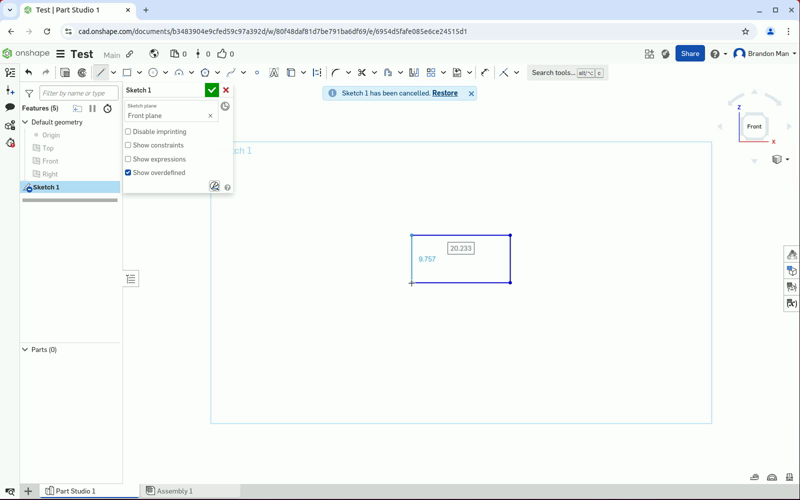
click(411, 282)
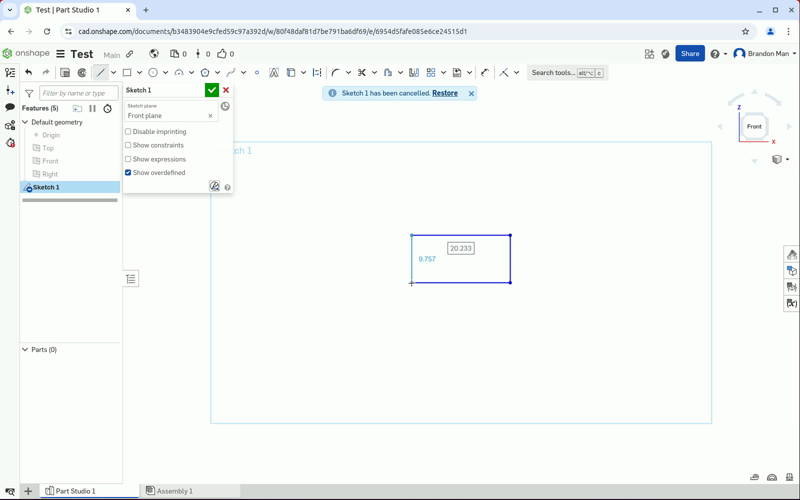
key(esc)
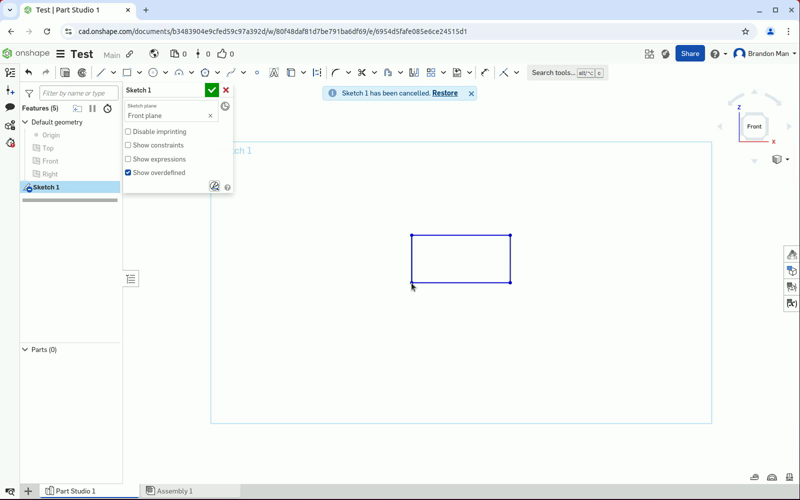
mouse_move(476, 260)
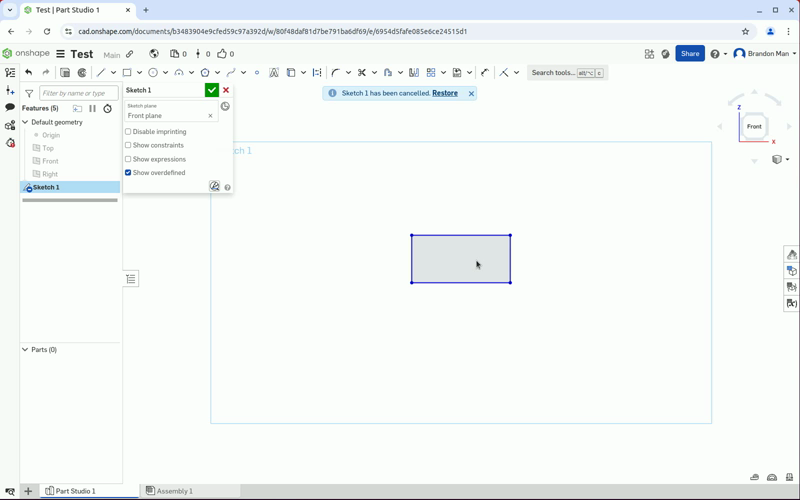
click(476, 260)
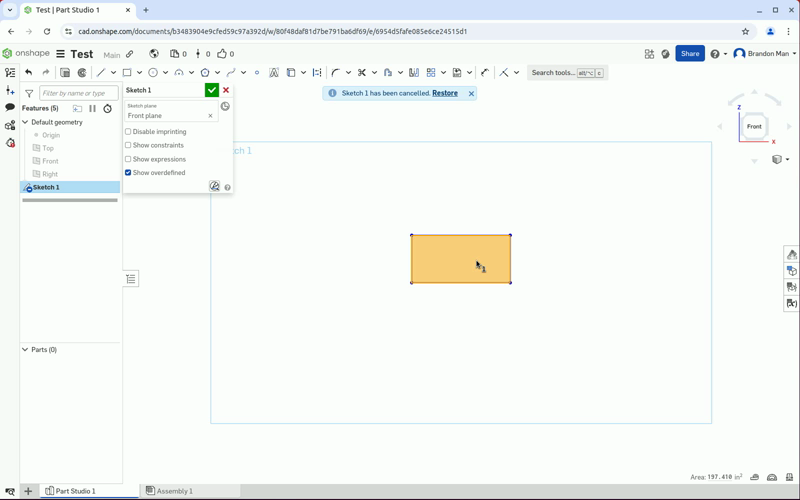
mouse_move(73, 352)
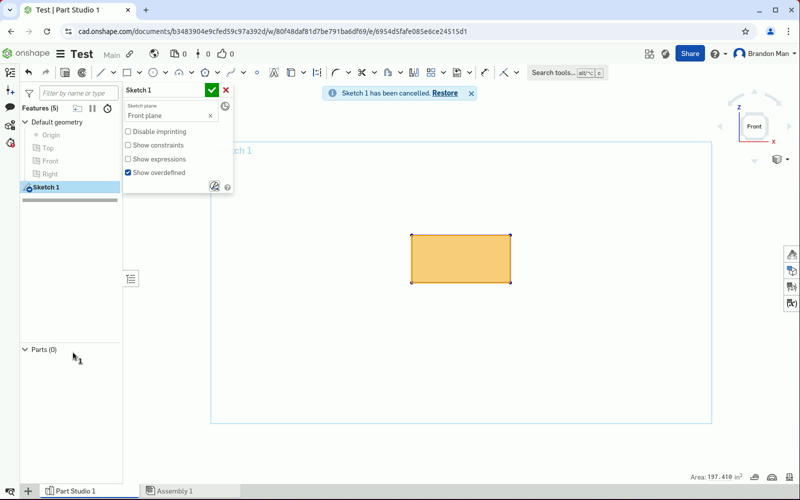
key(shift+y)
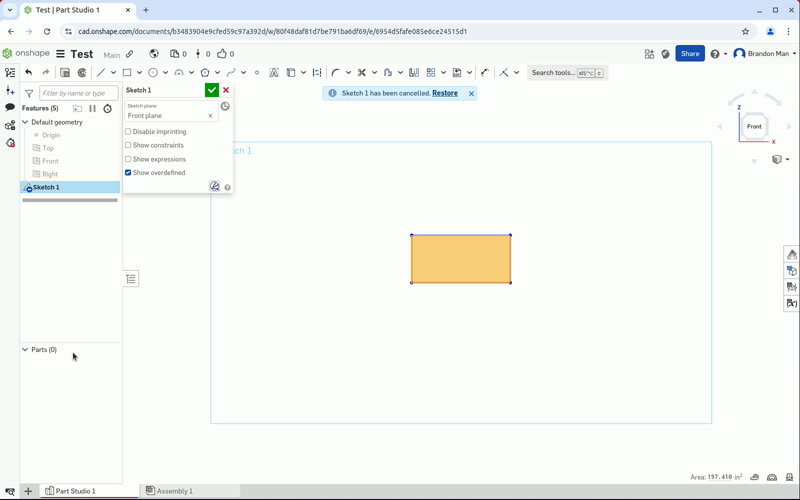
key(shift+e)
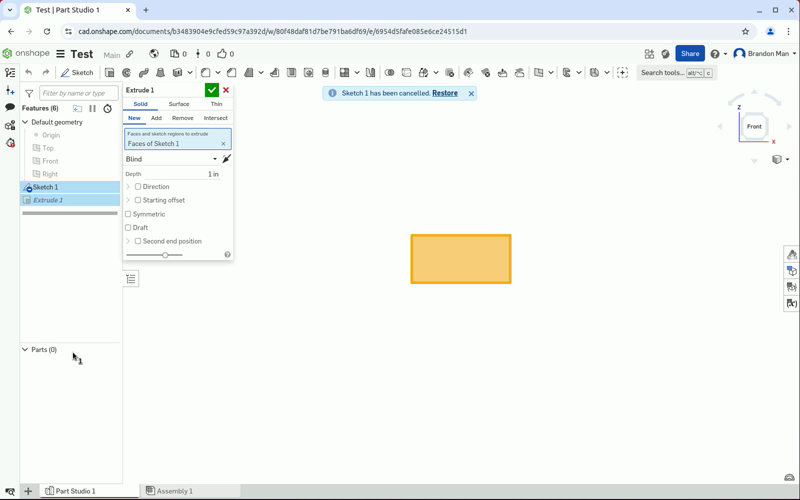
mouse_move(143, 106)
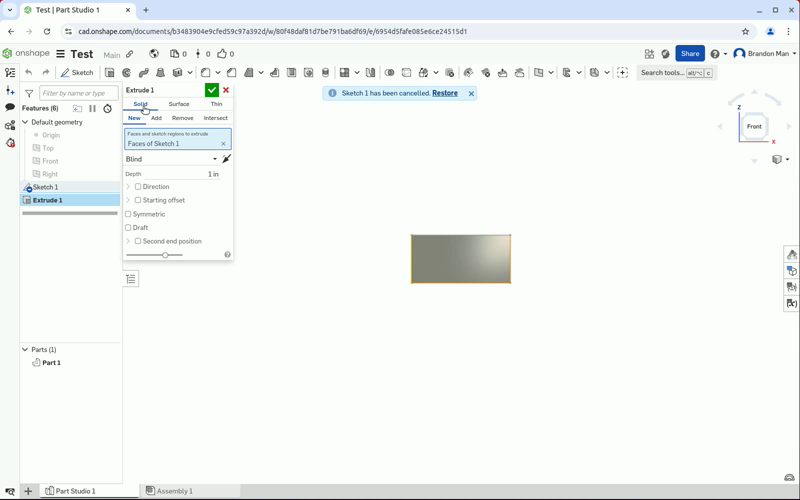
click(143, 106)
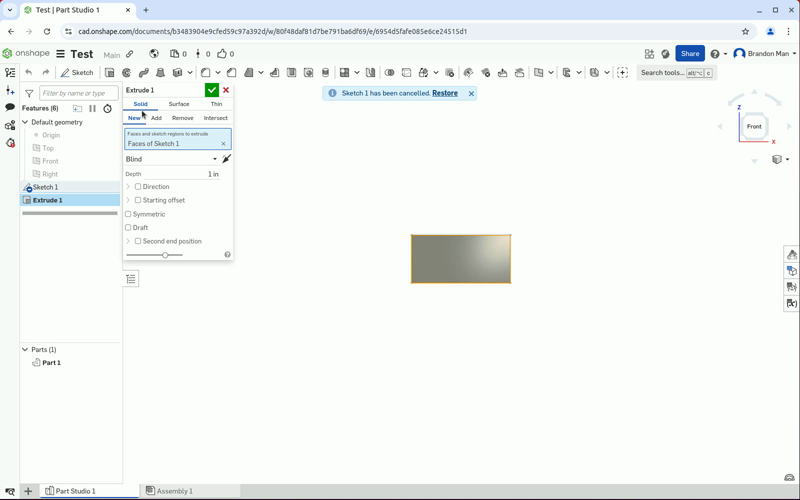
mouse_move(137, 120)
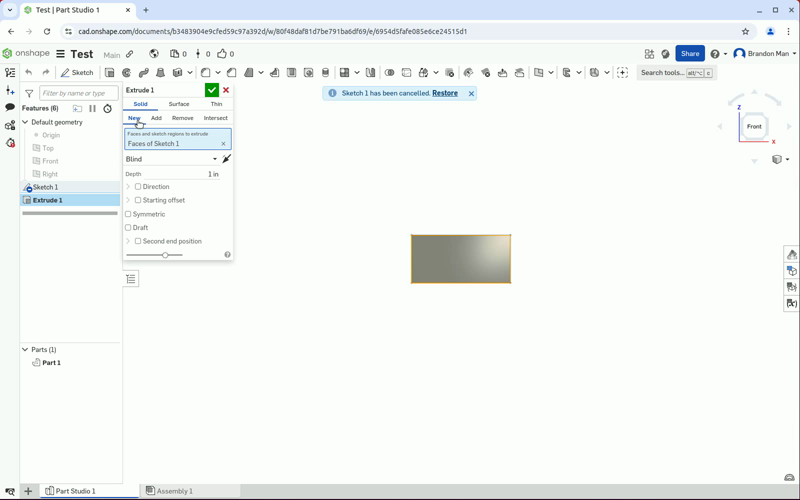
click(137, 120)
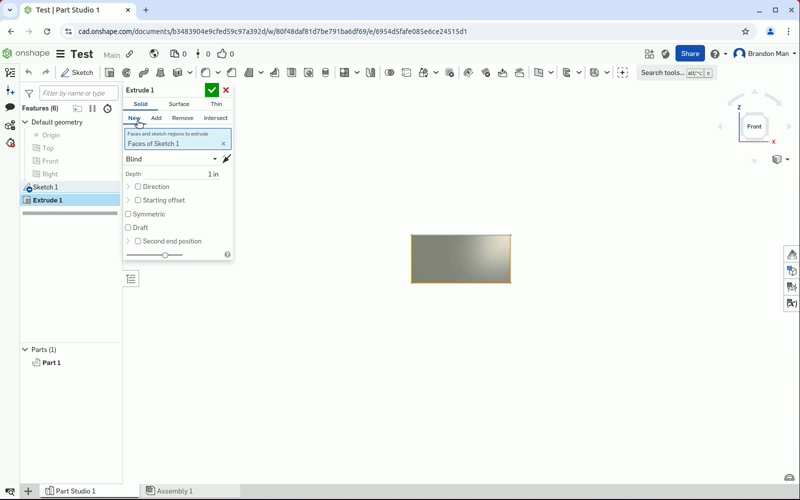
key(tab, 4)
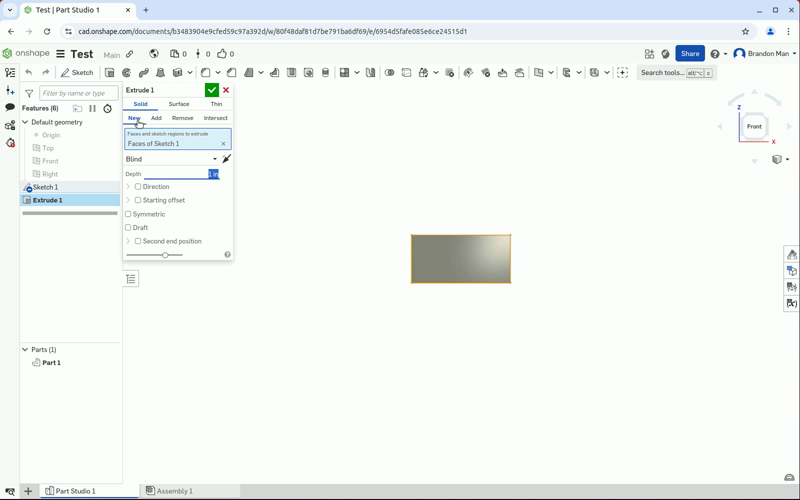
text(1.204)
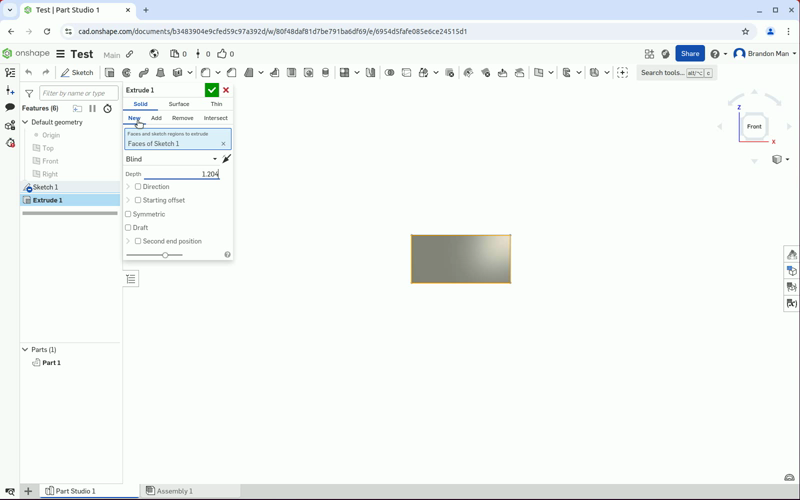
key(enter)
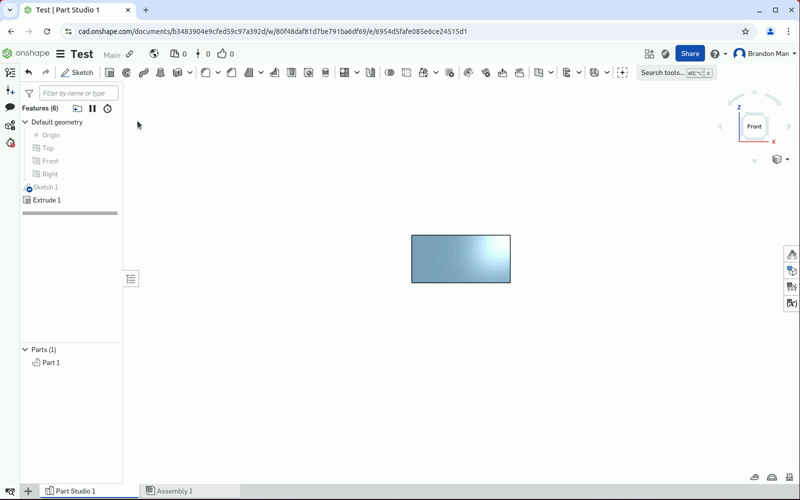
key(shift+h)
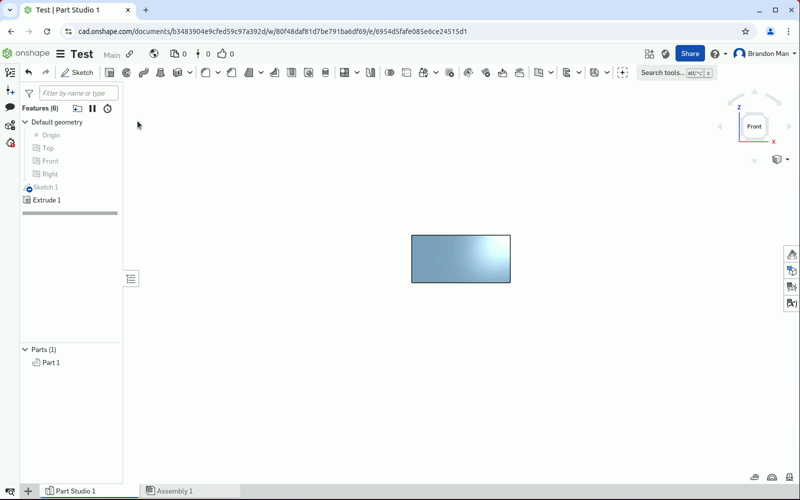
key(shift+h)
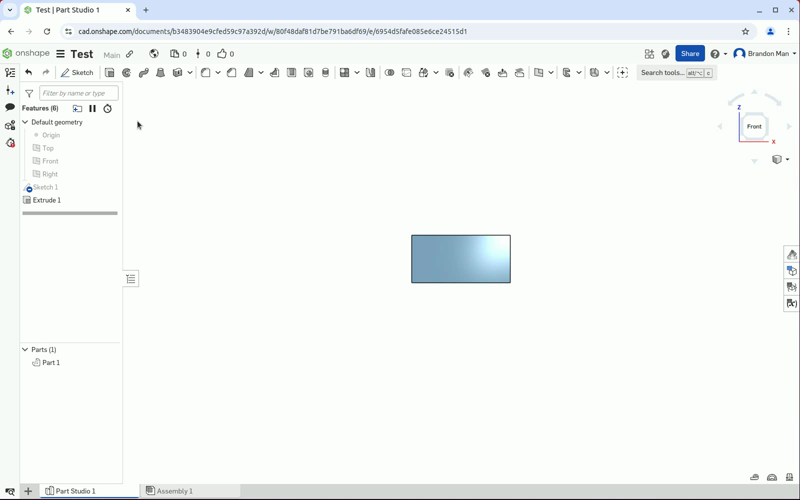
mouse_move(73, 189)
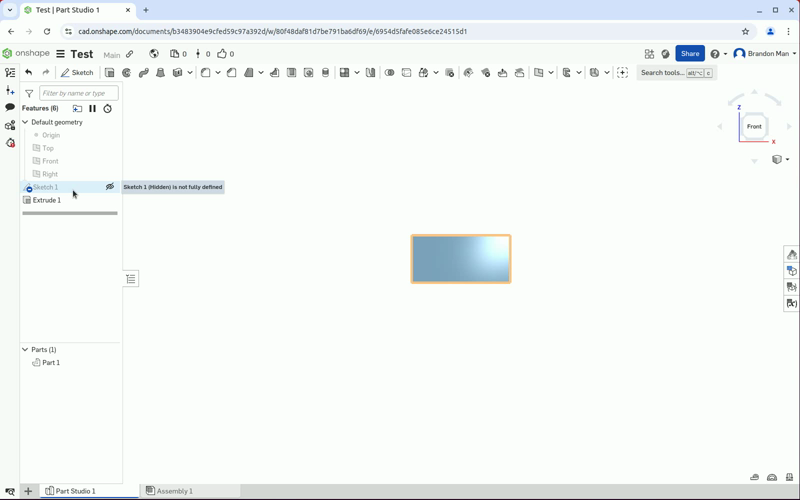
click(73, 189)
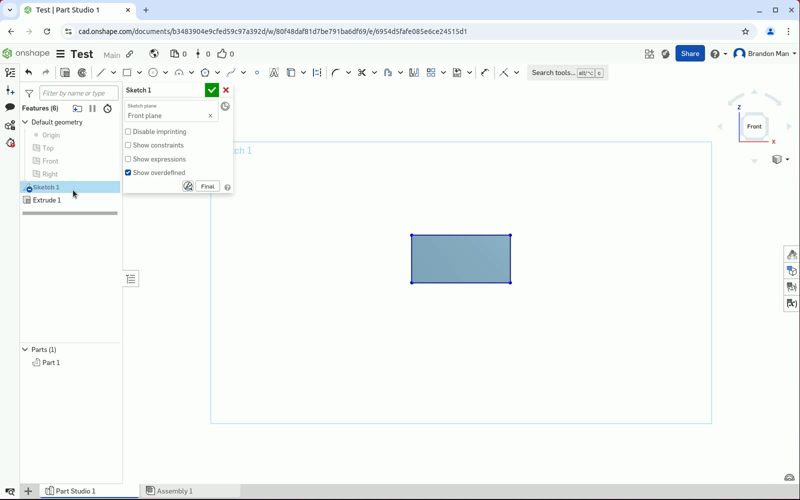
mouse_move(229, 92)
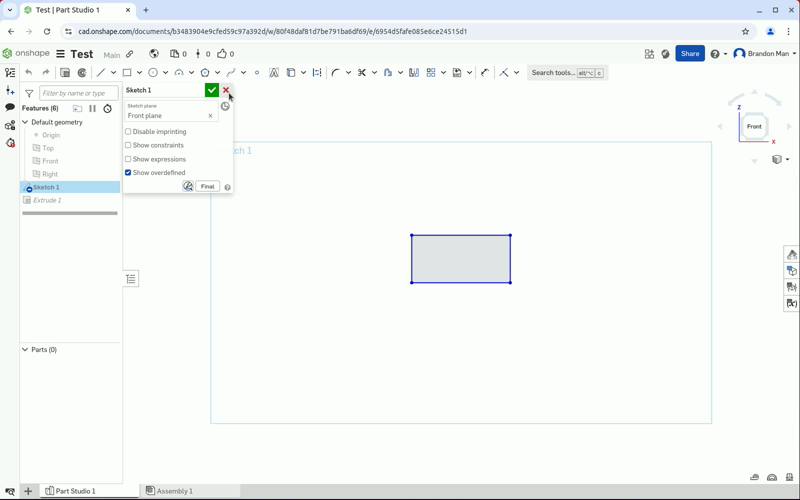
click(229, 92)
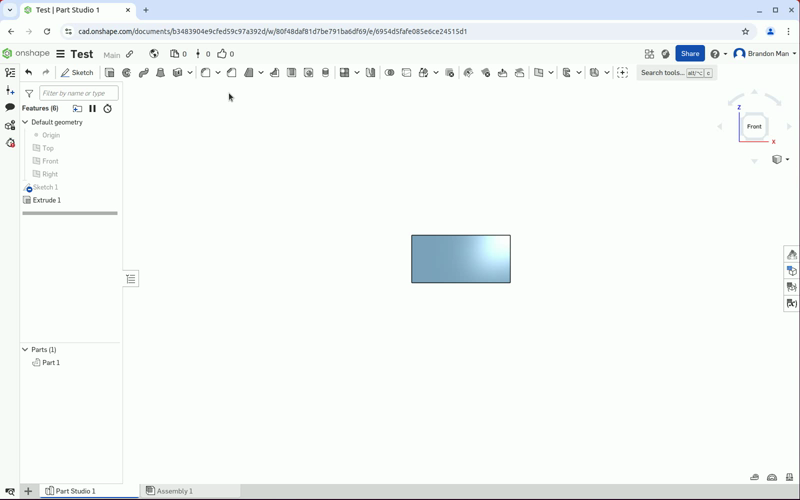
mouse_move(541, 75)
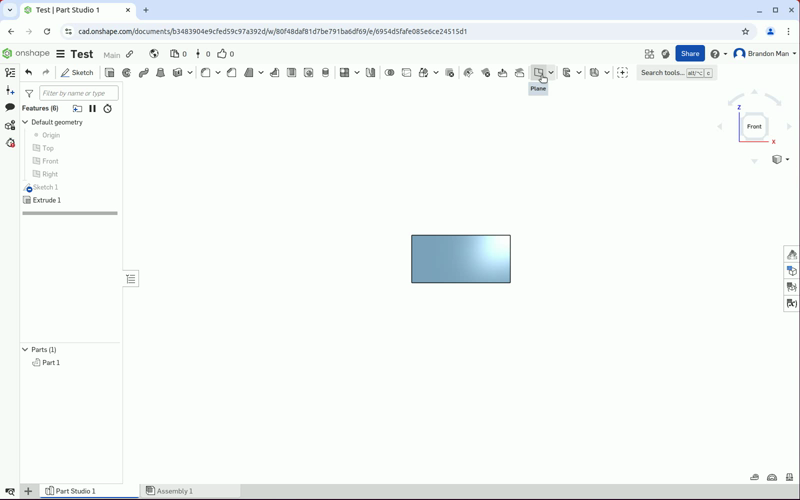
click(541, 75)
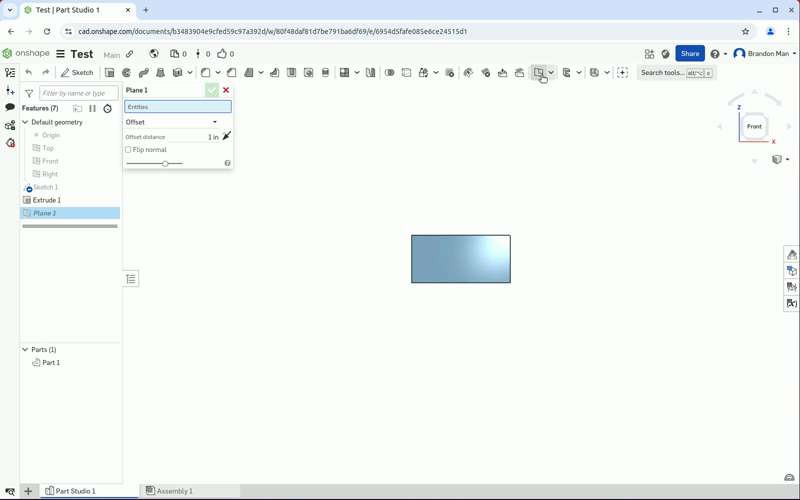
mouse_move(73, 163)
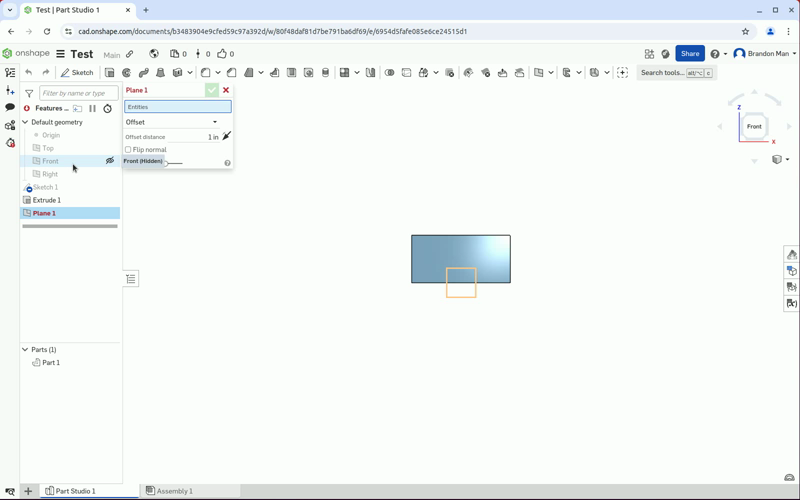
click(73, 163)
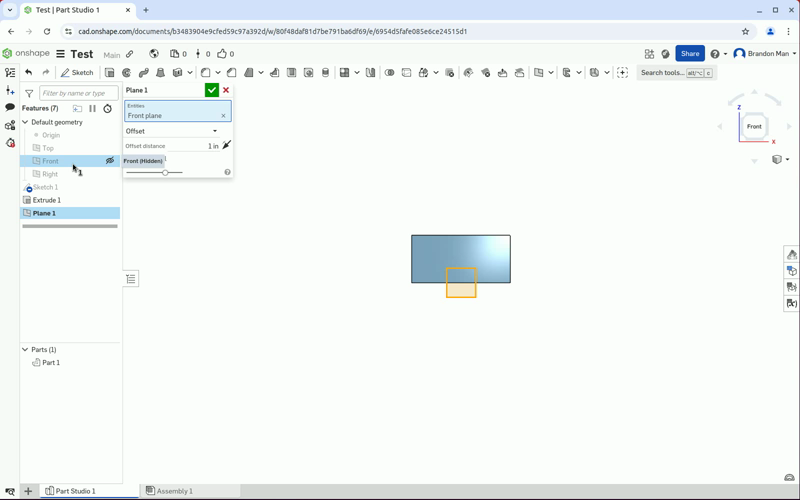
key(tab, 2)
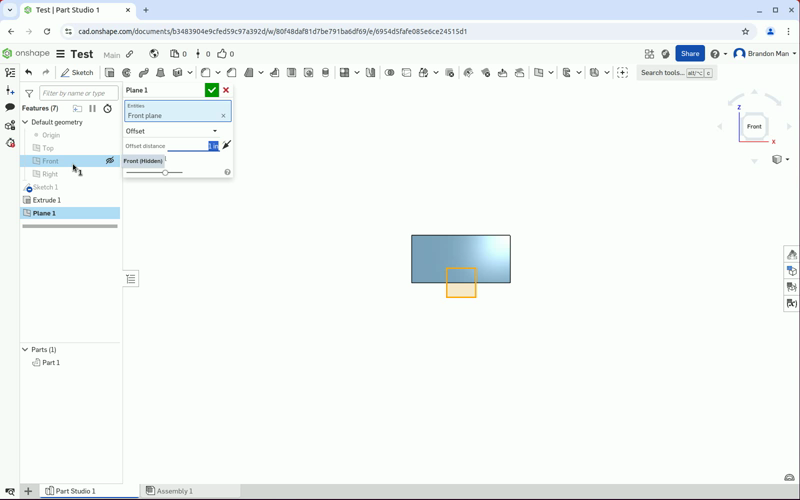
text(1.202)
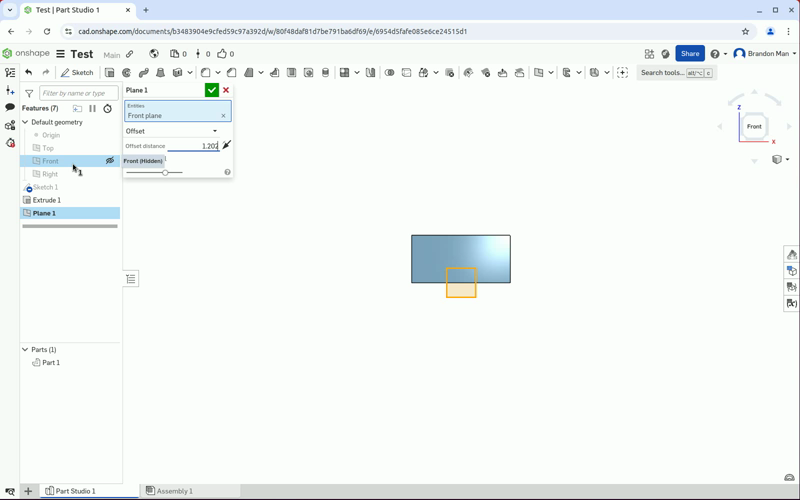
key(enter, 2)
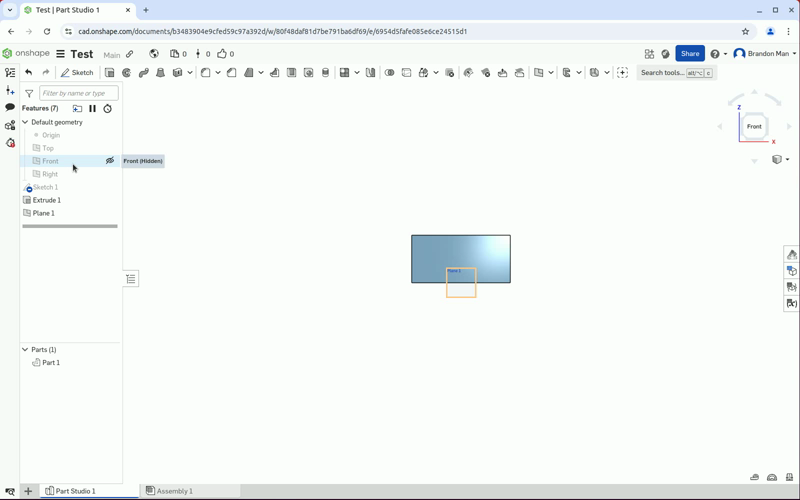
key(shift+s)
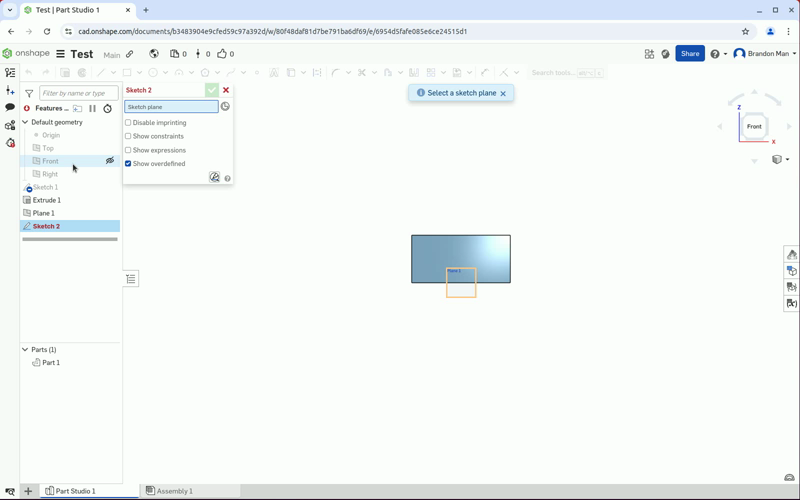
mouse_move(73, 215)
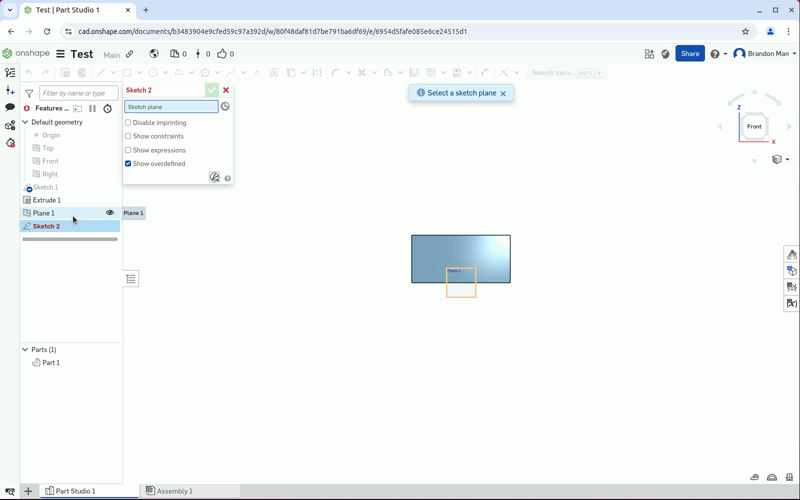
click(73, 215)
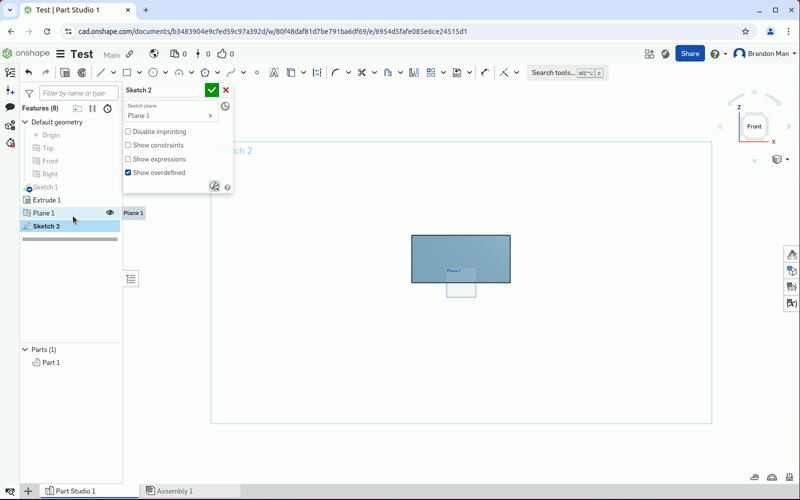
mouse_move(73, 352)
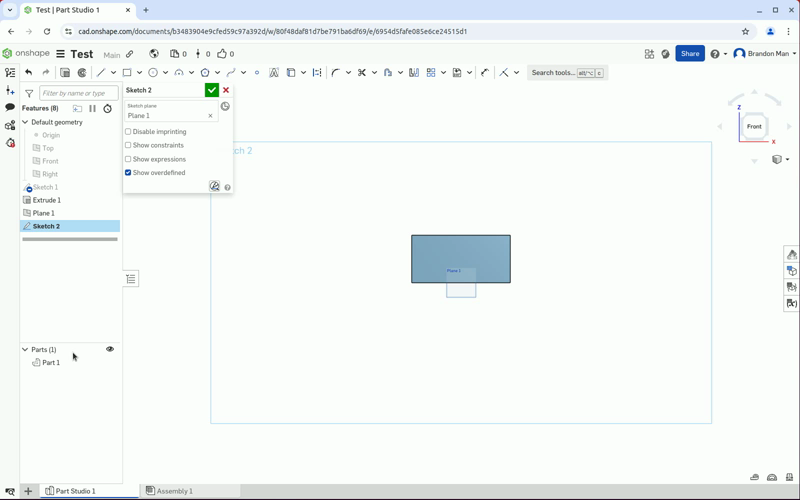
key(y)
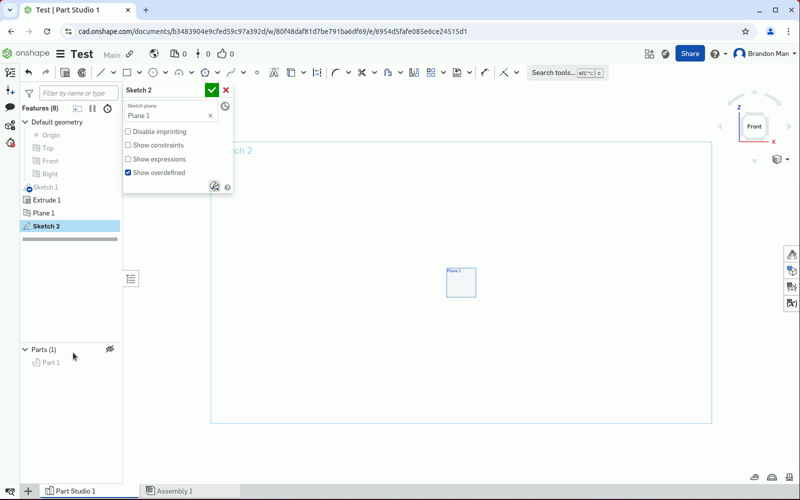
key(l)
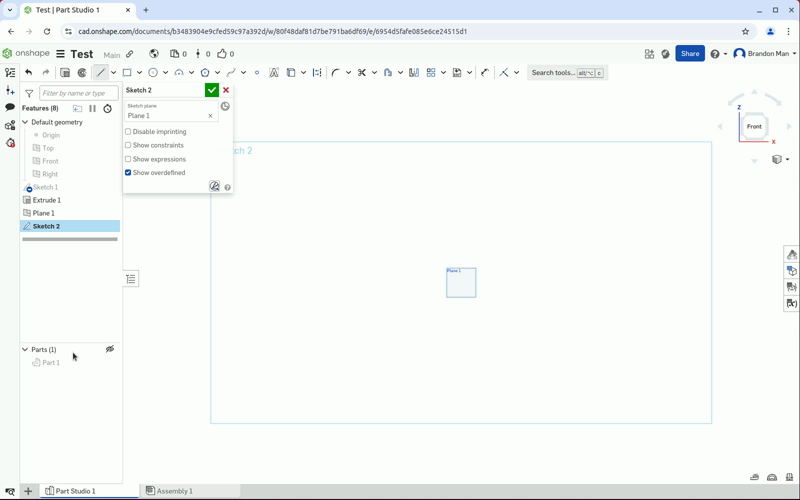
key_down(shift)
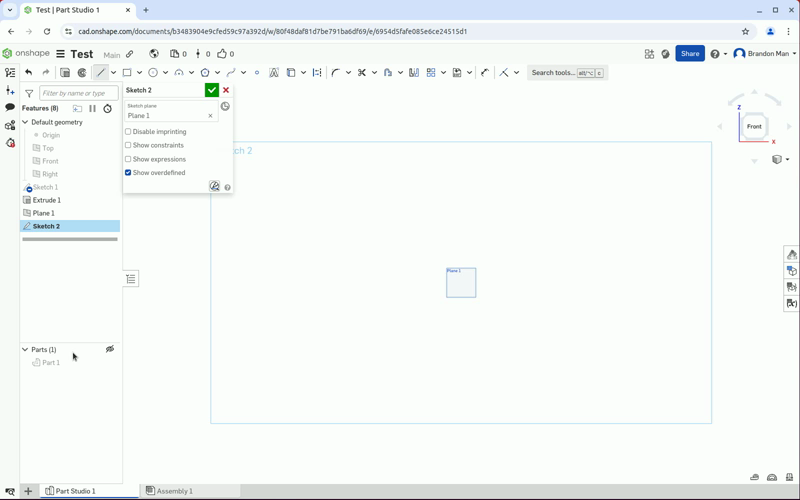
mouse_move(510, 282)
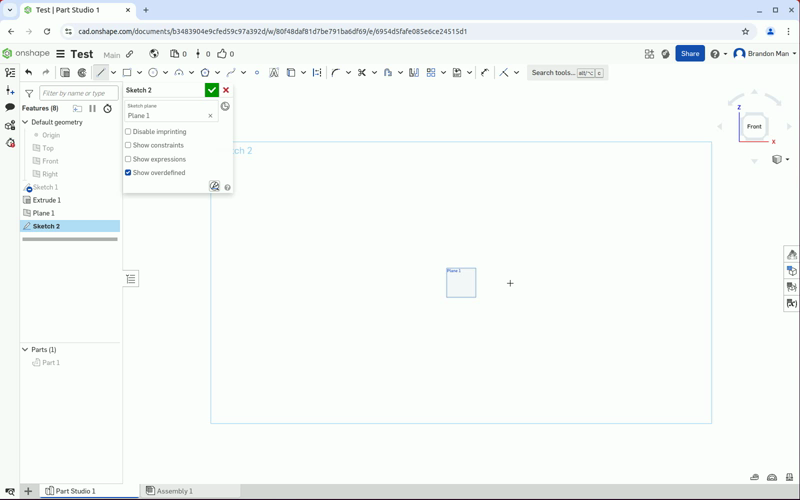
click(510, 282)
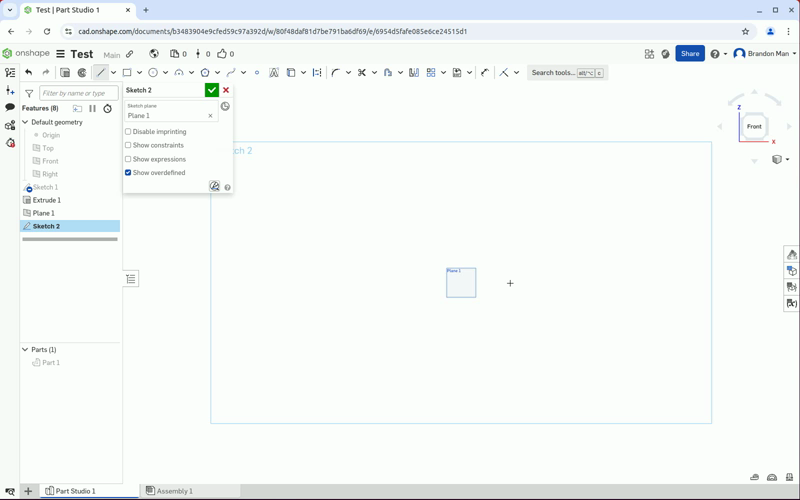
key_up(shift)
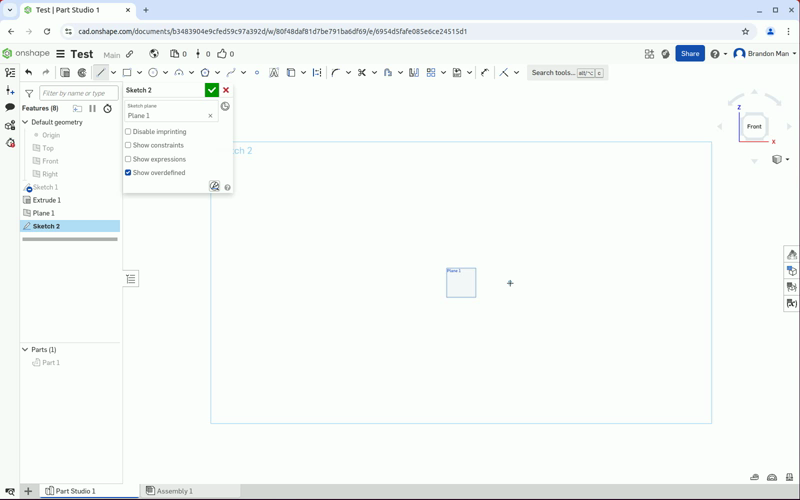
key_down(shift)
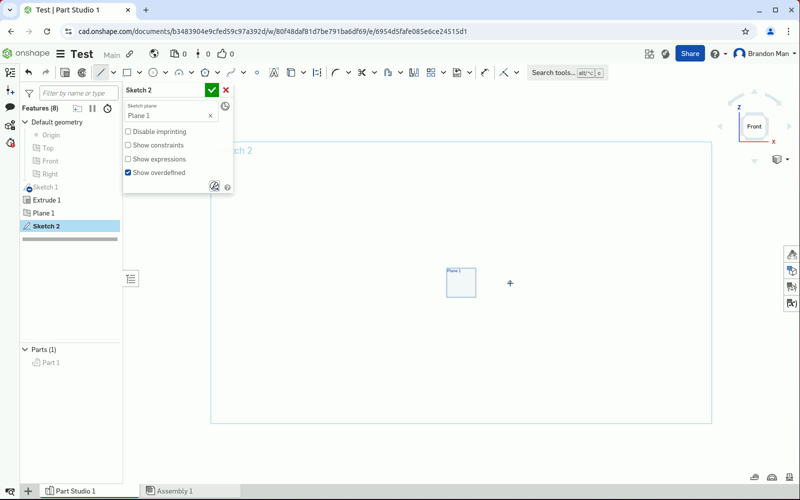
mouse_move(540, 282)
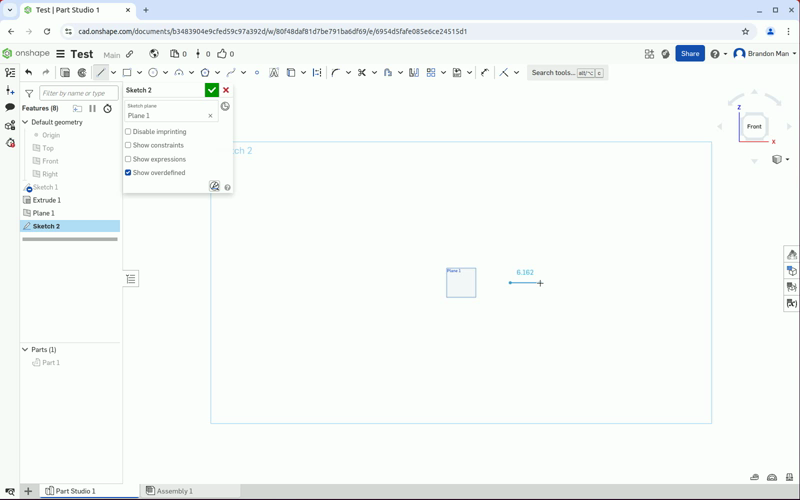
mouse_move(516, 282)
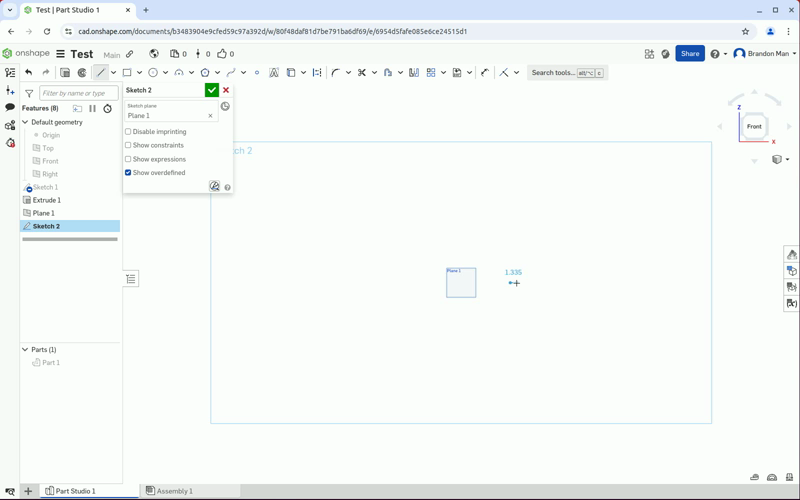
scroll(6)
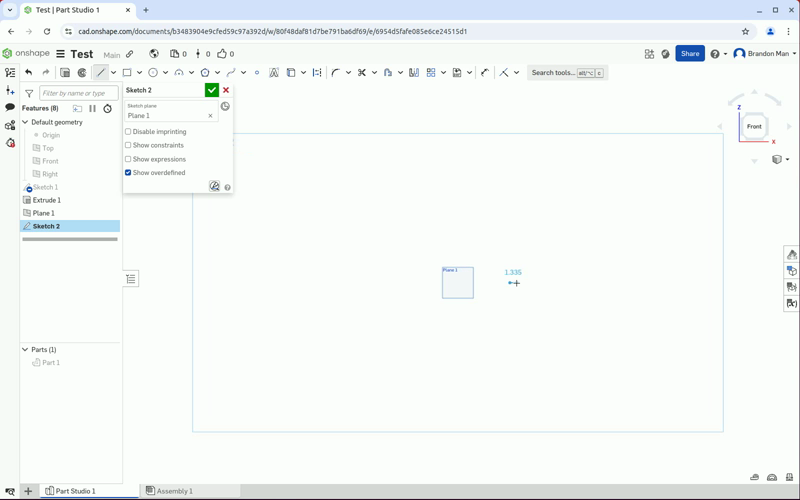
scroll(6)
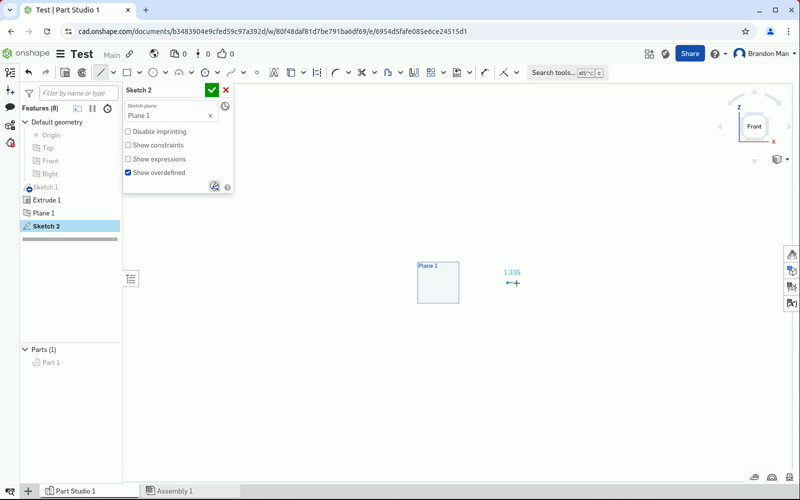
scroll(6)
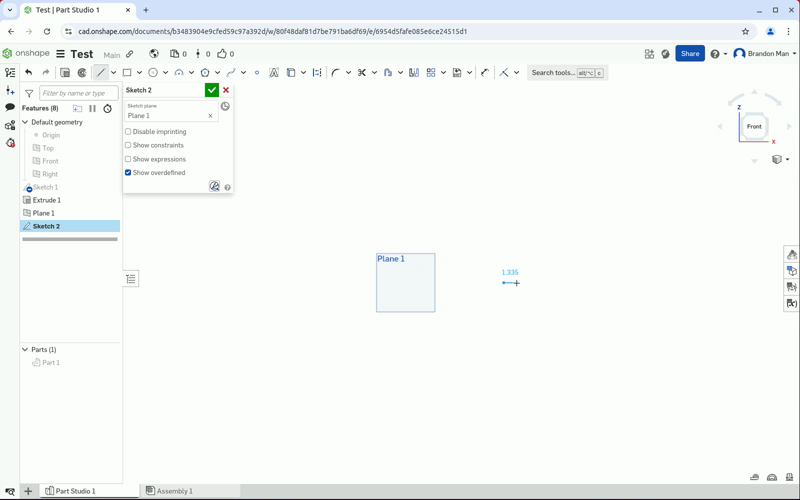
scroll(6)
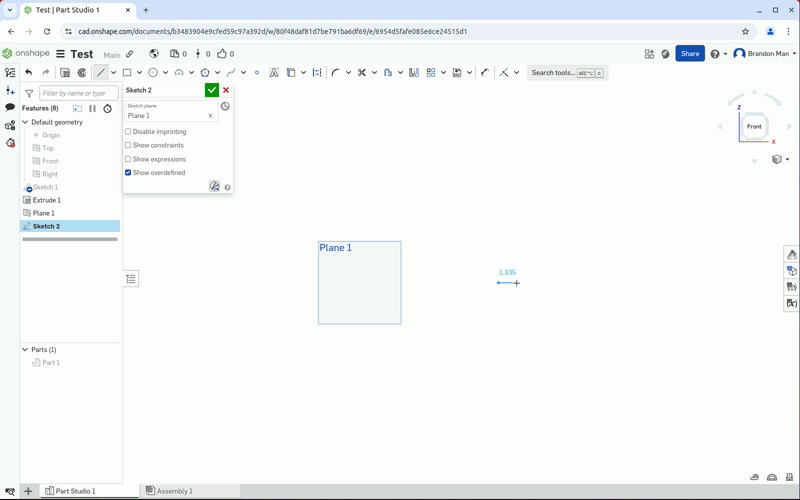
scroll(6)
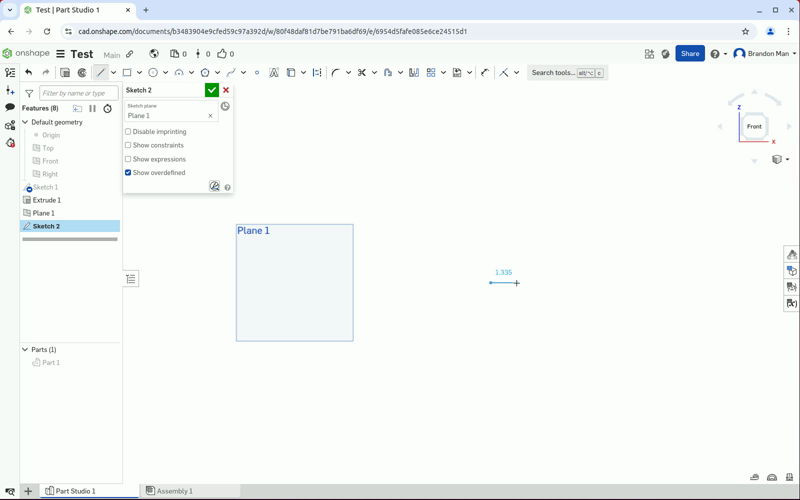
scroll(6)
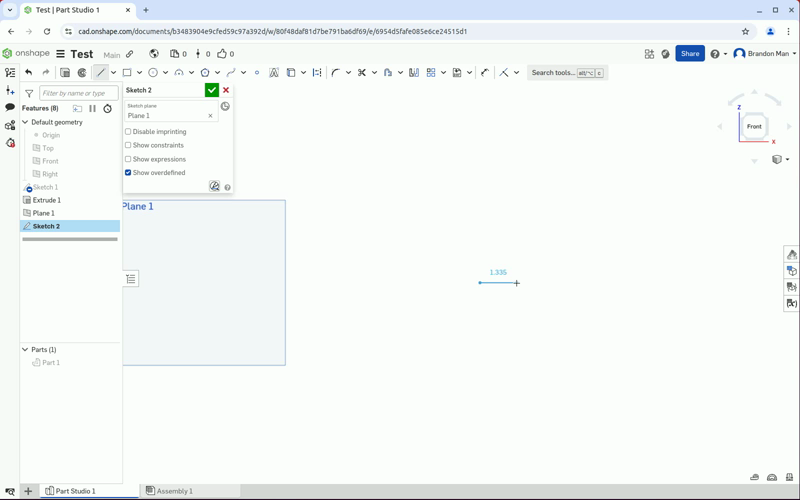
scroll(6)
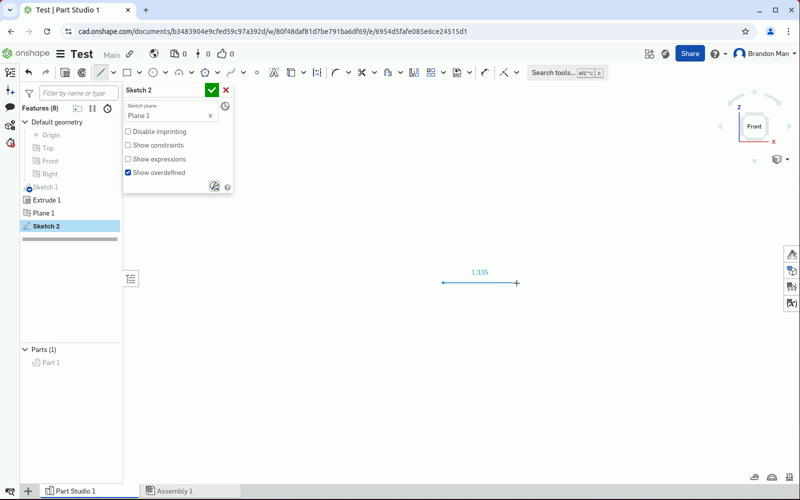
click(516, 282)
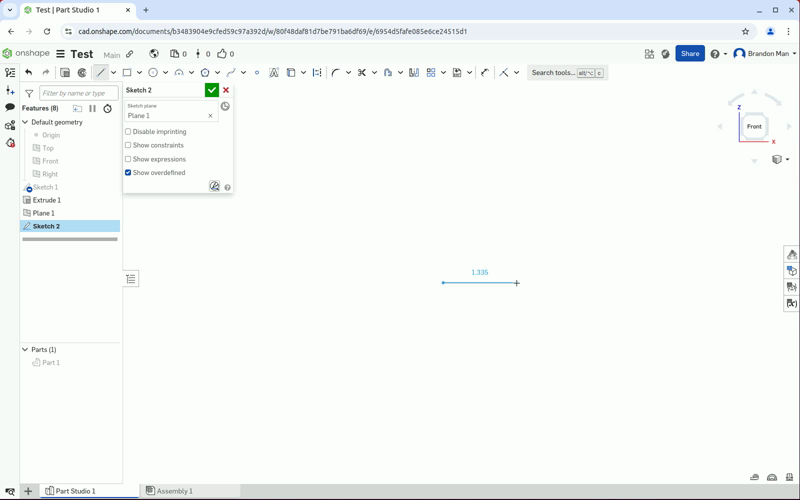
scroll(-6)
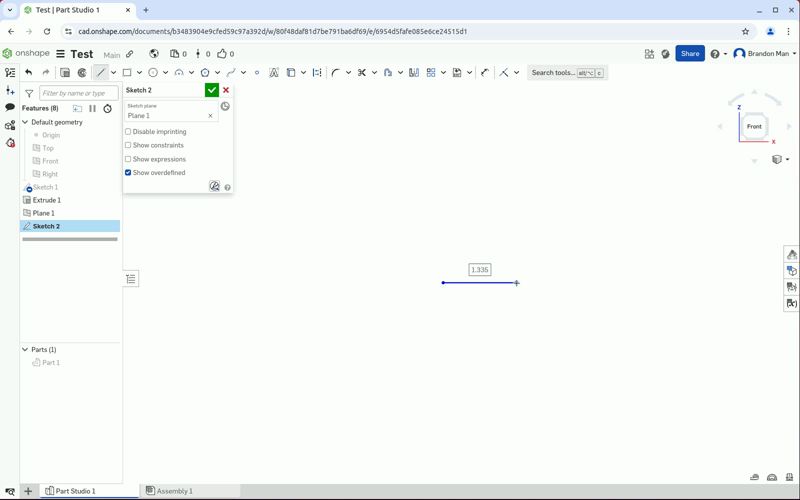
scroll(-6)
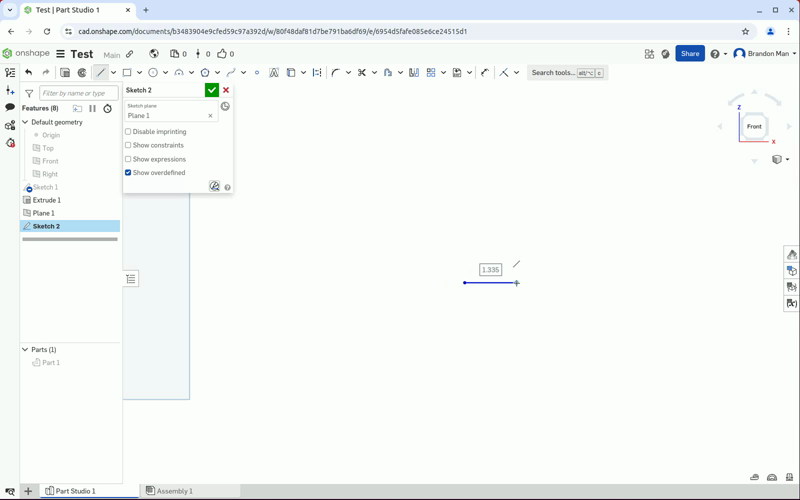
scroll(-6)
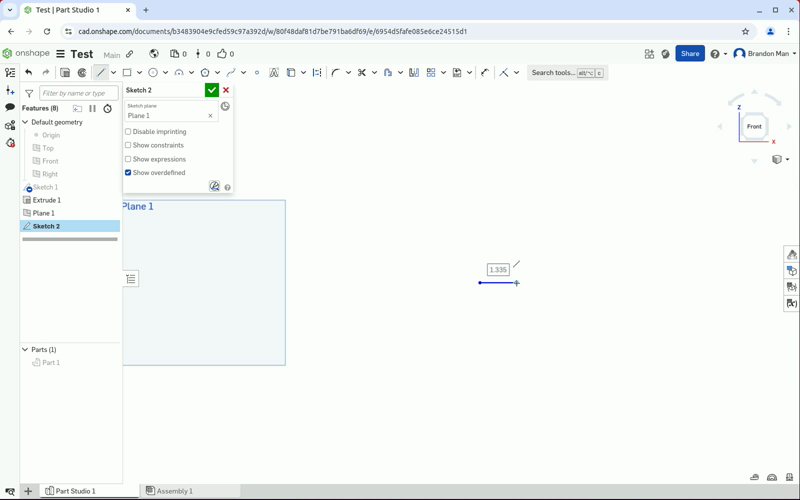
scroll(-6)
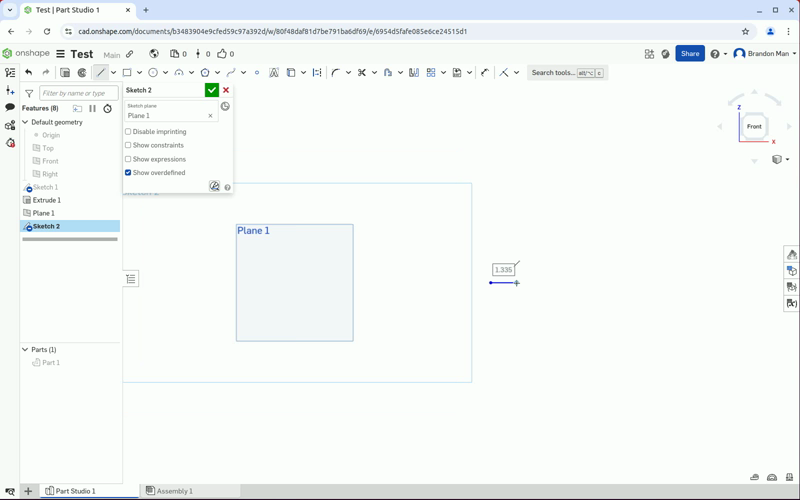
scroll(-6)
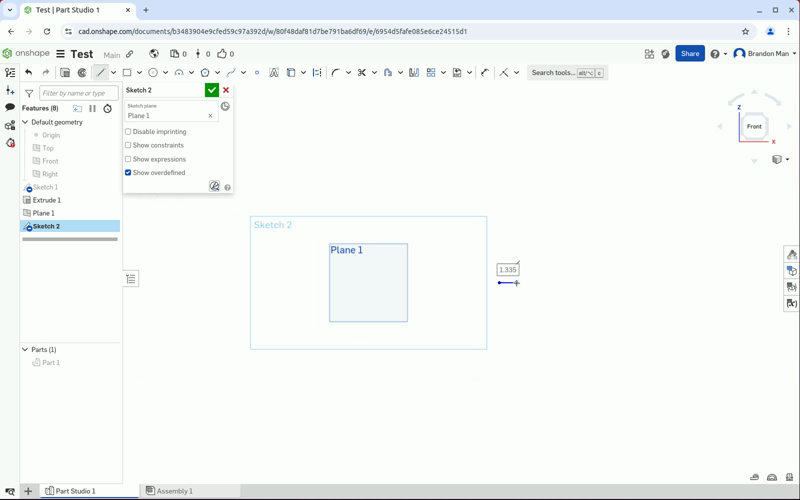
scroll(-6)
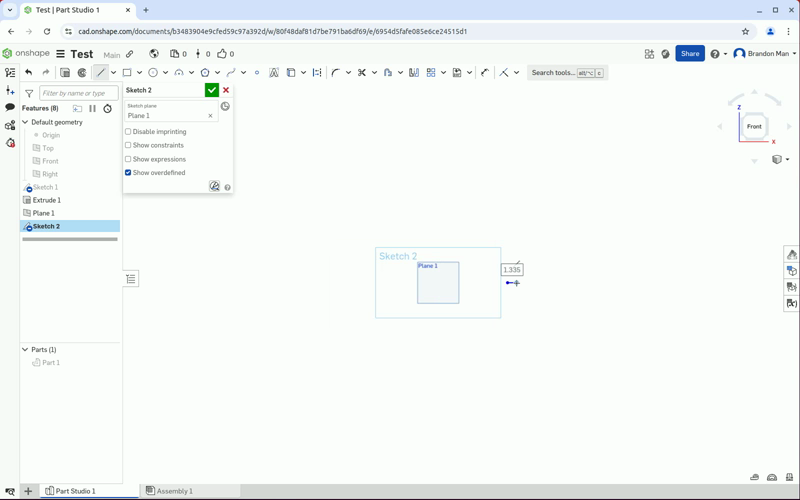
scroll(-6)
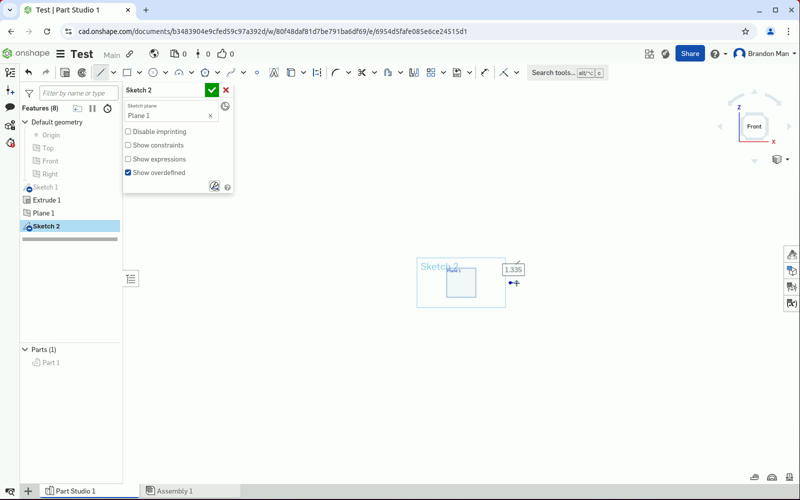
key_up(shift)
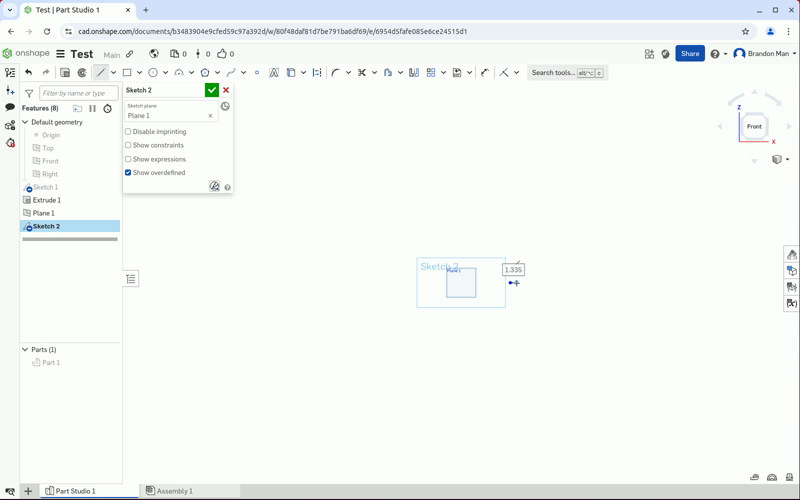
key_down(shift)
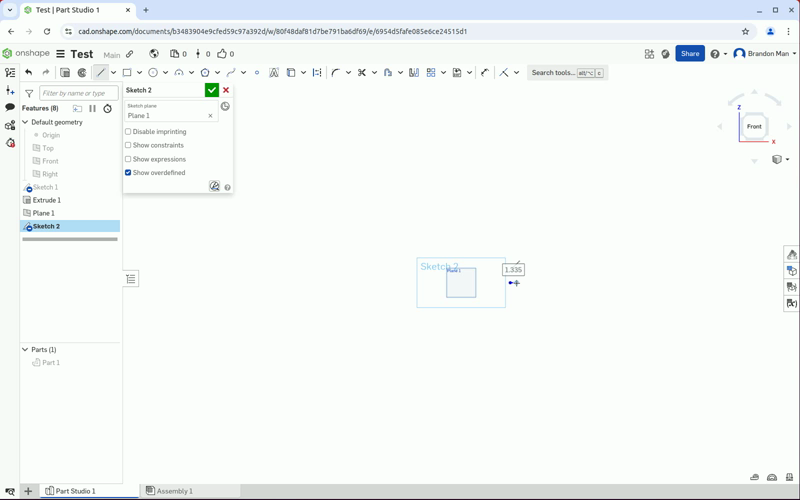
mouse_move(546, 282)
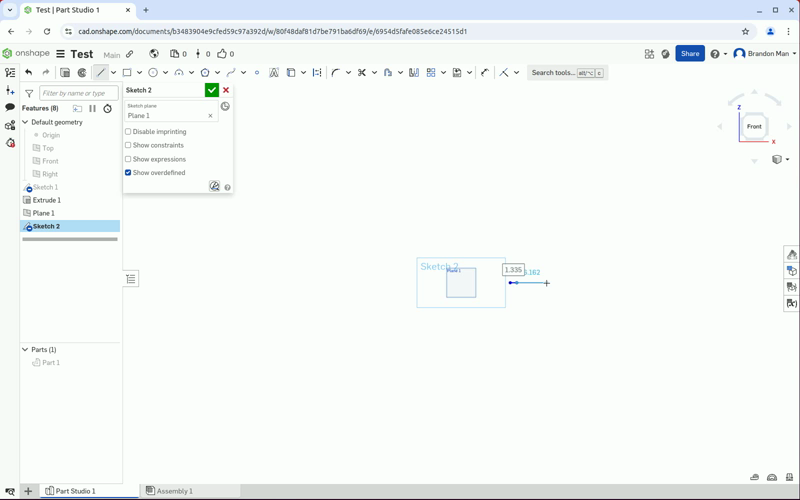
mouse_move(516, 234)
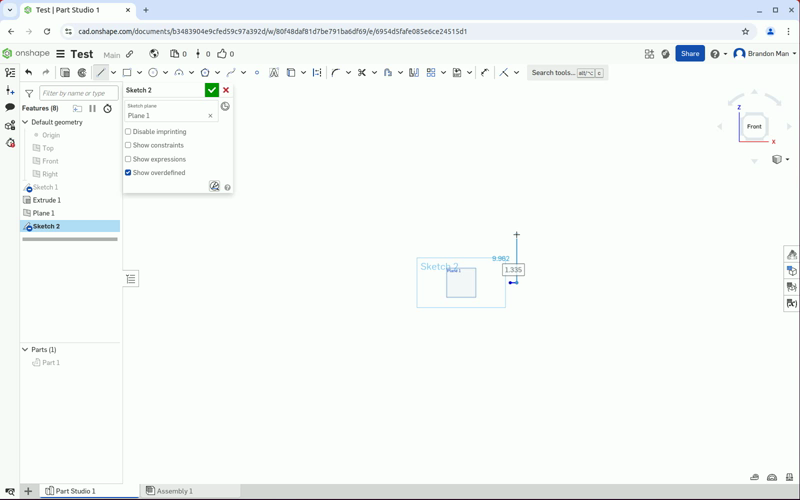
click(516, 234)
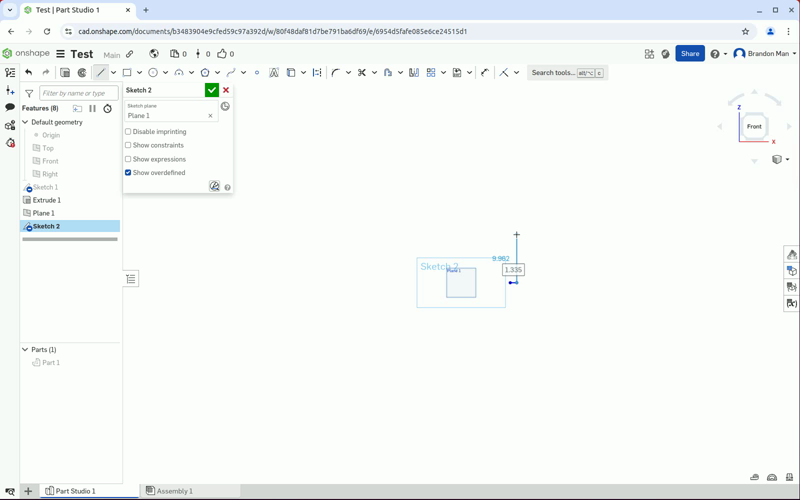
key_up(shift)
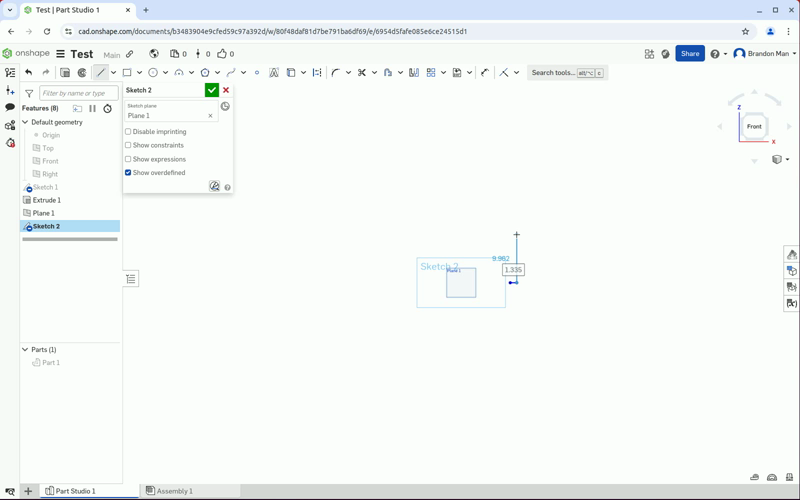
key_down(shift)
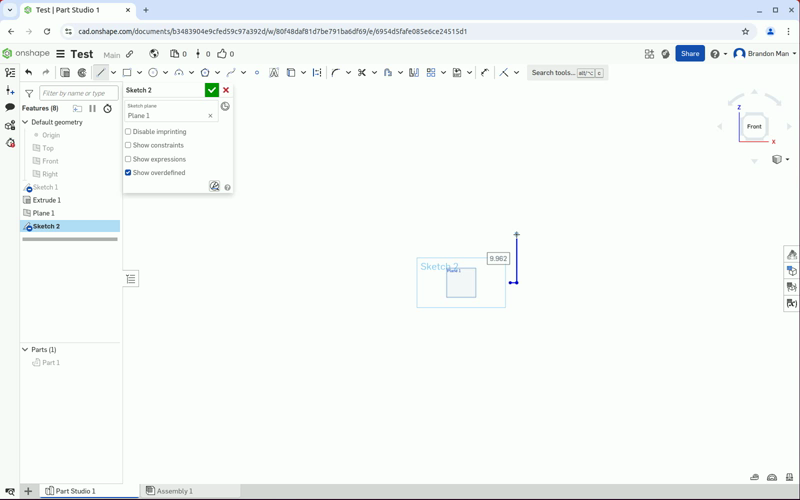
mouse_move(546, 234)
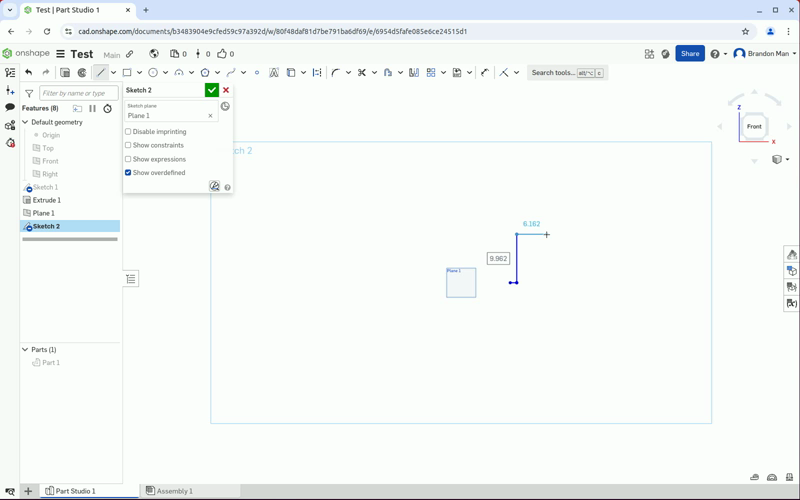
mouse_move(510, 234)
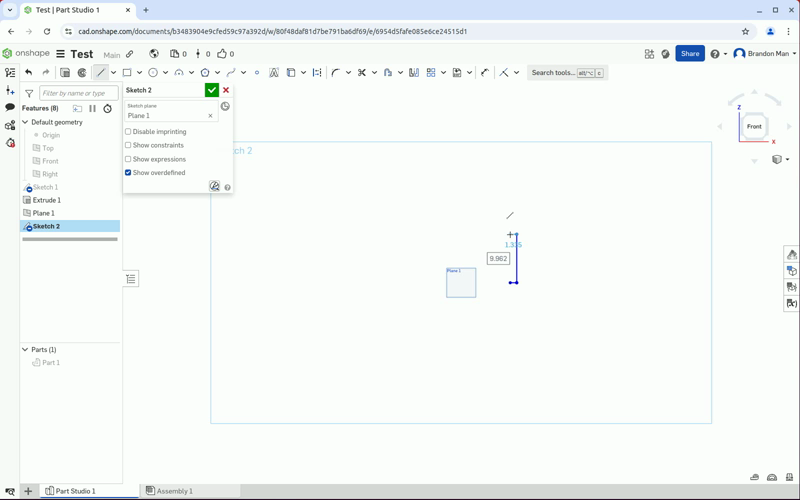
scroll(6)
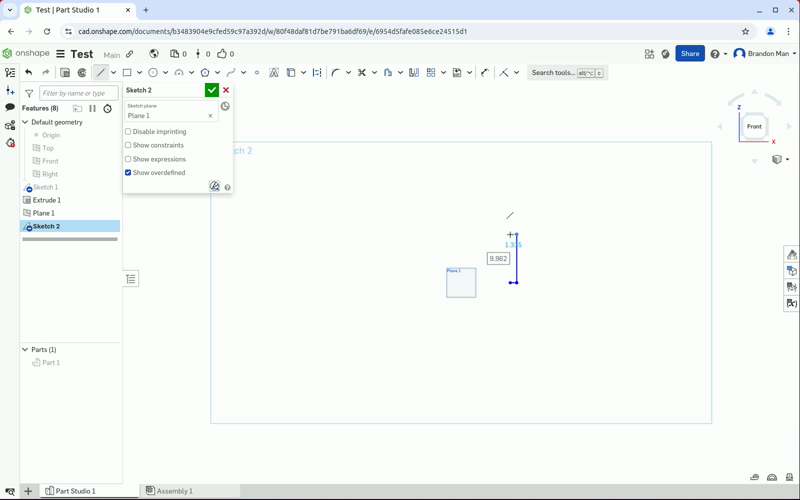
scroll(6)
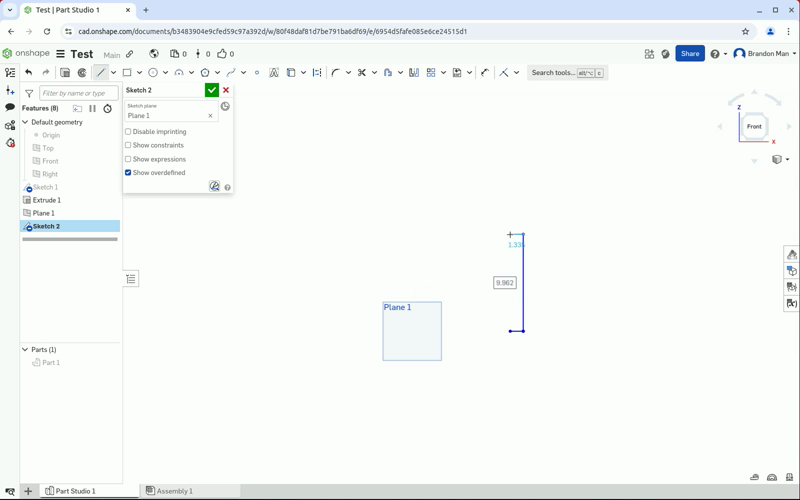
scroll(6)
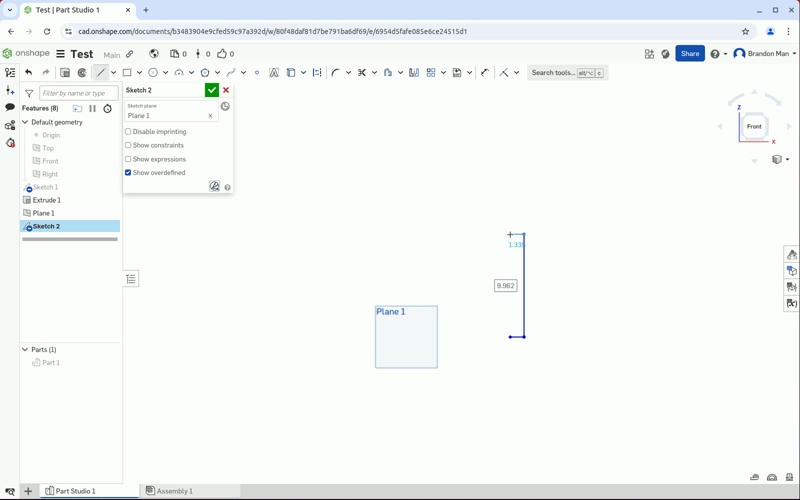
scroll(6)
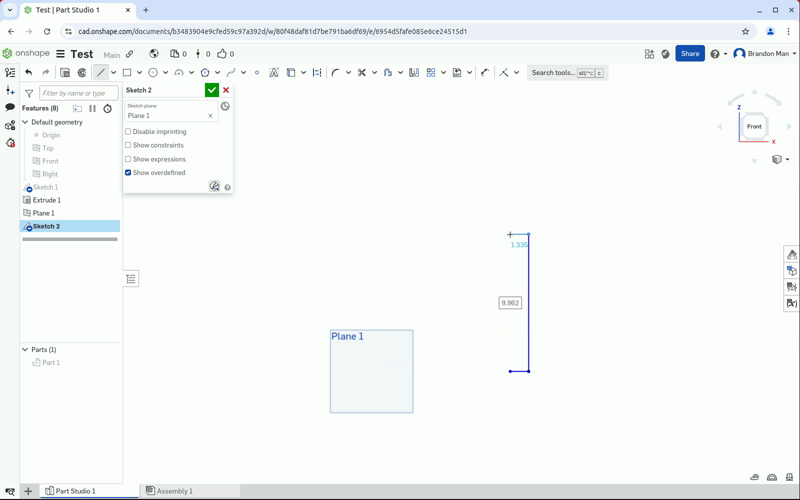
scroll(6)
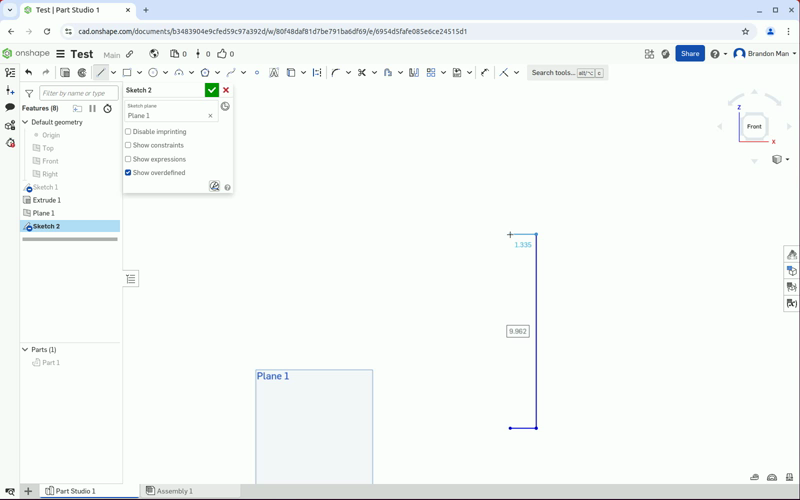
scroll(6)
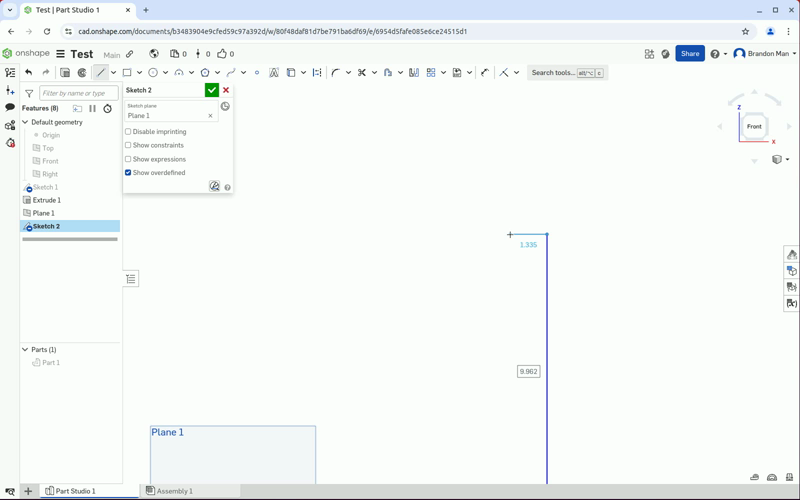
scroll(6)
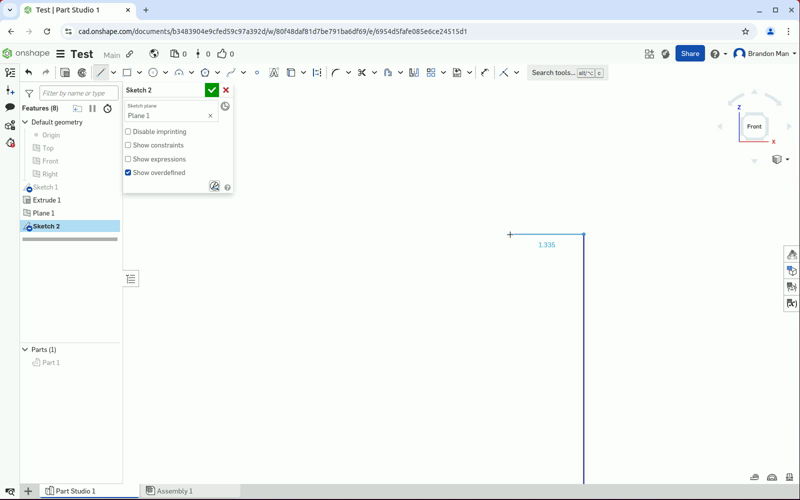
click(510, 234)
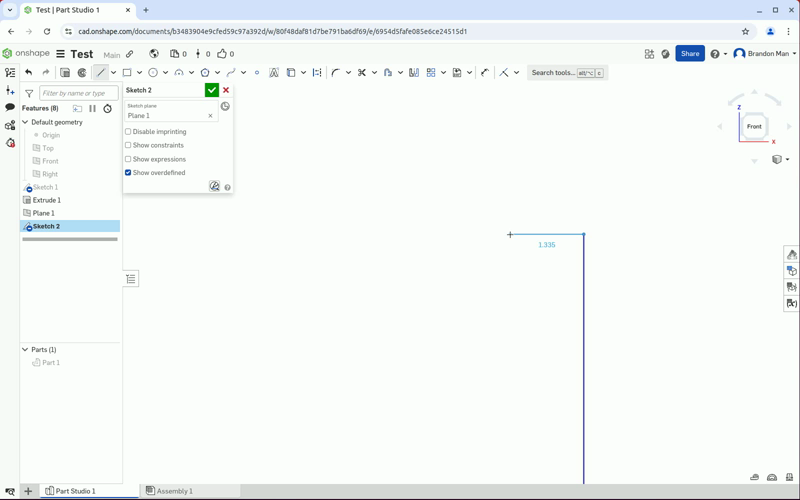
scroll(-6)
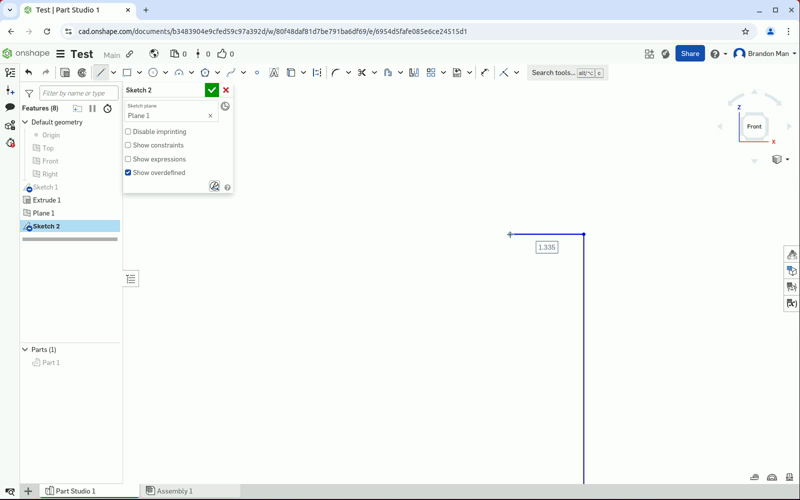
scroll(-6)
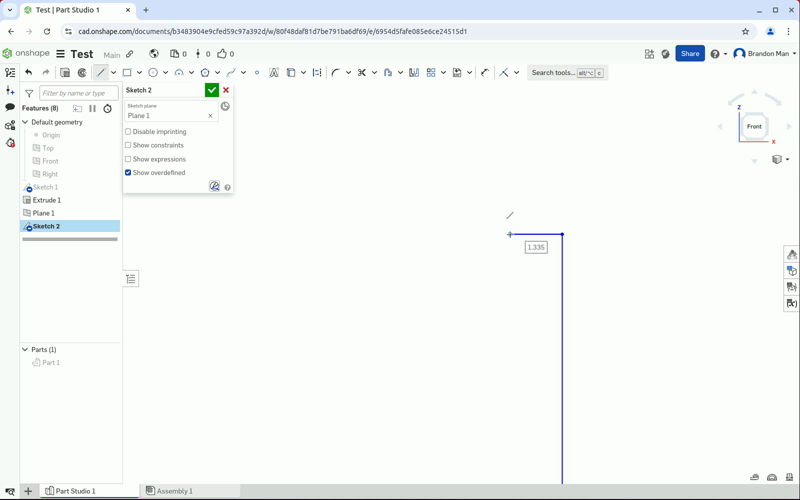
scroll(-6)
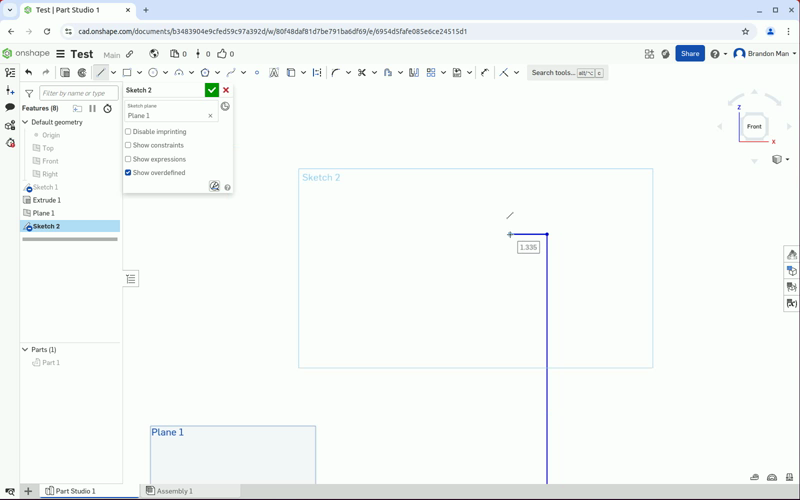
scroll(-6)
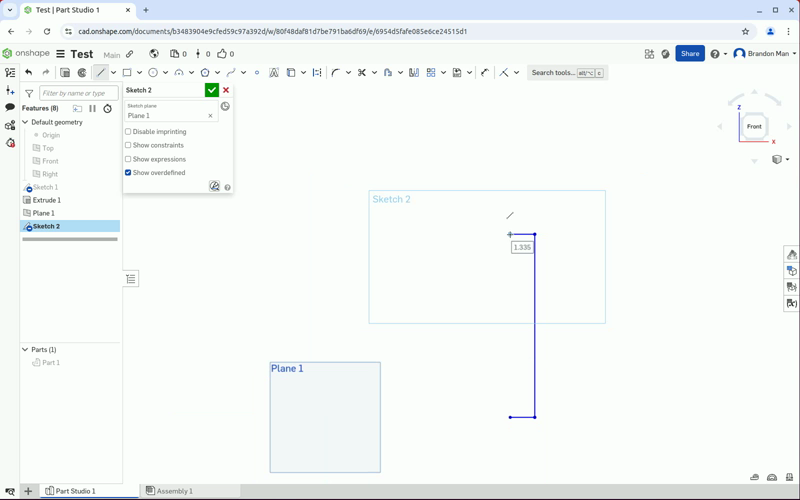
scroll(-6)
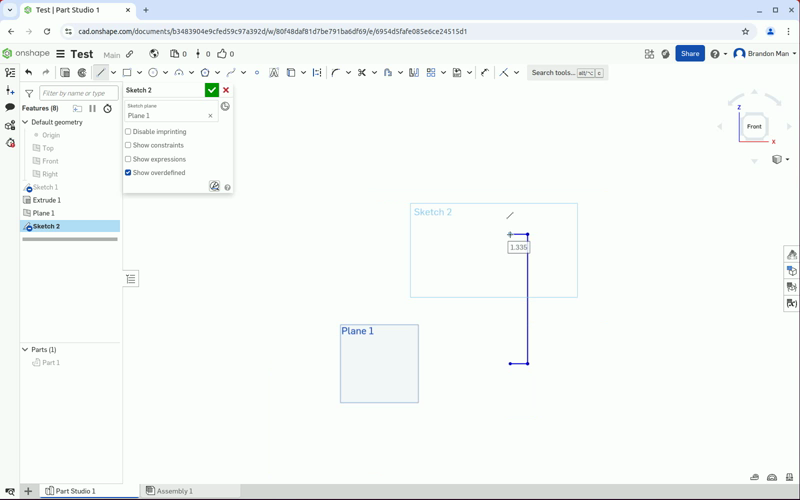
scroll(-6)
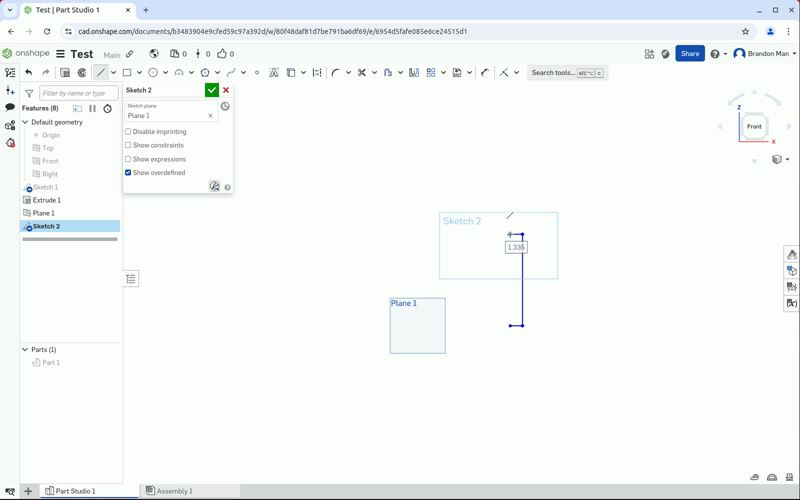
scroll(-6)
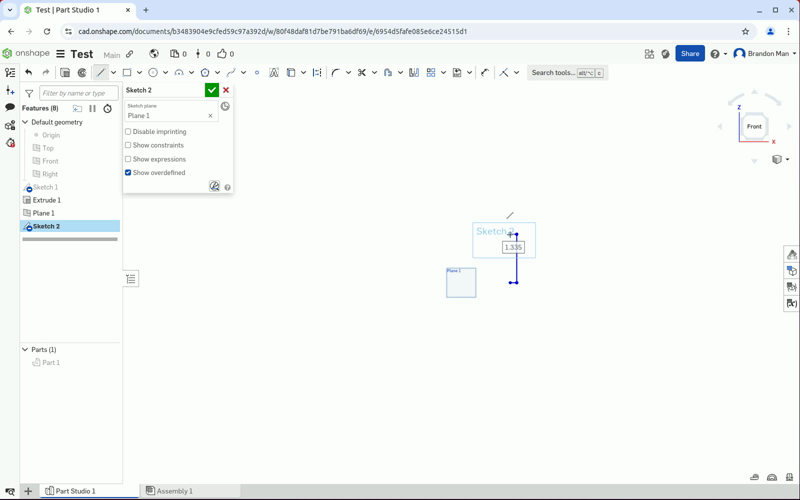
key_up(shift)
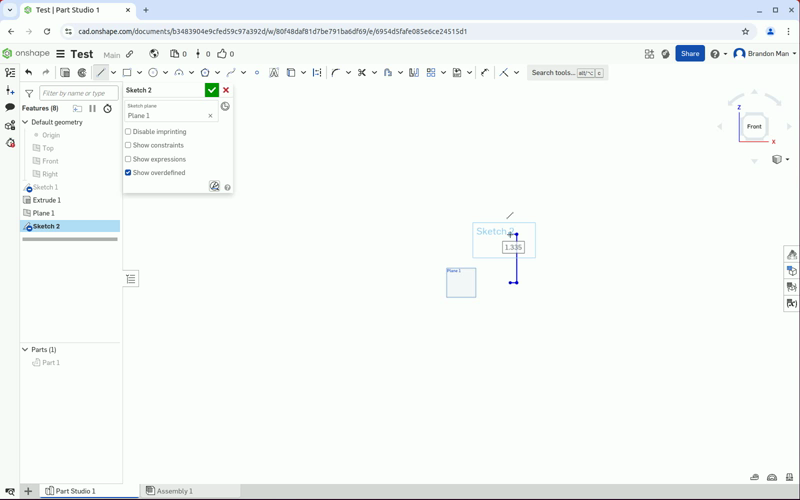
mouse_move(540, 234)
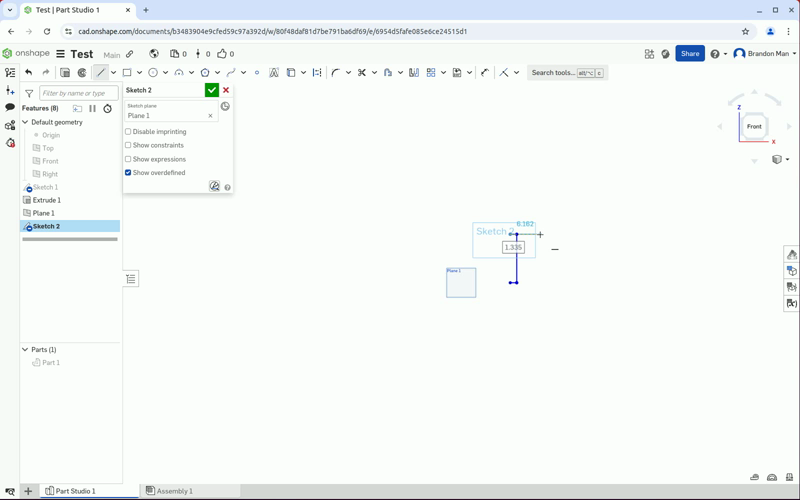
key_down(shift)
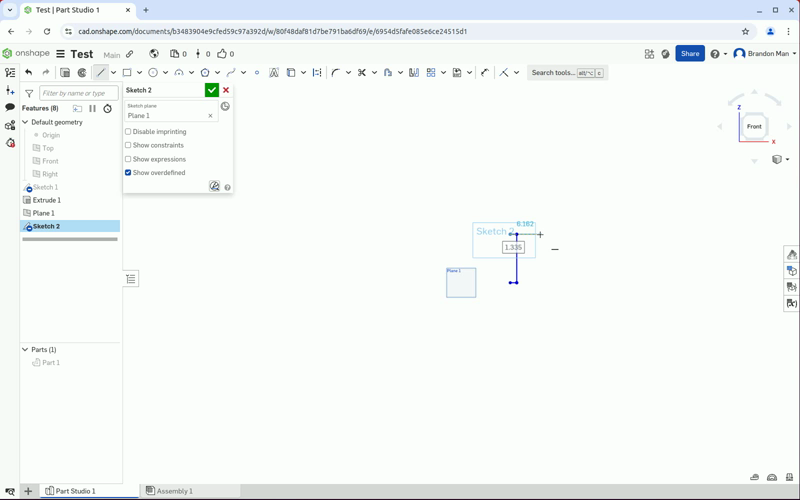
mouse_move(510, 282)
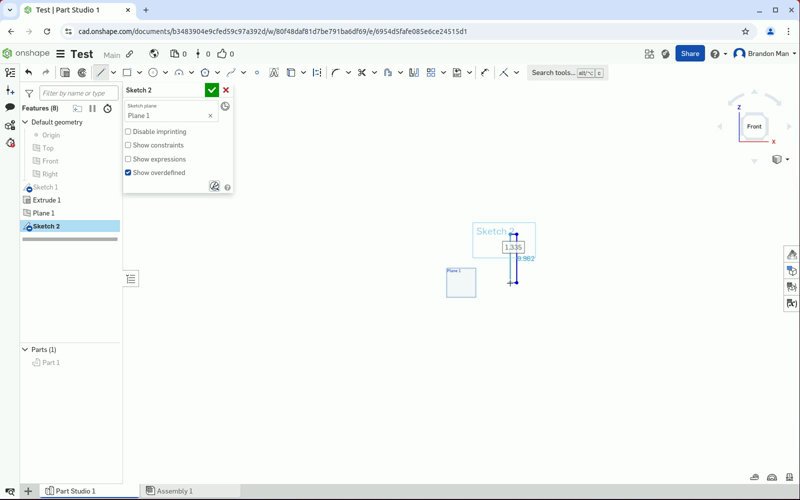
key_up(shift)
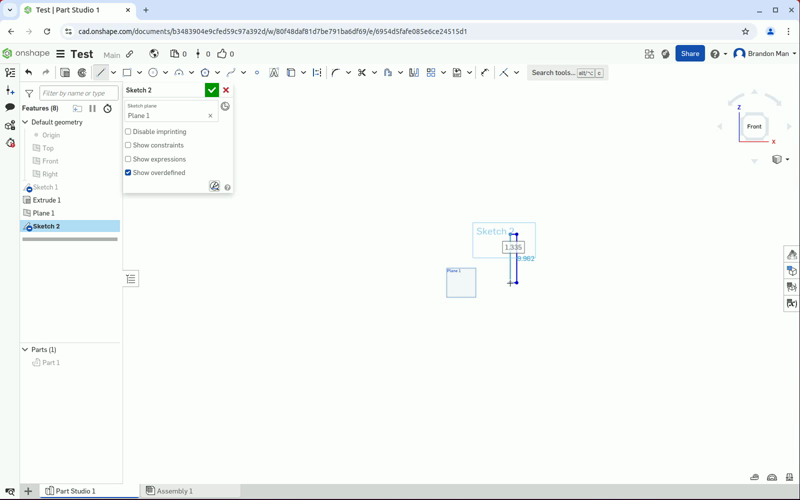
click(510, 282)
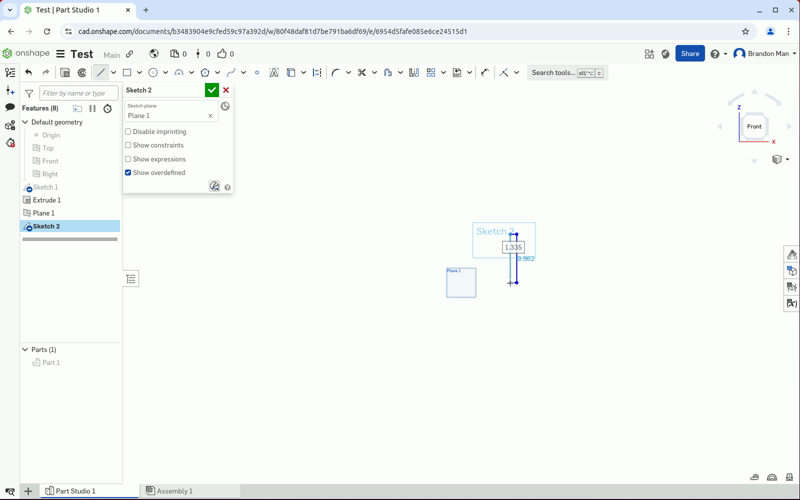
key(esc)
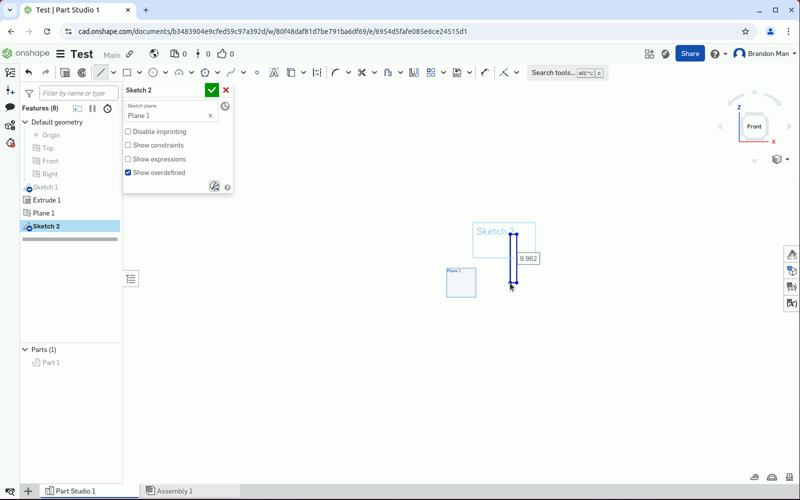
mouse_move(515, 246)
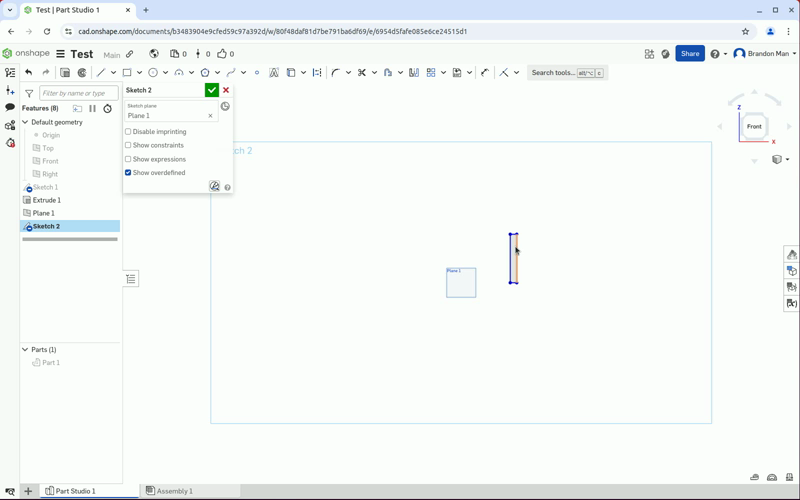
scroll(6)
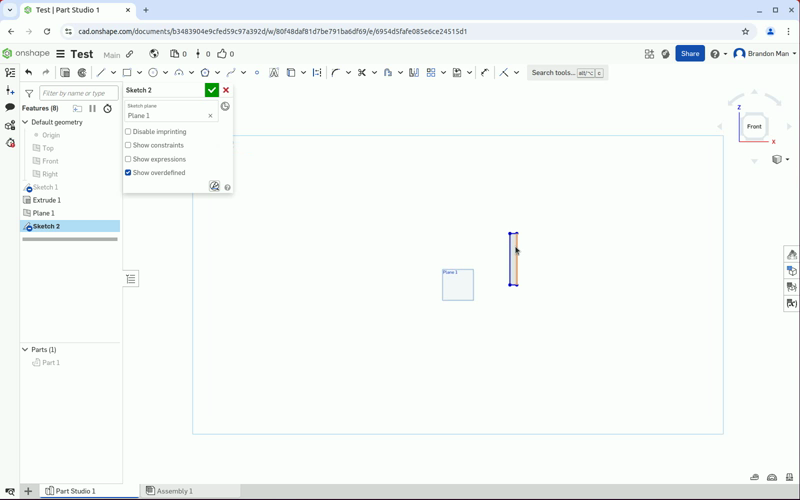
scroll(6)
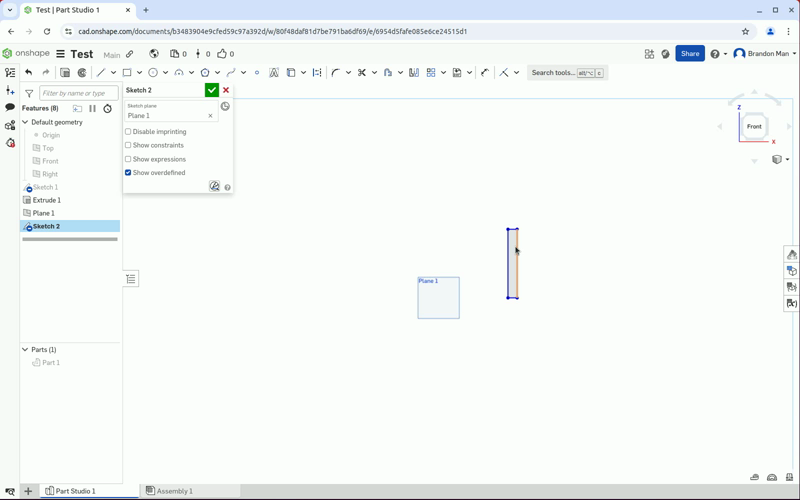
scroll(6)
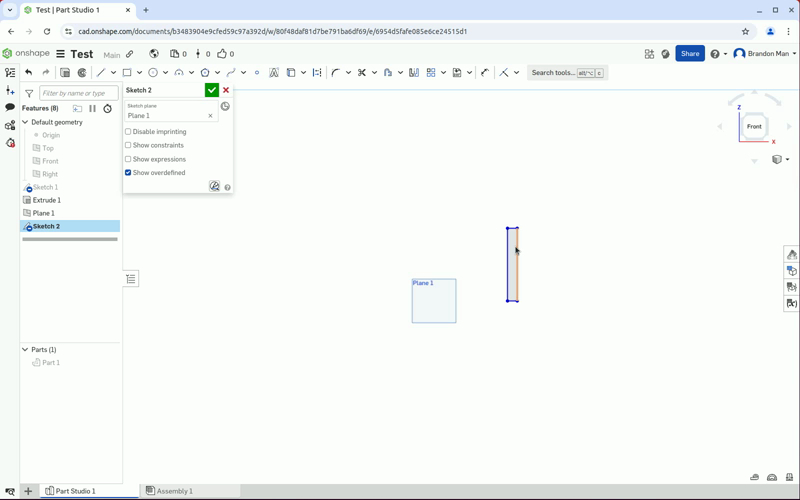
scroll(6)
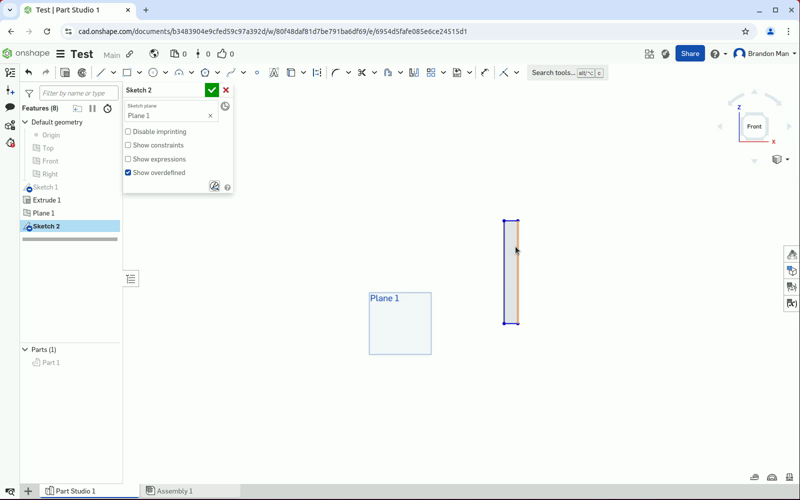
scroll(6)
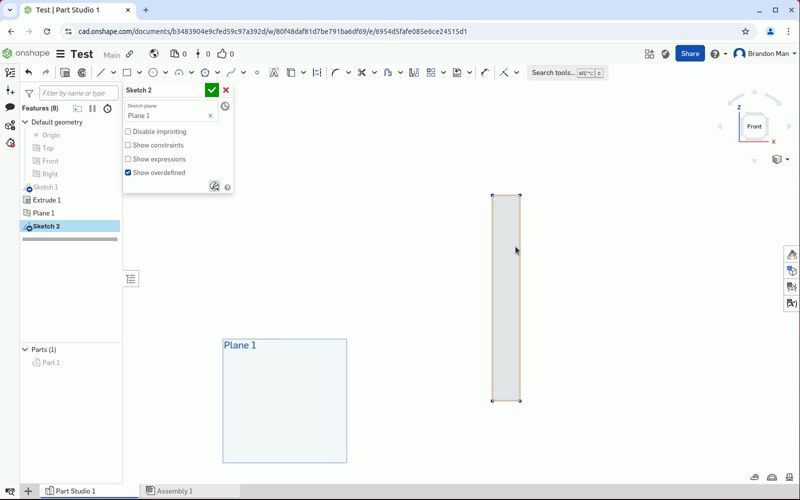
scroll(6)
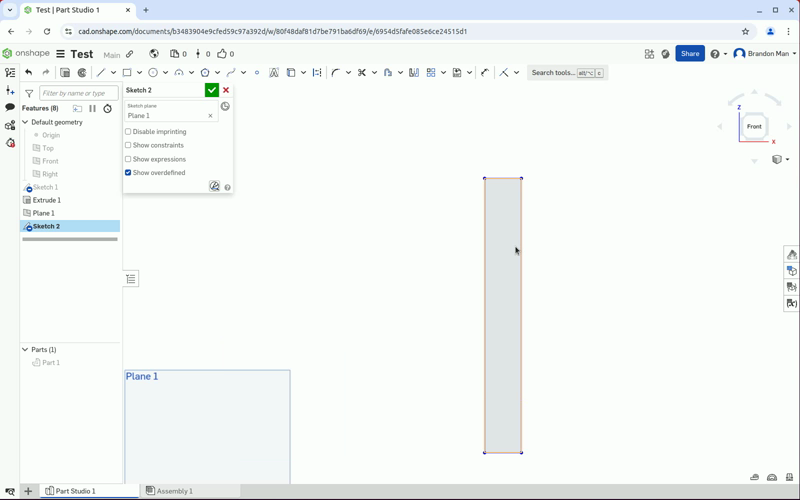
scroll(6)
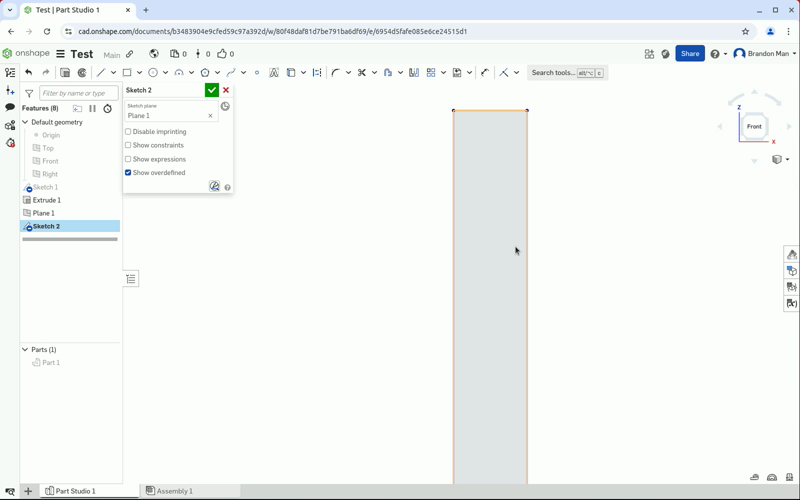
click(515, 246)
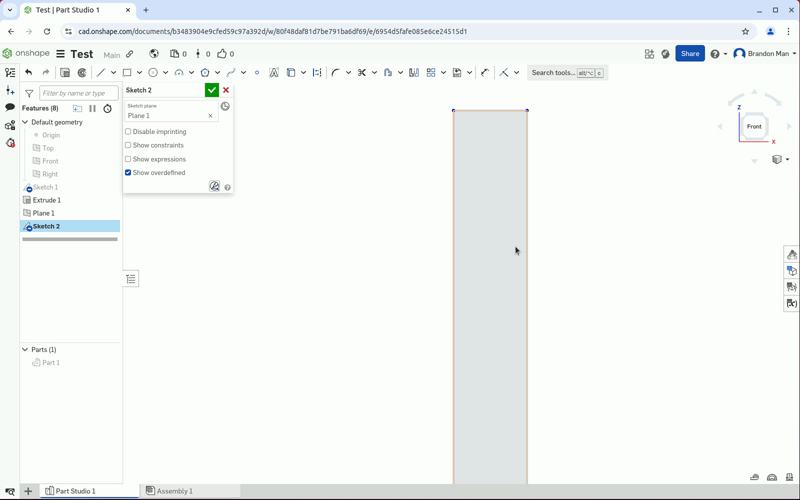
scroll(-6)
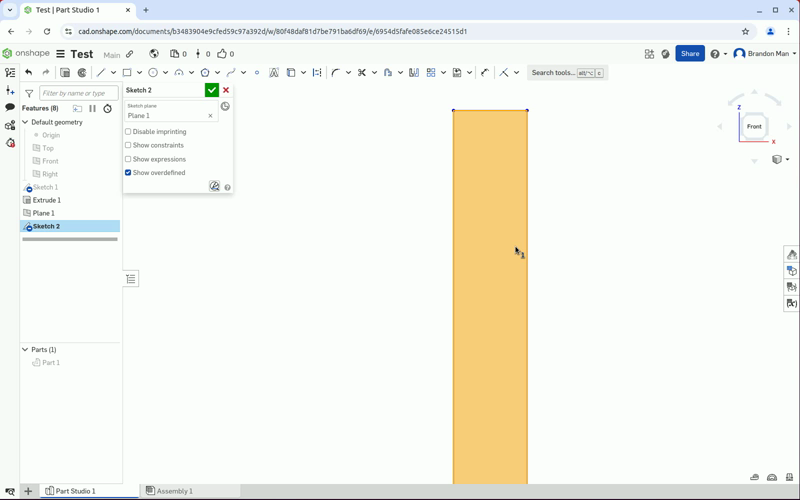
scroll(-6)
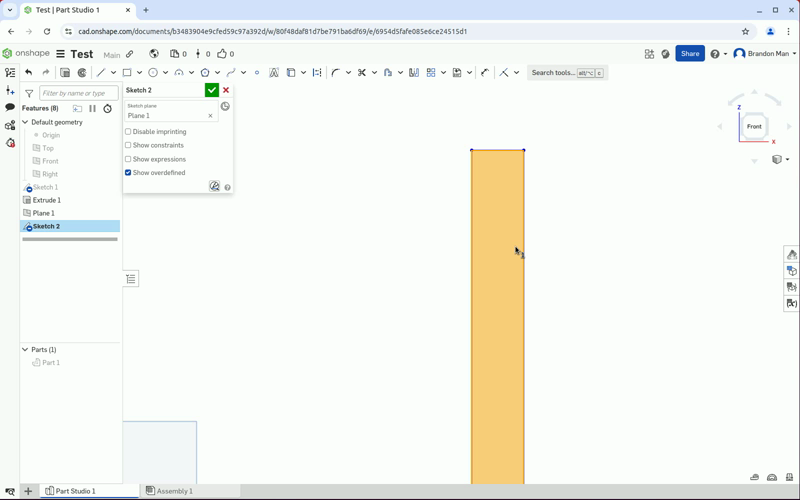
scroll(-6)
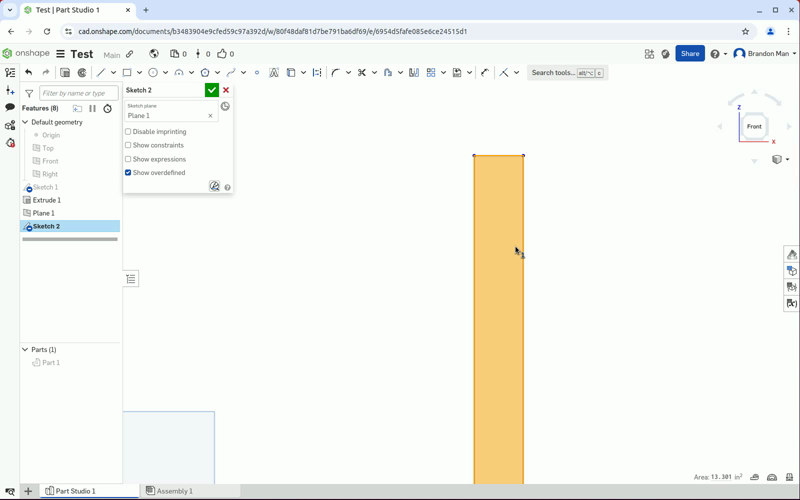
scroll(-6)
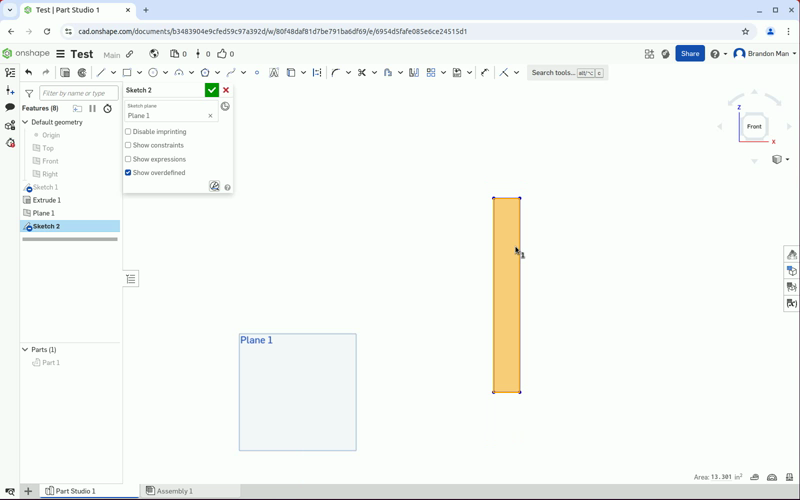
scroll(-6)
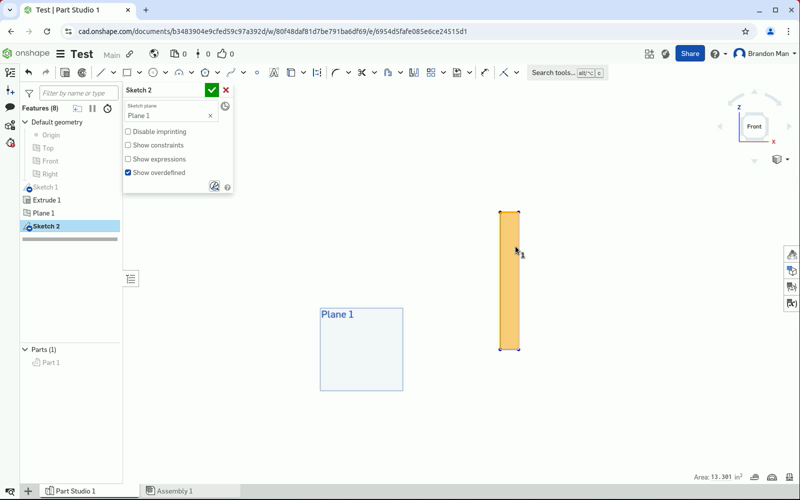
scroll(-6)
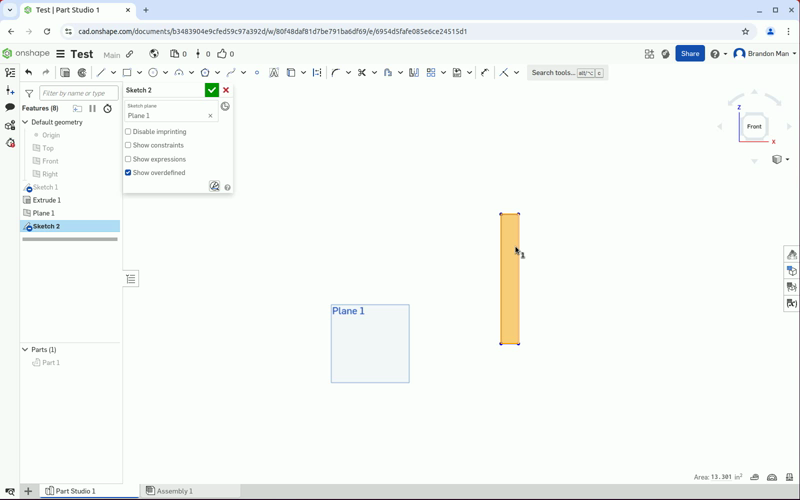
scroll(-6)
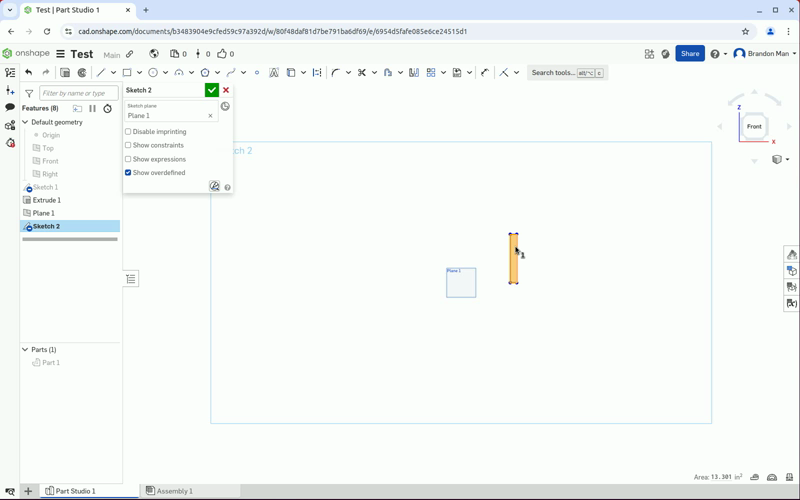
mouse_move(73, 352)
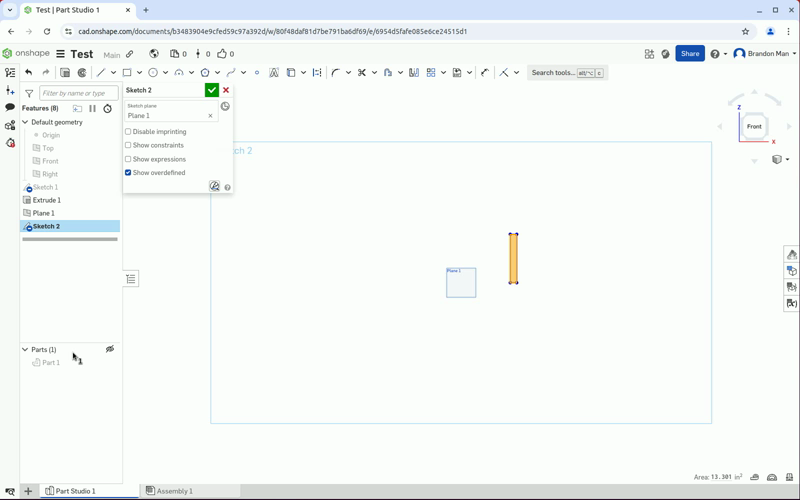
key(shift+y)
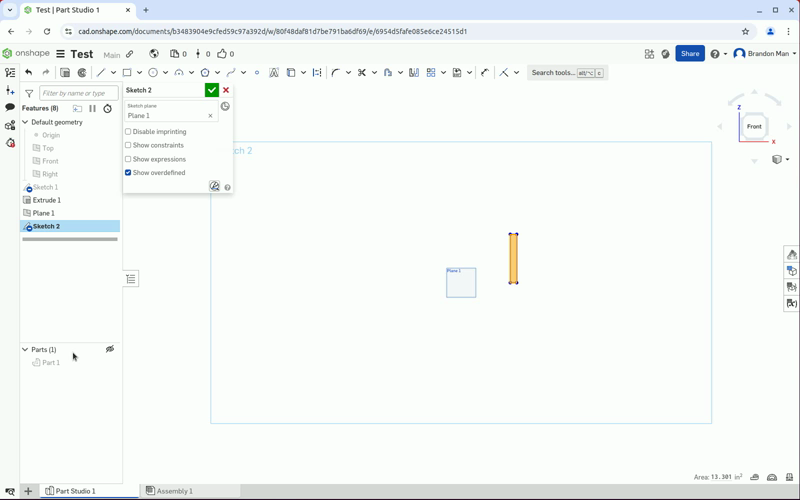
key(shift+e)
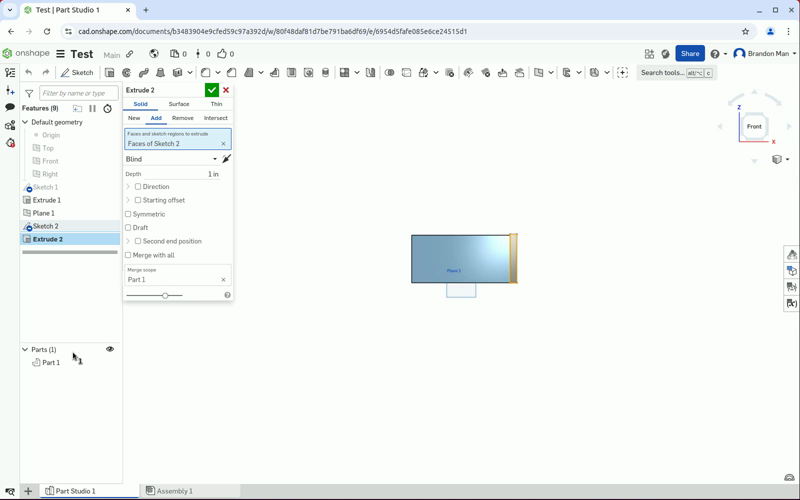
mouse_move(143, 106)
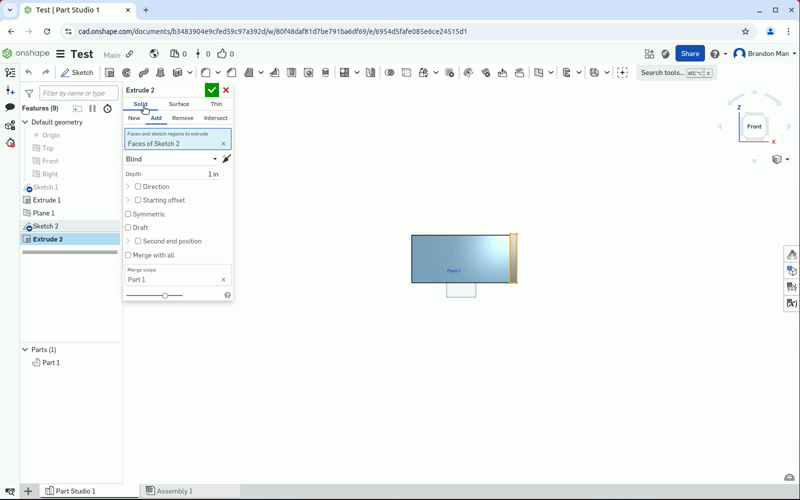
click(143, 106)
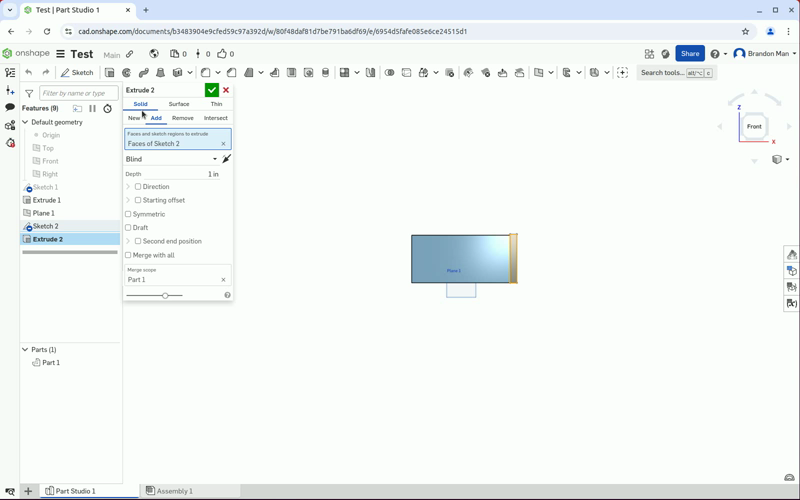
mouse_move(137, 120)
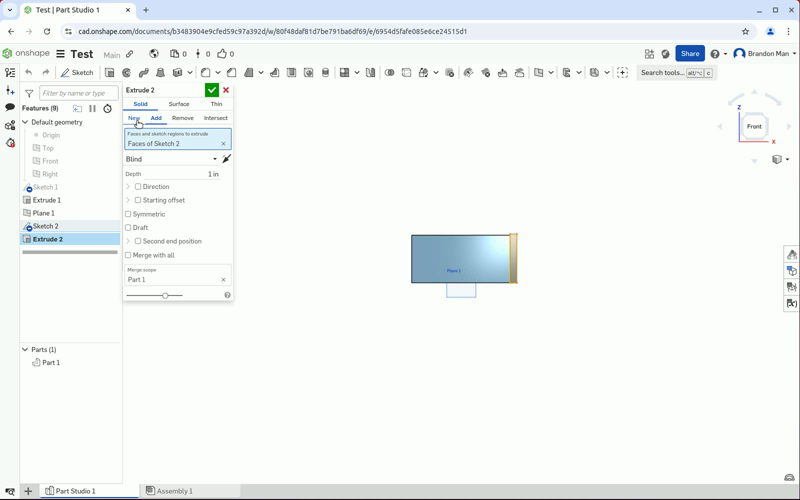
click(137, 120)
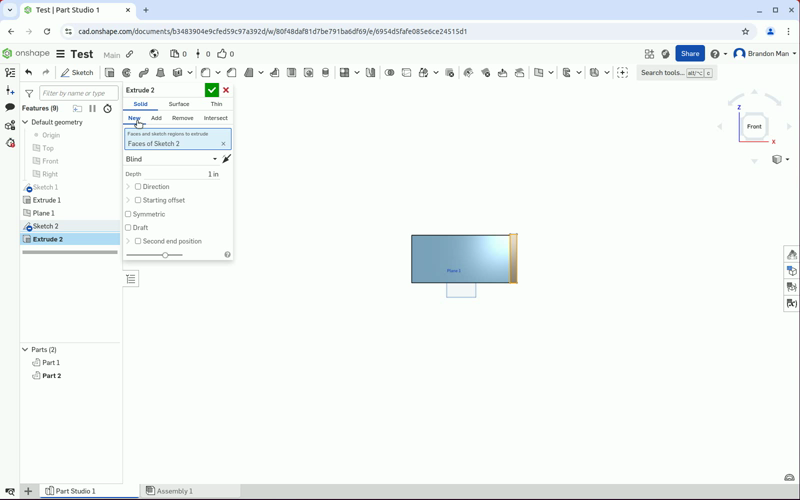
key(tab, 4)
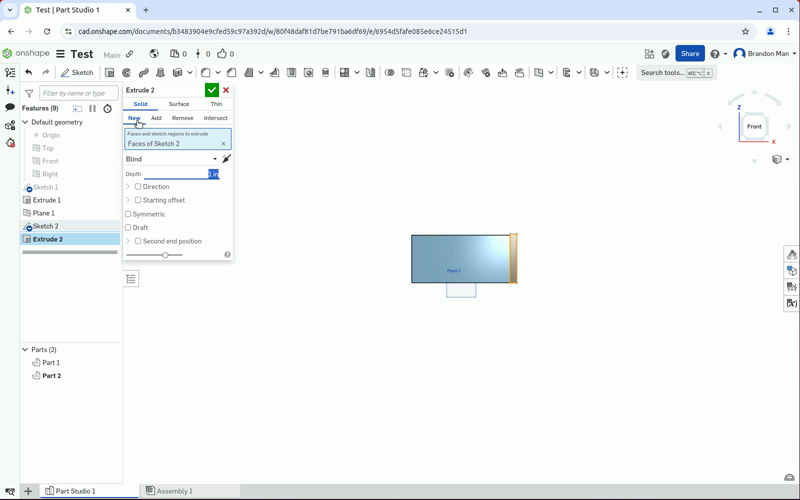
text(-24.312)
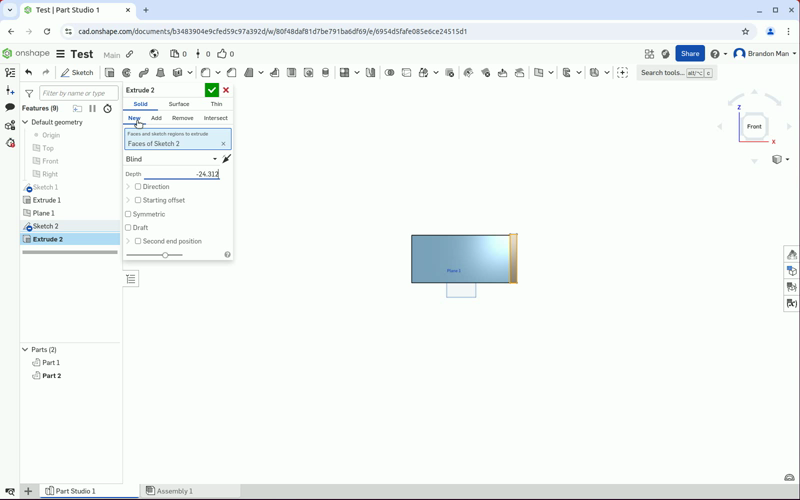
key(enter)
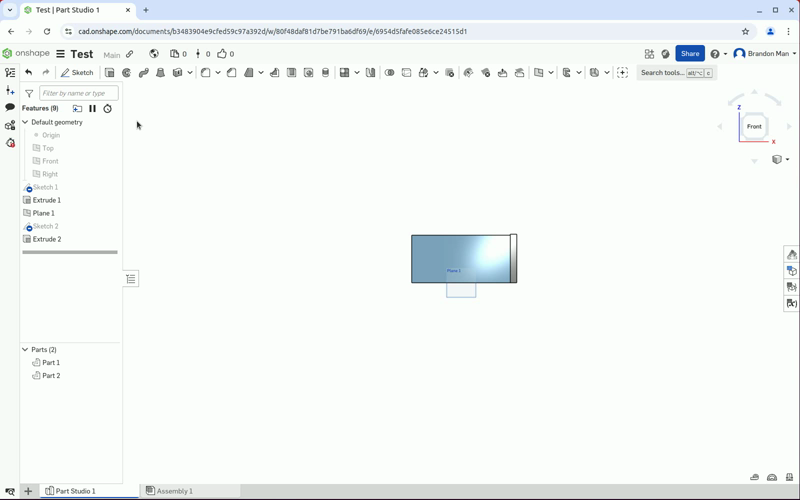
key(shift+h)
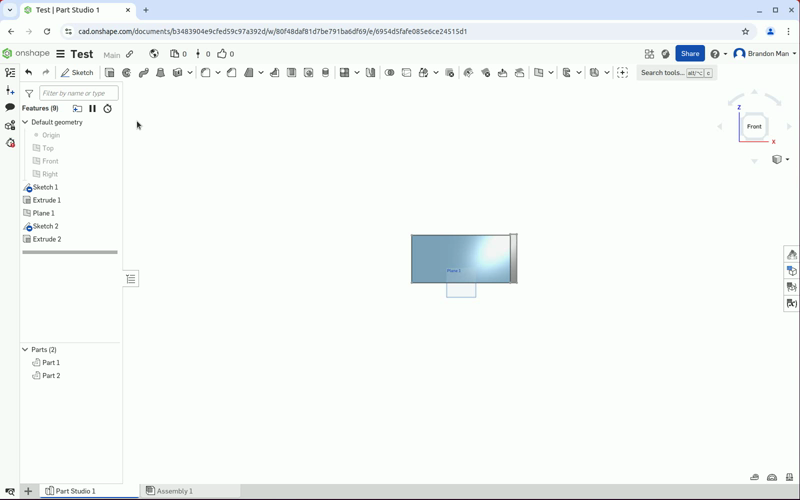
key(shift+h)
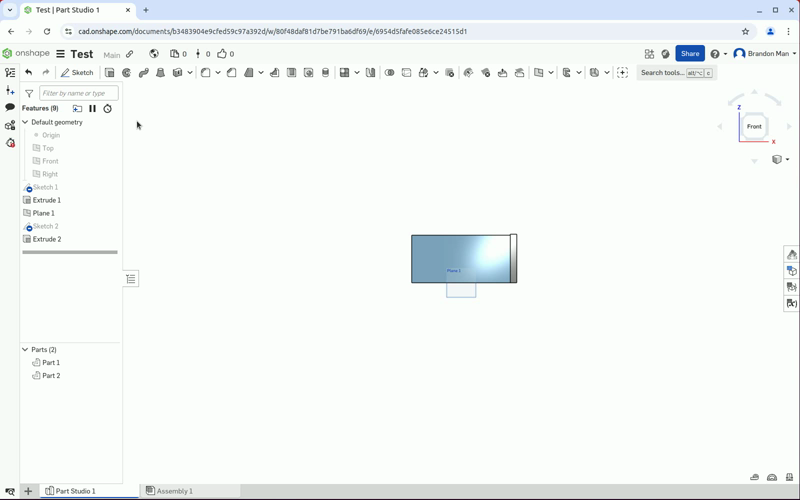
mouse_move(73, 189)
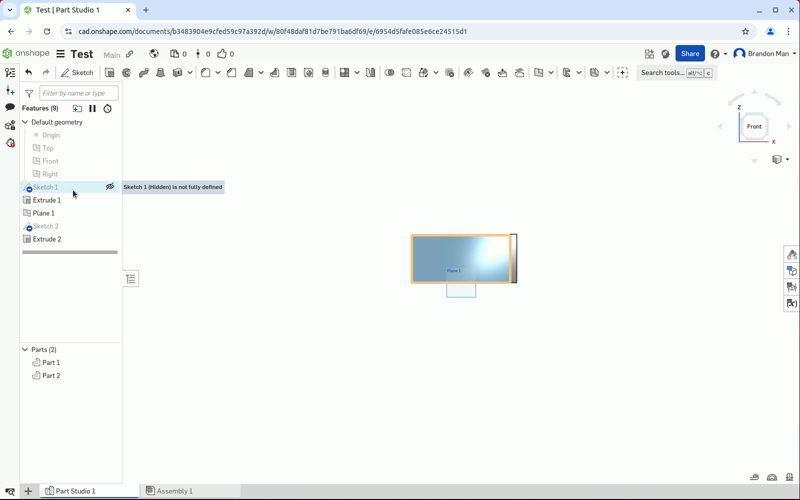
click(73, 189)
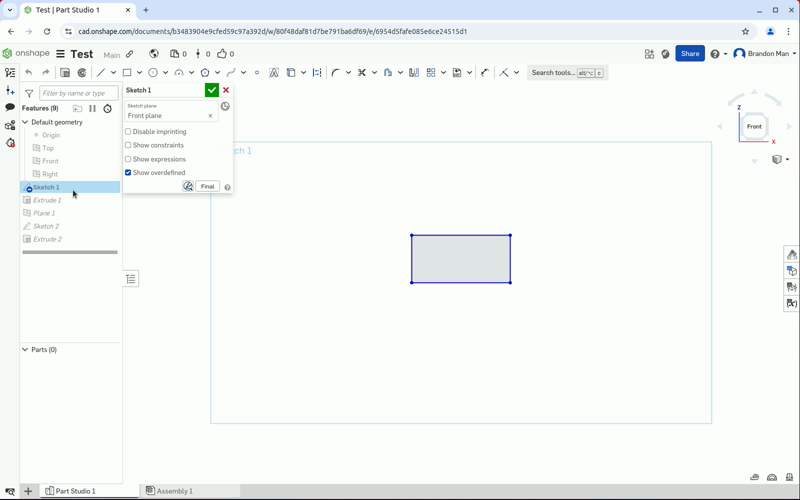
mouse_move(229, 92)
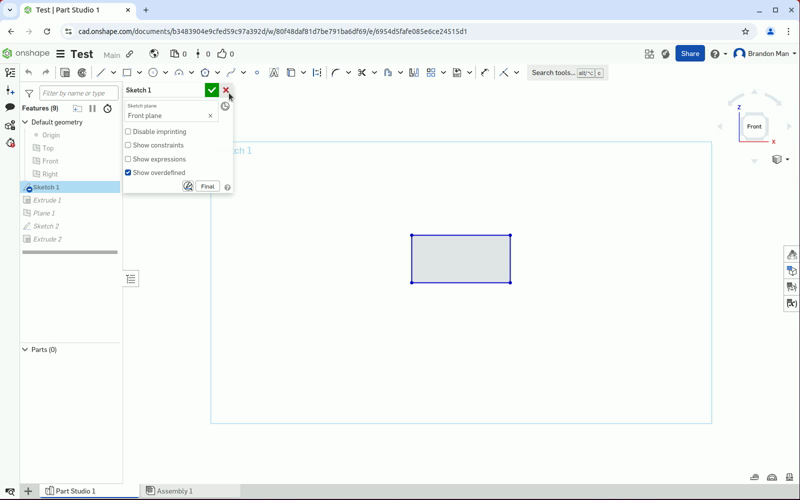
click(229, 92)
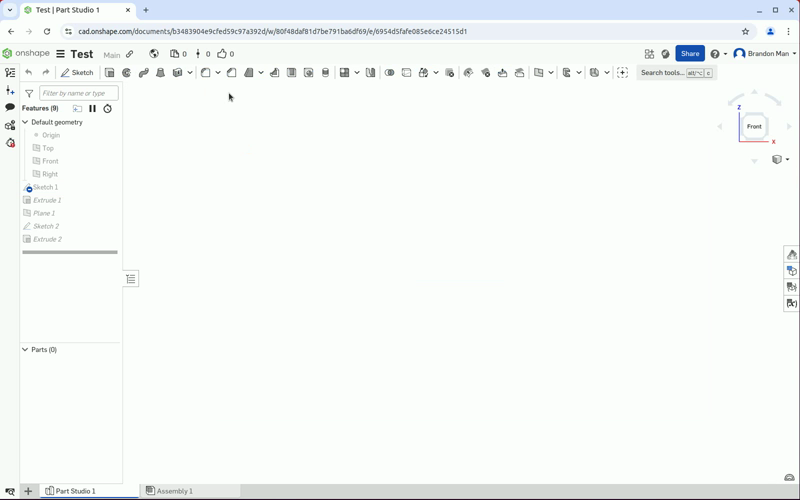
key(shift+s)
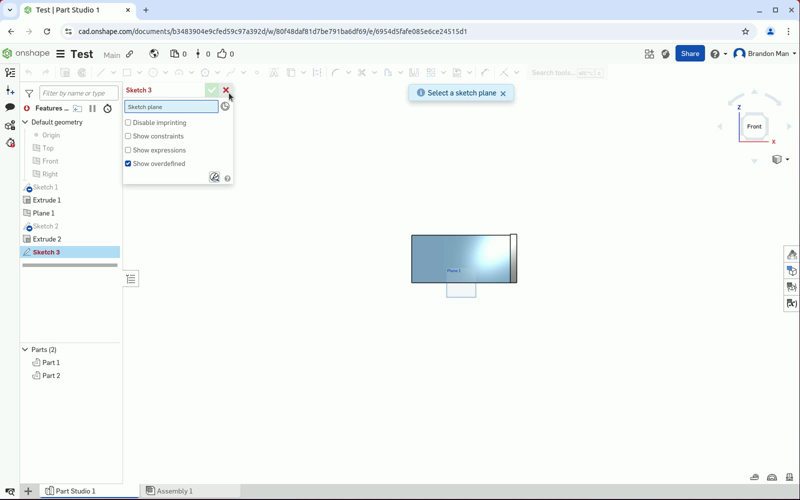
mouse_move(73, 215)
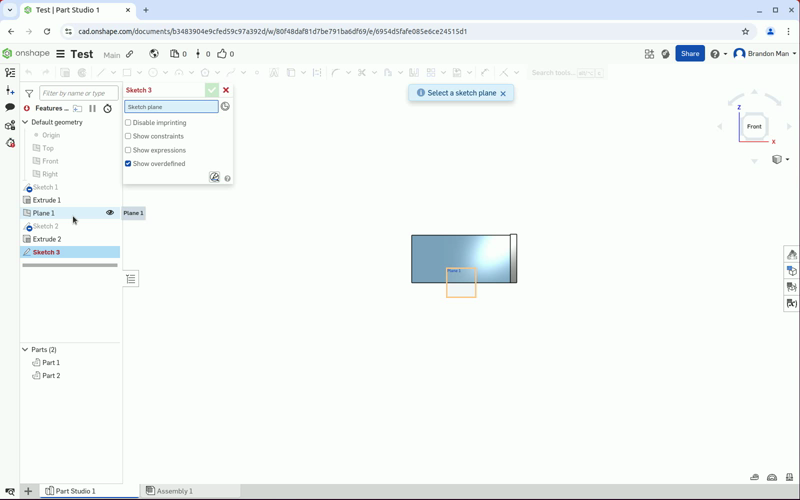
click(73, 215)
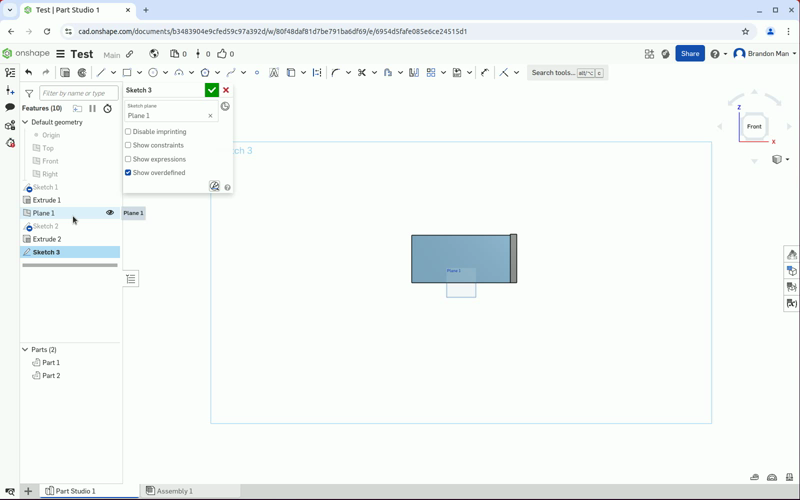
mouse_move(73, 352)
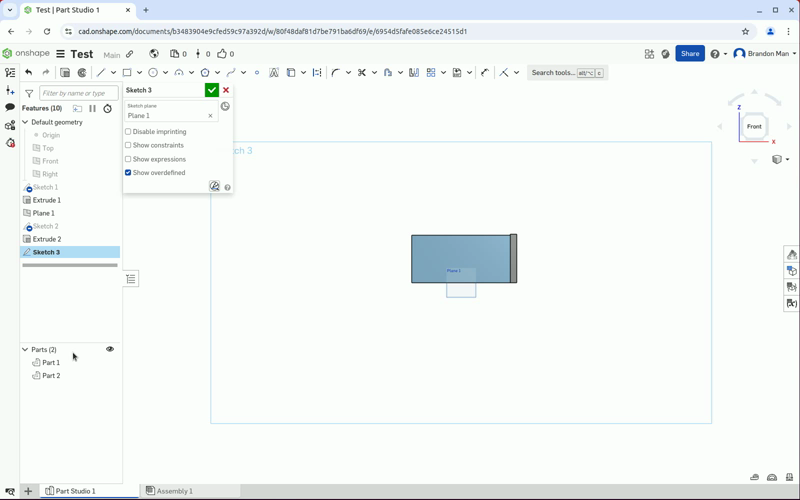
key(y)
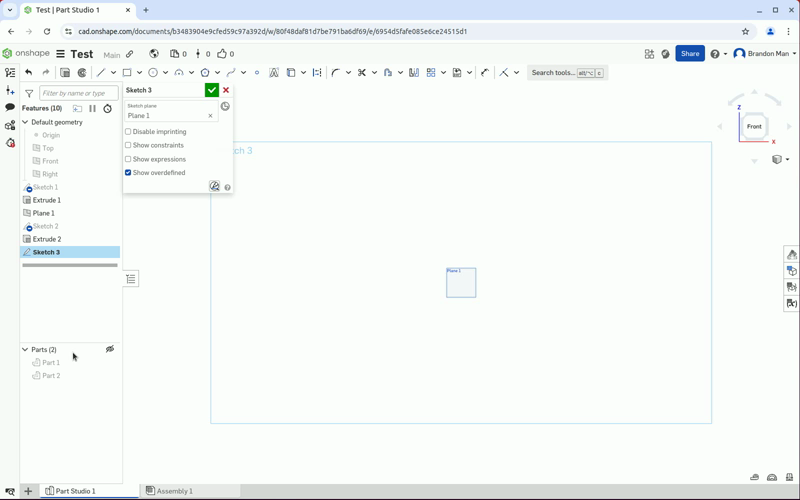
key(l)
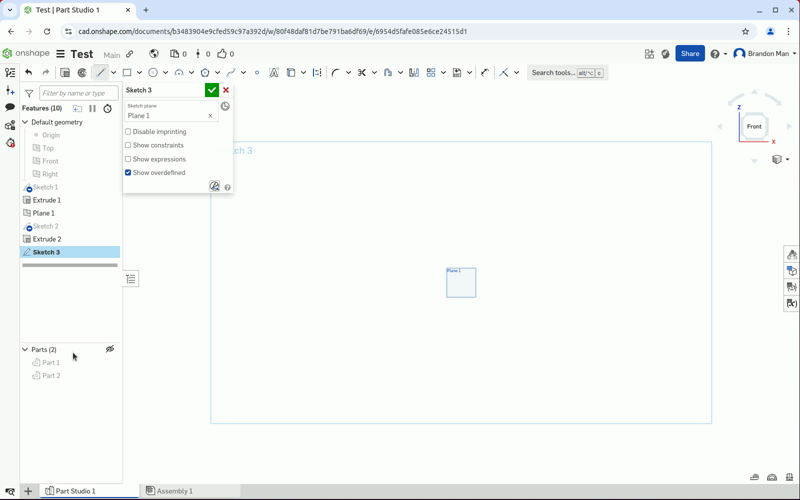
key_down(shift)
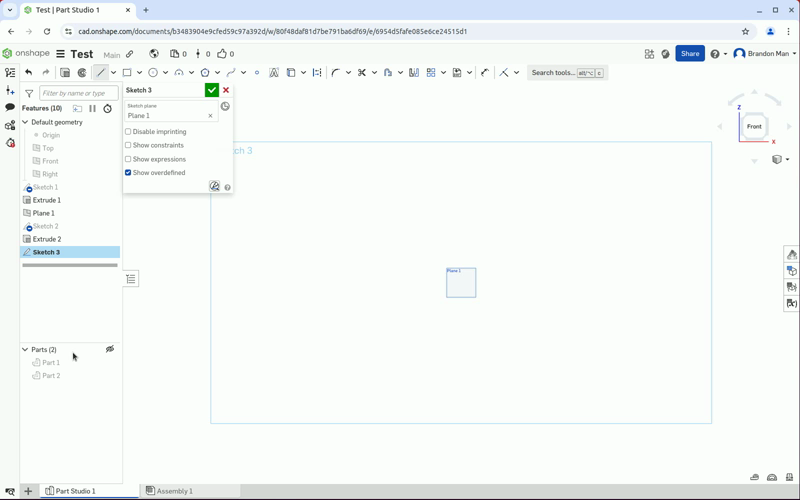
mouse_move(405, 282)
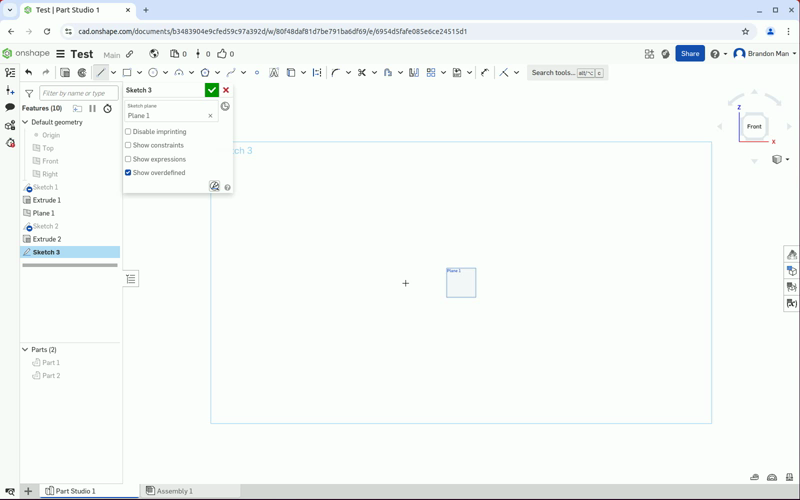
click(405, 282)
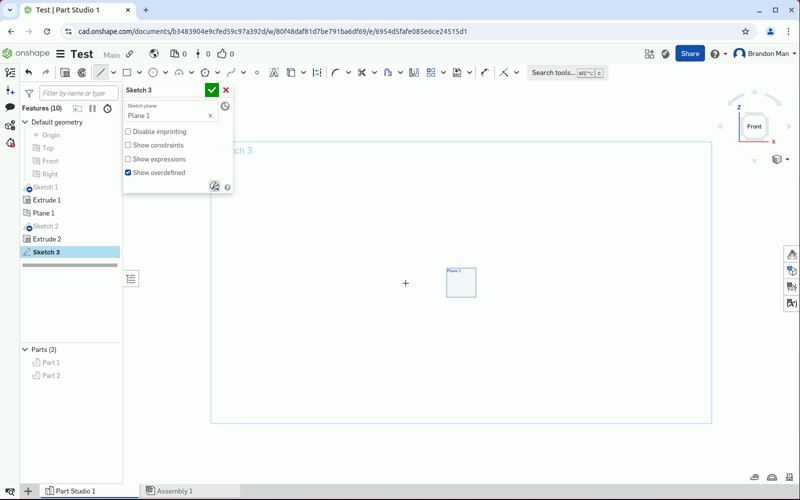
key_up(shift)
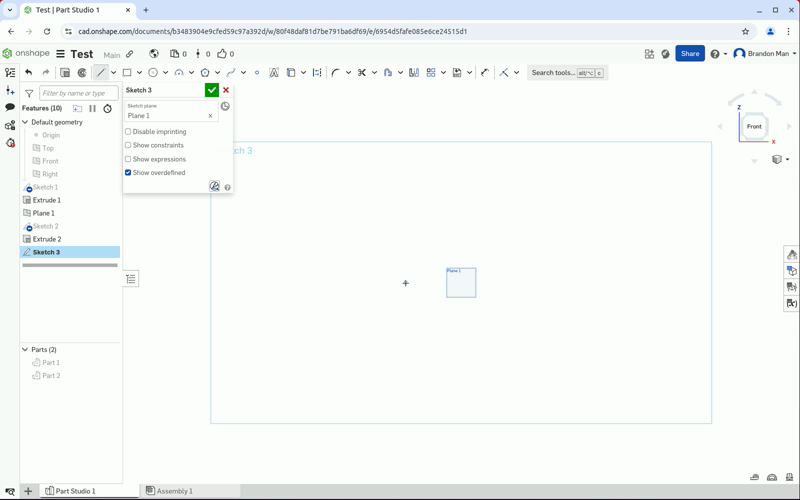
key_down(shift)
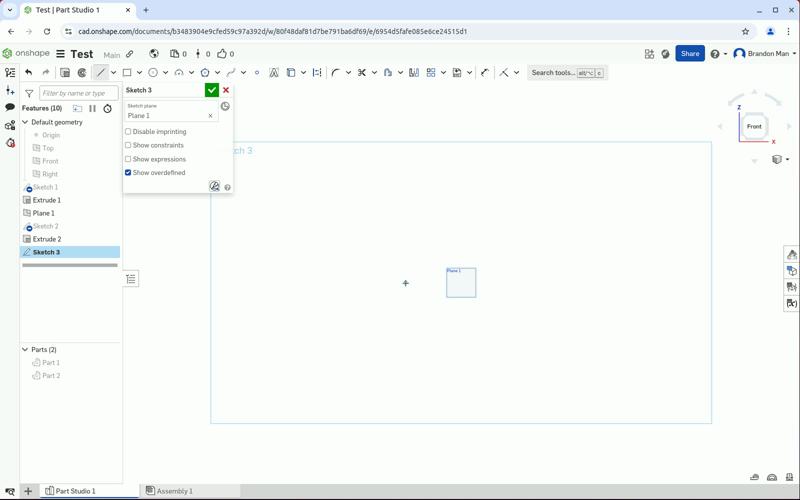
mouse_move(435, 282)
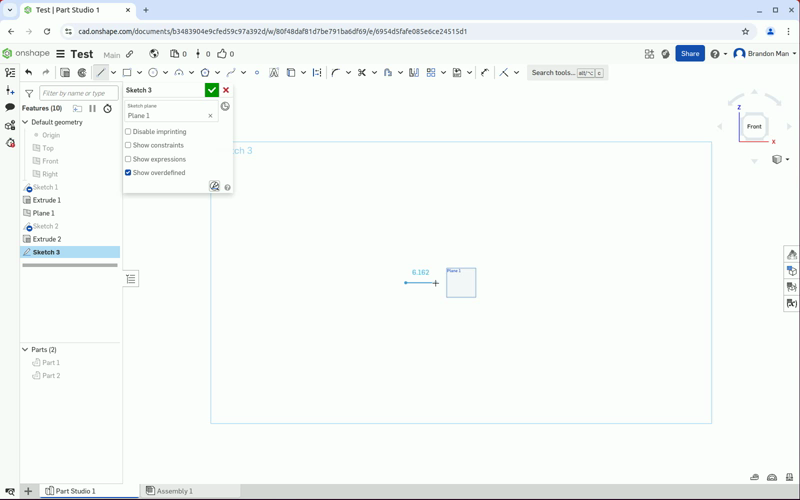
mouse_move(412, 282)
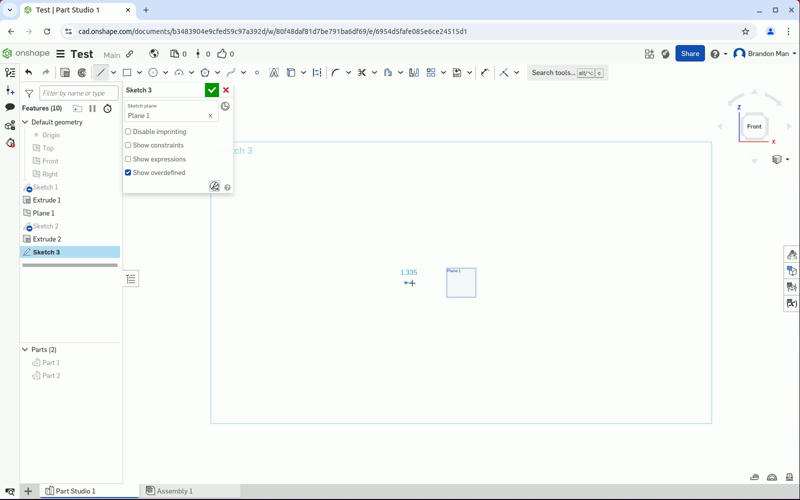
scroll(6)
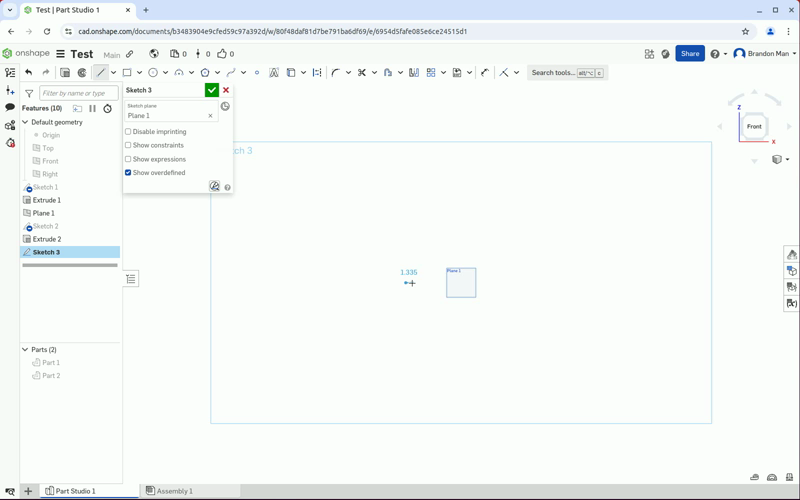
scroll(6)
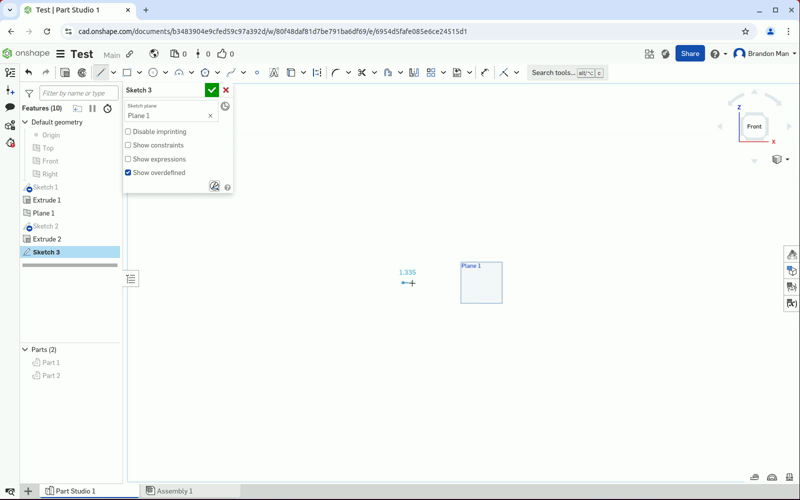
scroll(6)
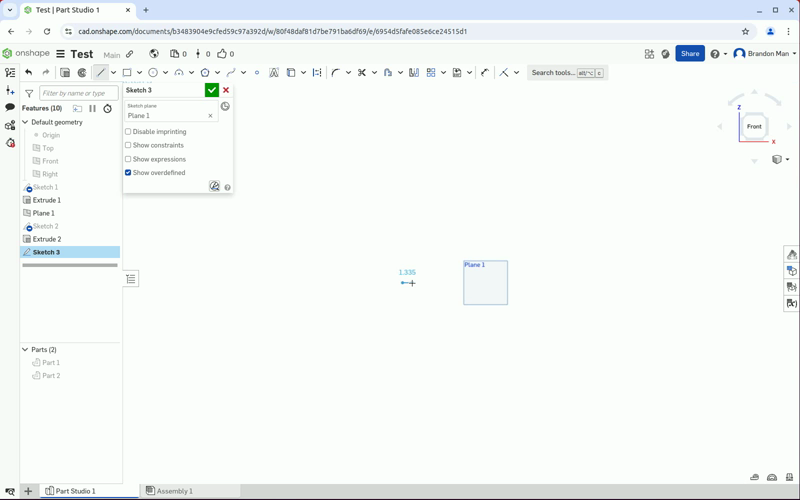
scroll(6)
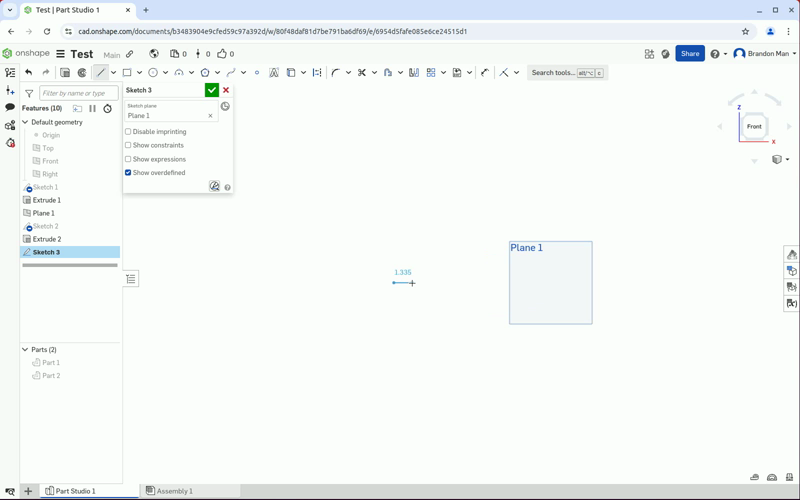
scroll(6)
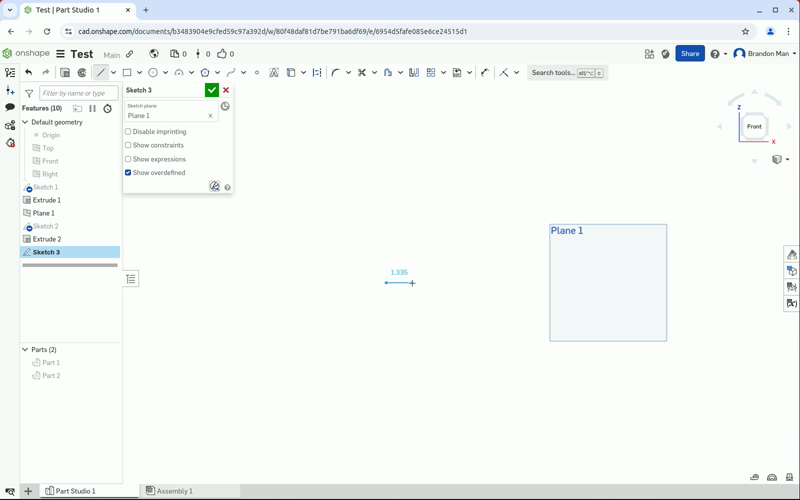
scroll(6)
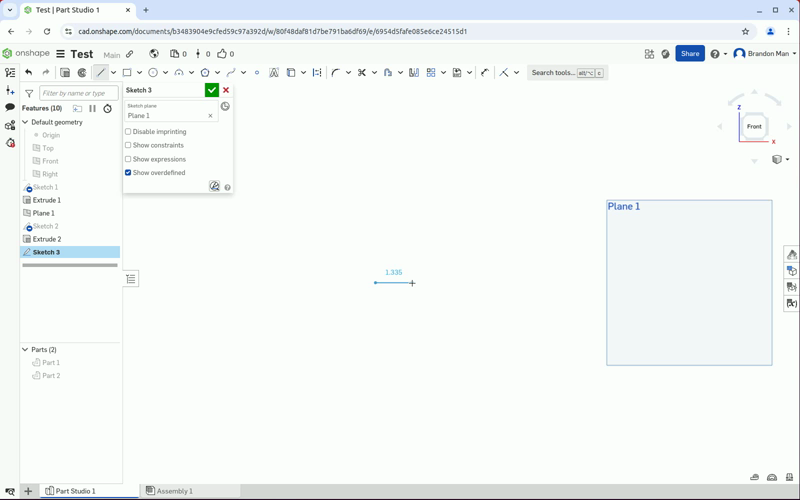
scroll(6)
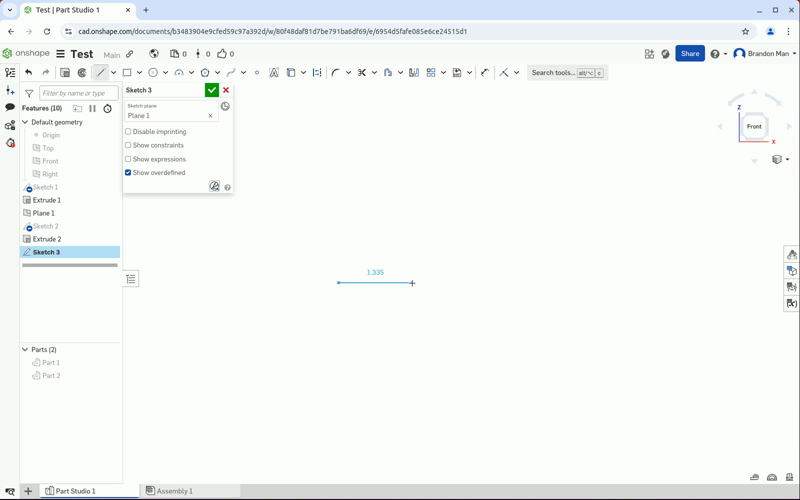
click(412, 282)
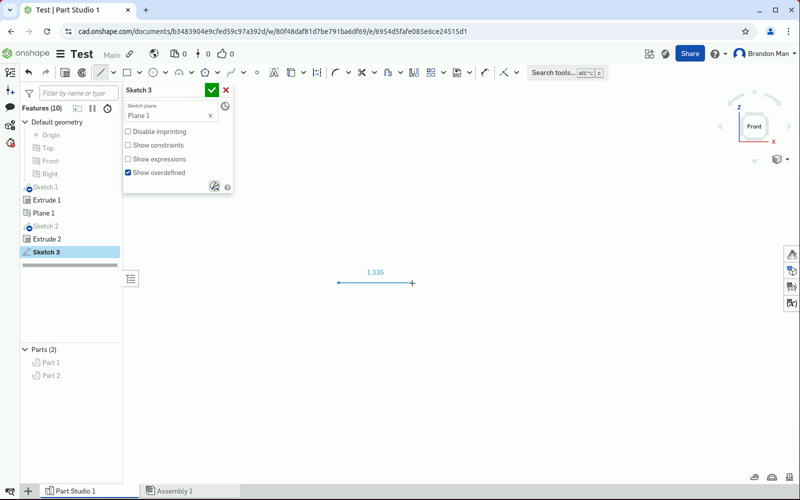
scroll(-6)
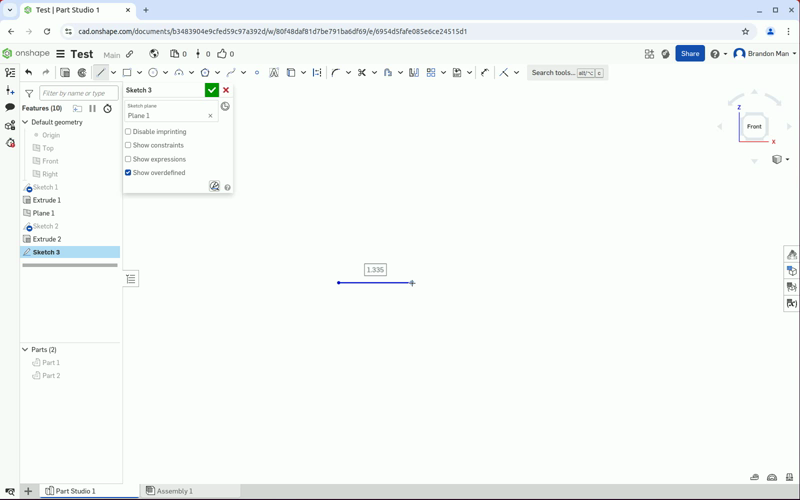
scroll(-6)
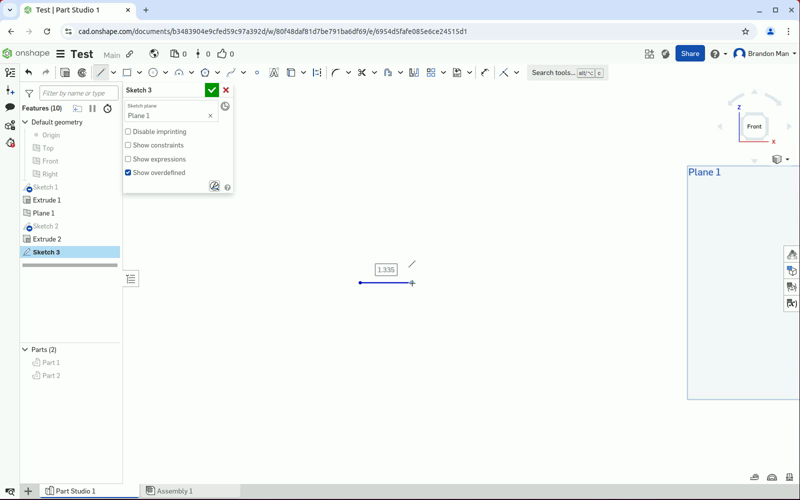
scroll(-6)
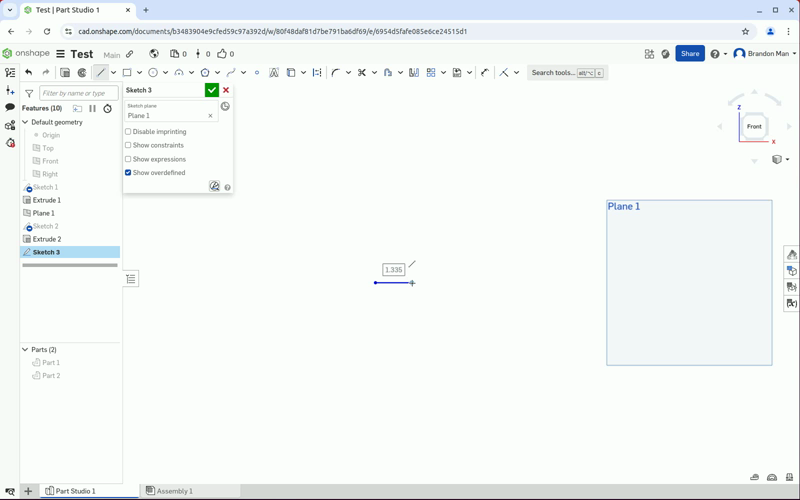
scroll(-6)
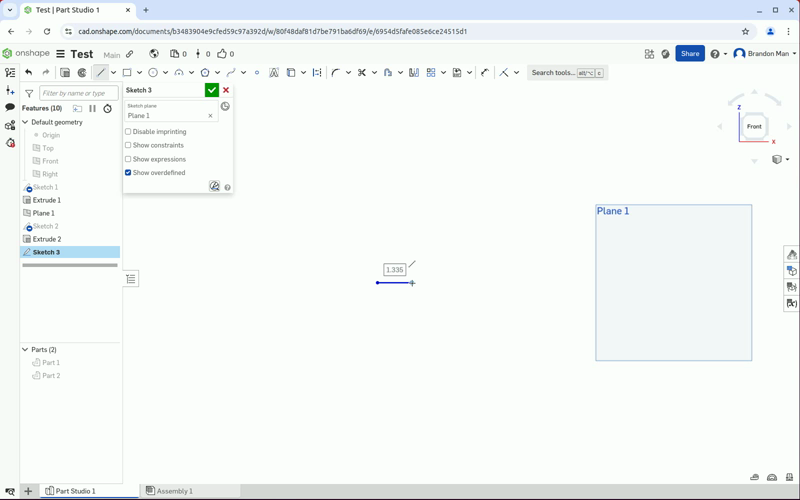
scroll(-6)
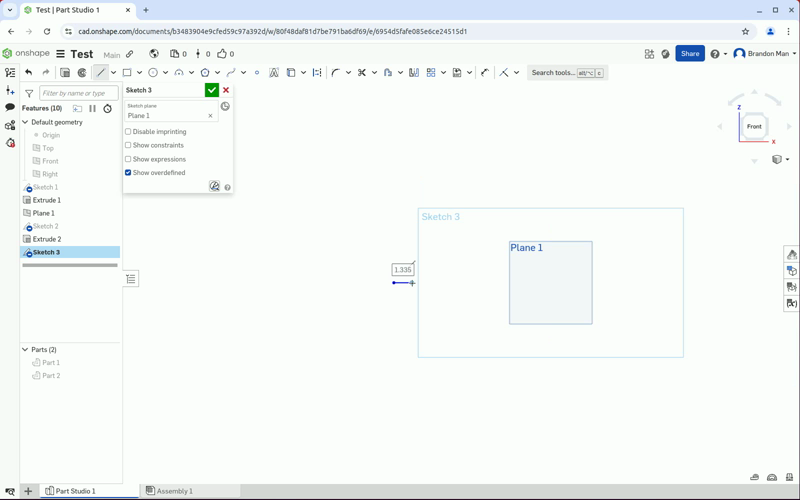
scroll(-6)
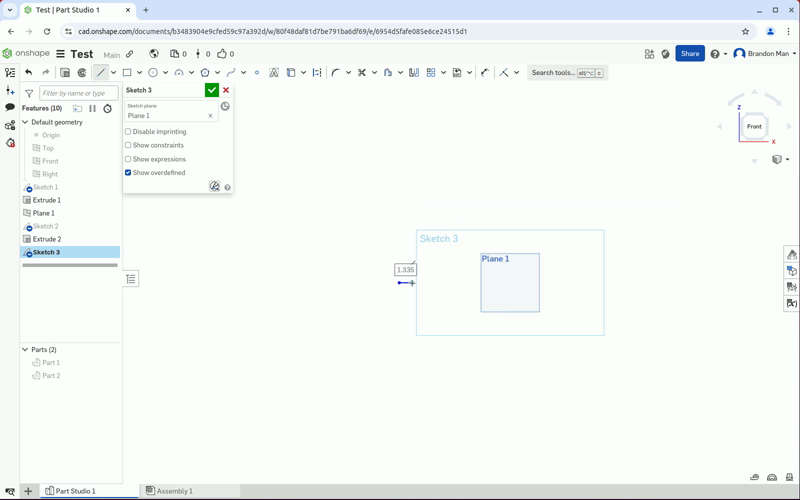
scroll(-6)
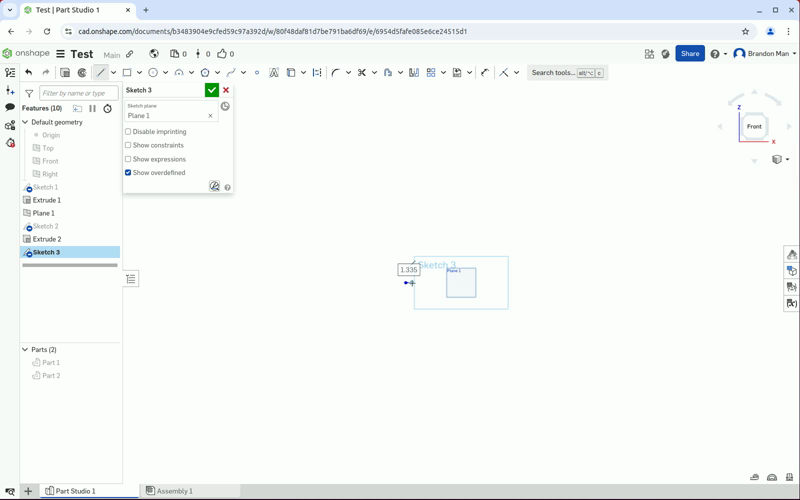
key_up(shift)
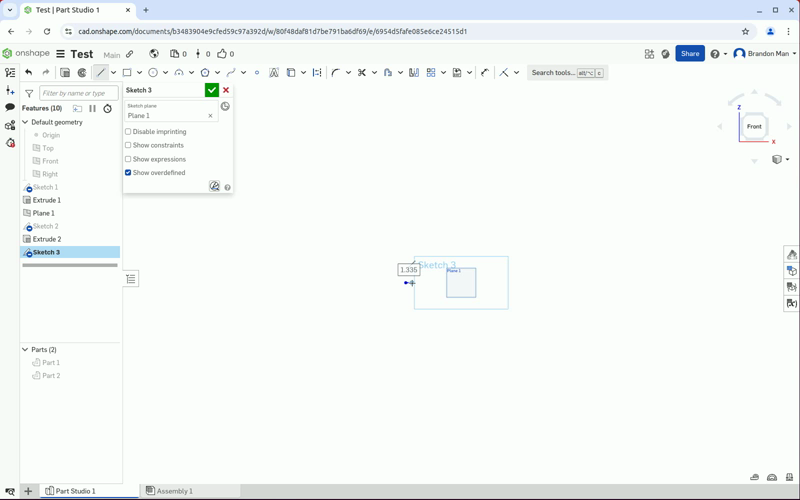
key_down(shift)
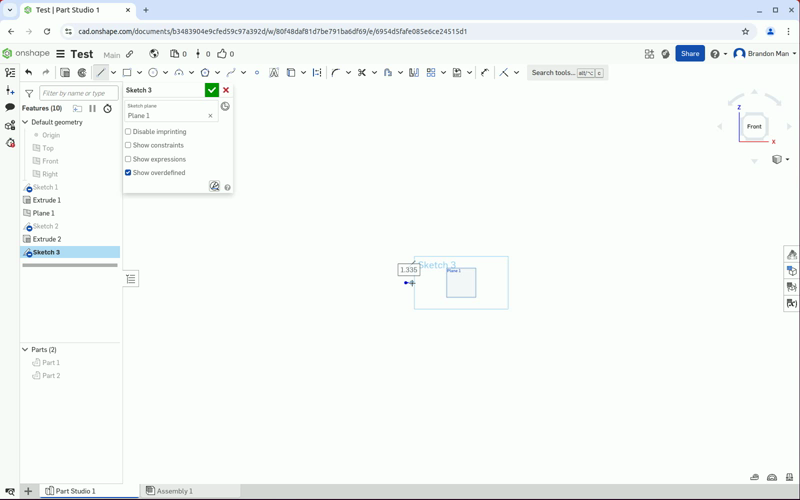
mouse_move(442, 282)
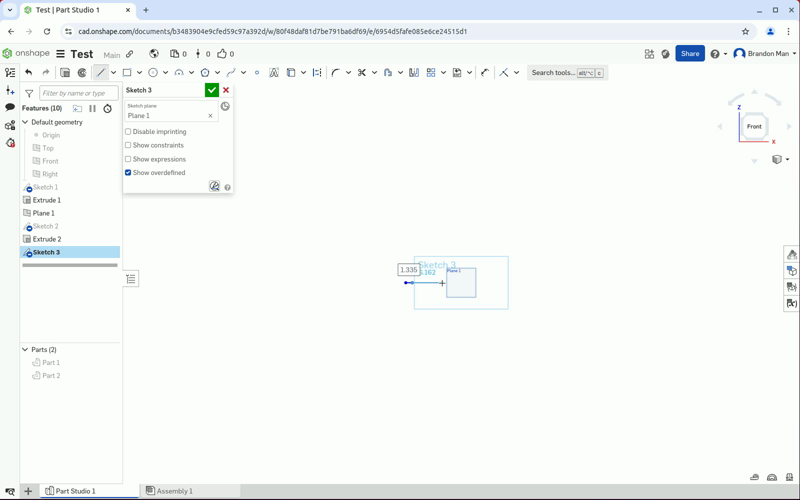
mouse_move(412, 234)
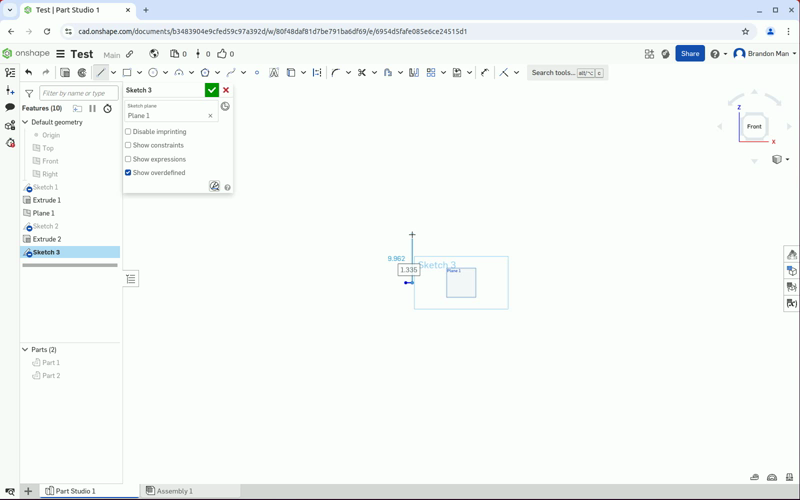
click(412, 234)
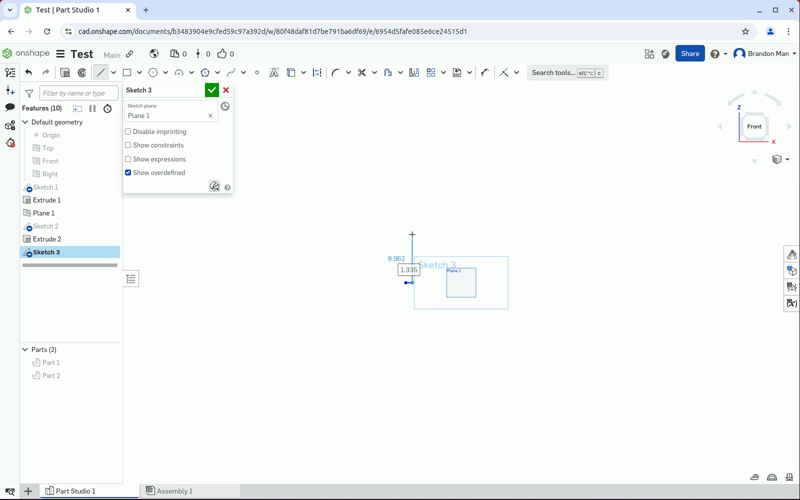
key_up(shift)
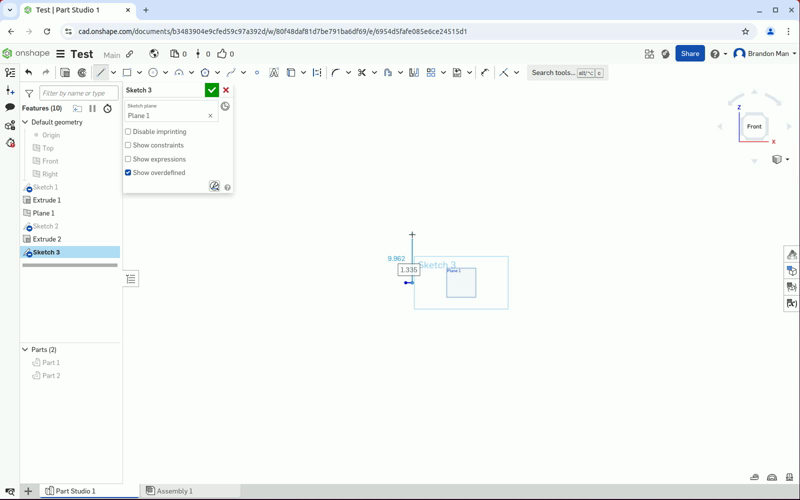
key_down(shift)
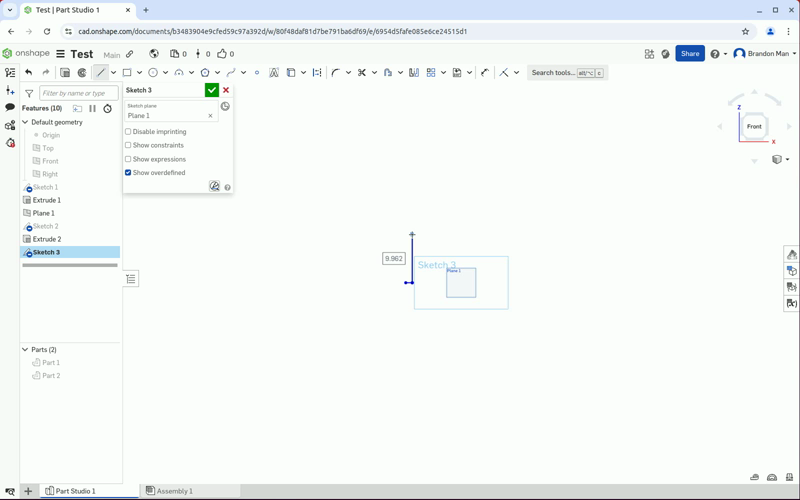
mouse_move(442, 234)
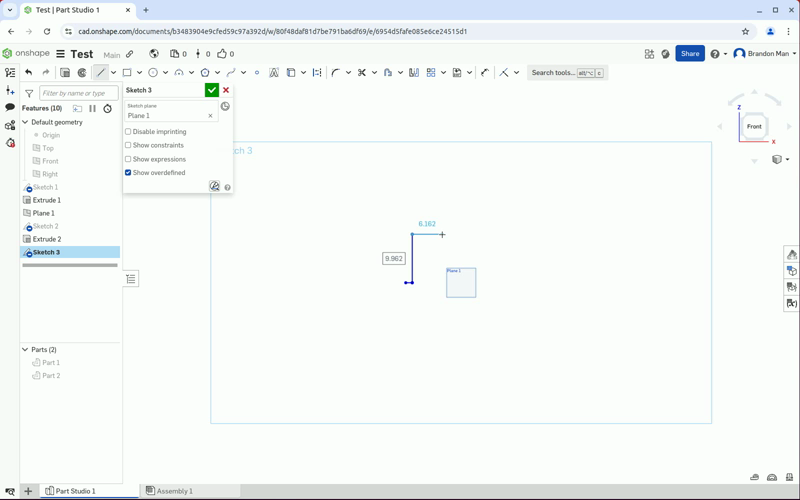
mouse_move(405, 234)
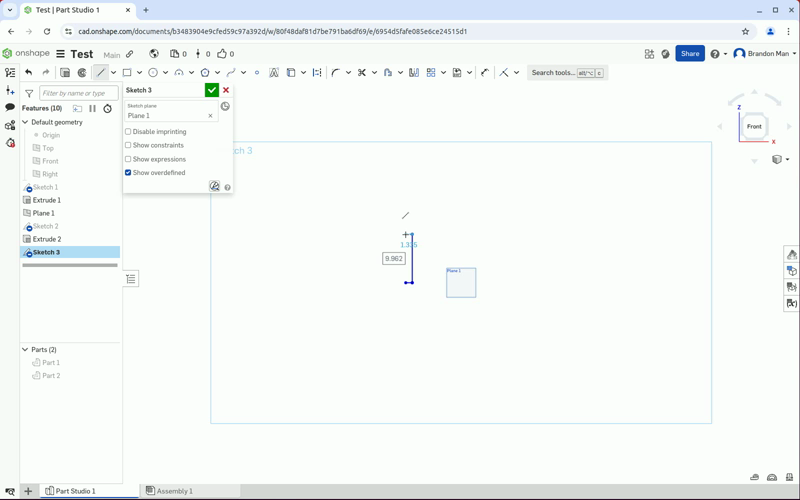
scroll(6)
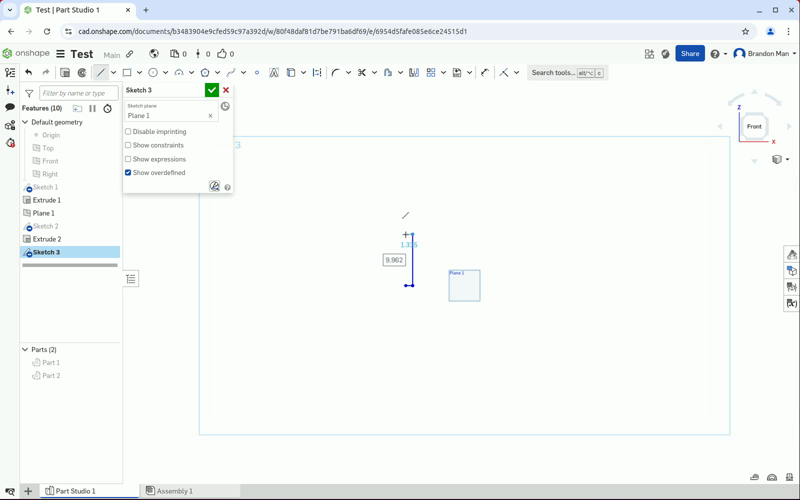
scroll(6)
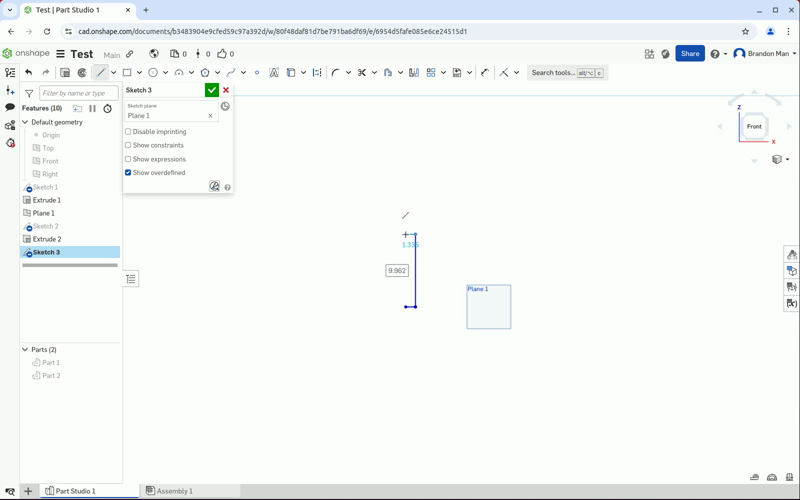
scroll(6)
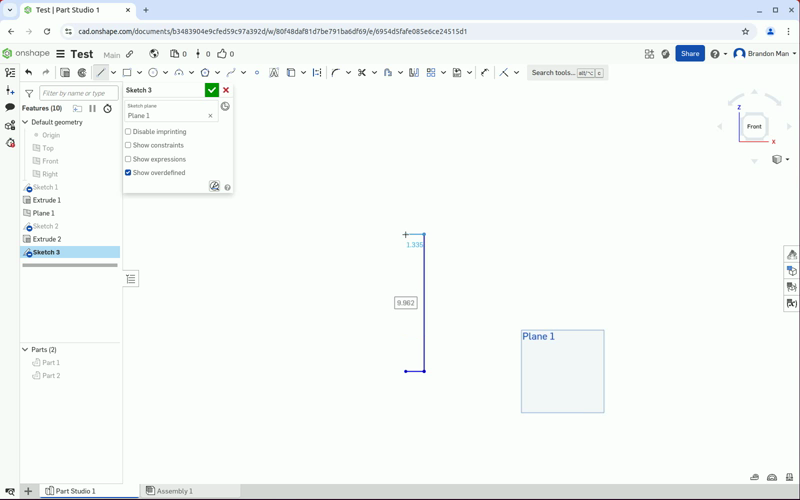
scroll(6)
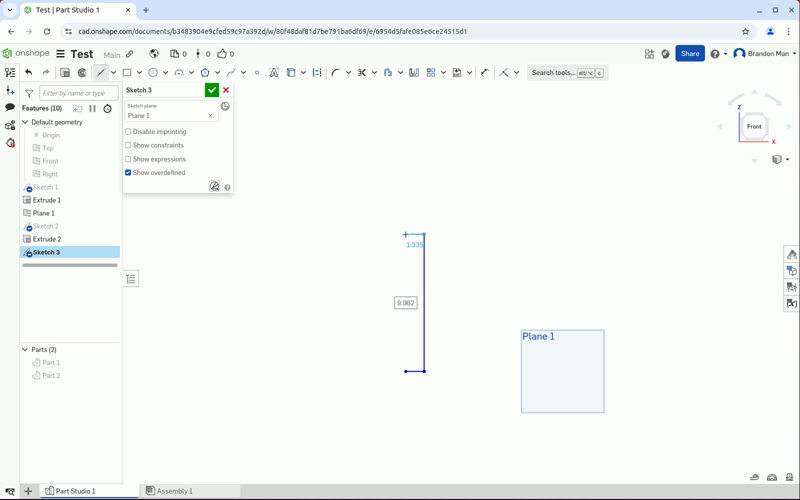
scroll(6)
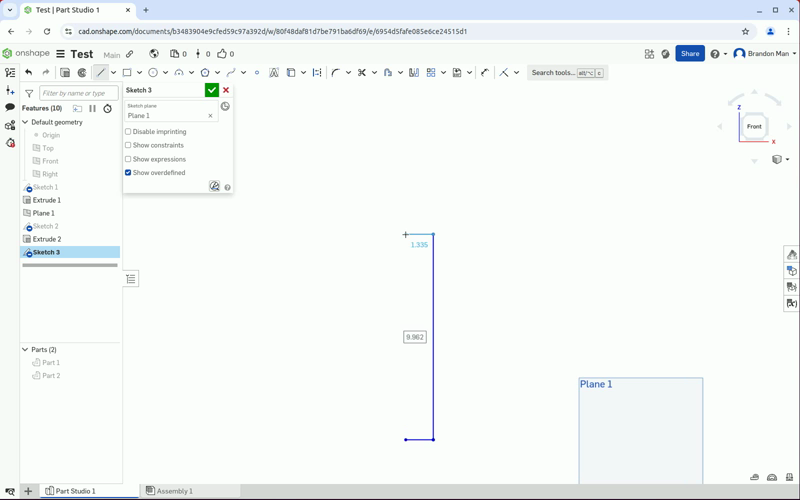
scroll(6)
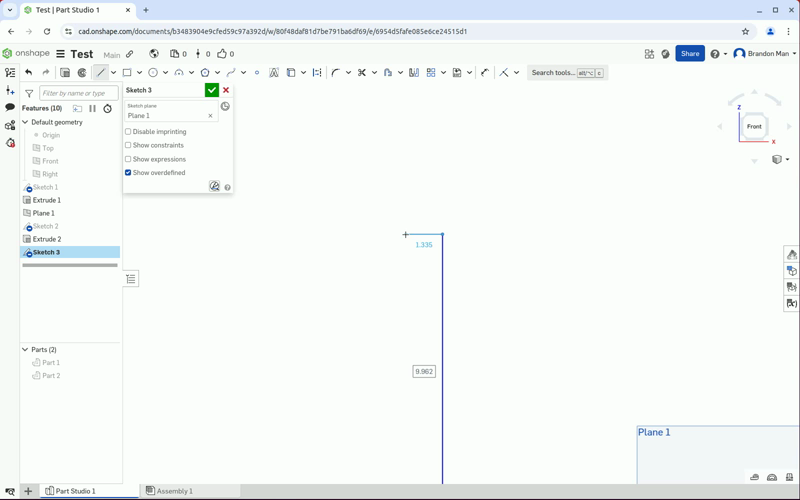
scroll(6)
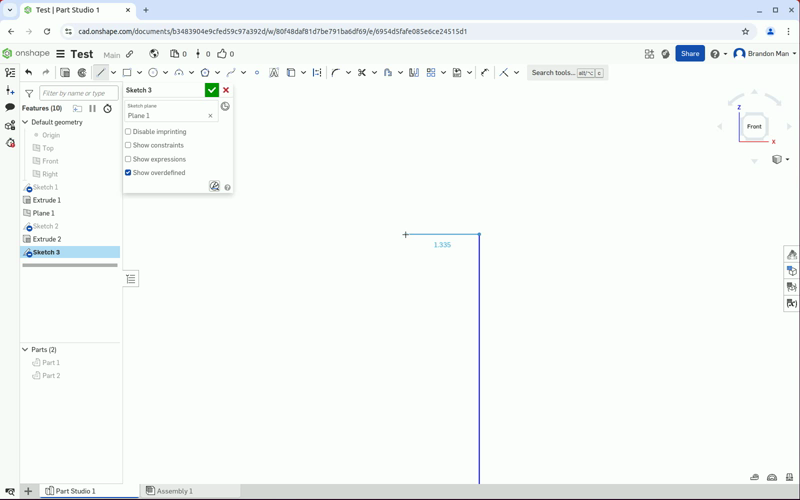
click(405, 234)
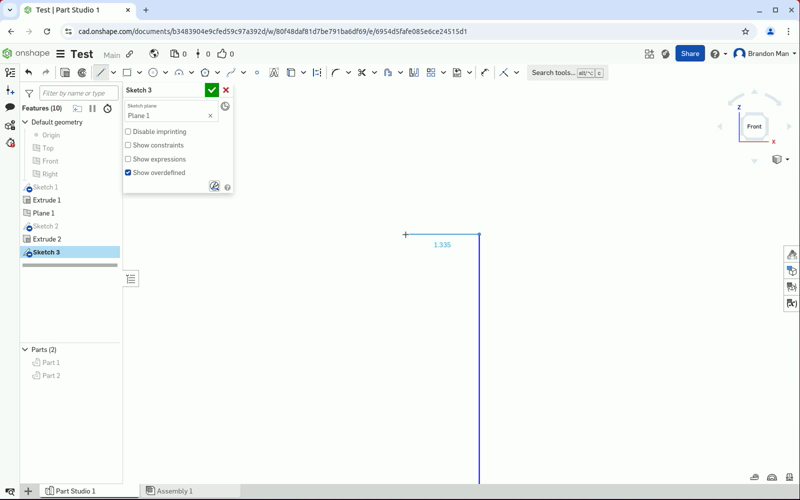
scroll(-6)
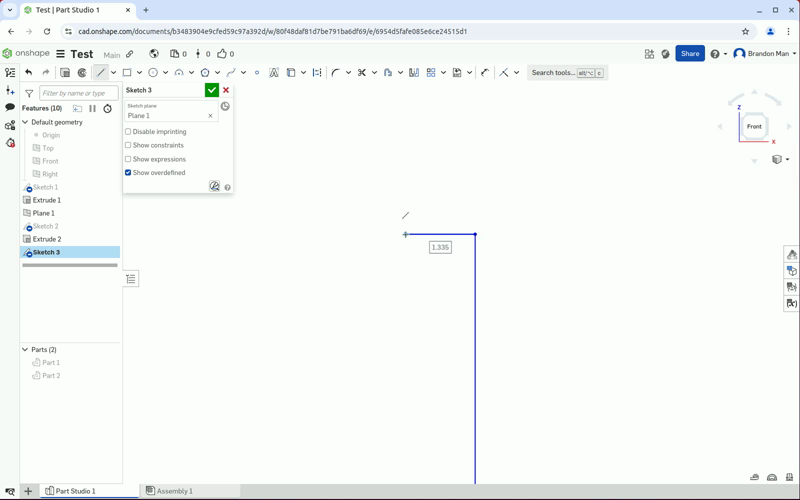
scroll(-6)
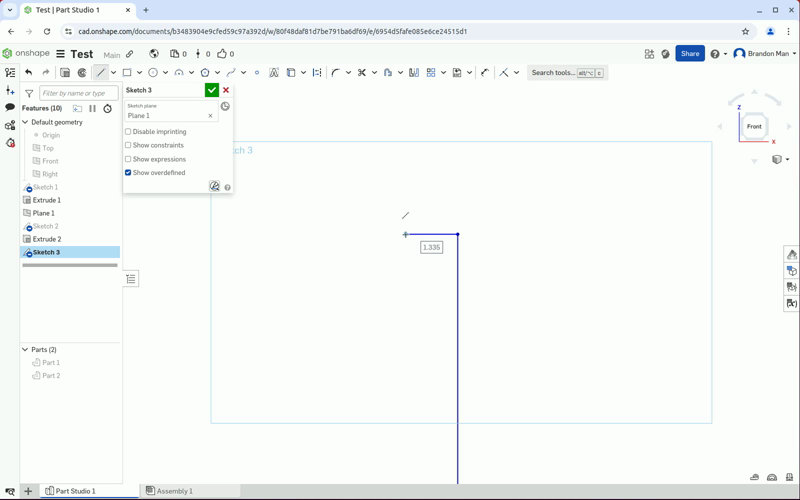
scroll(-6)
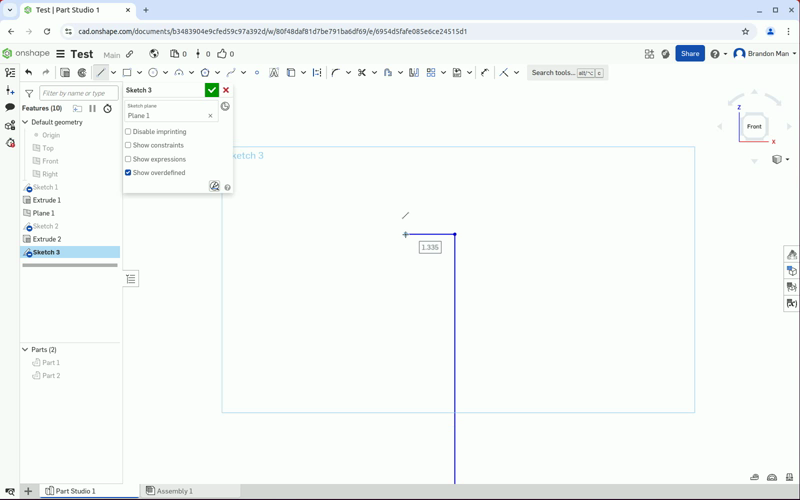
scroll(-6)
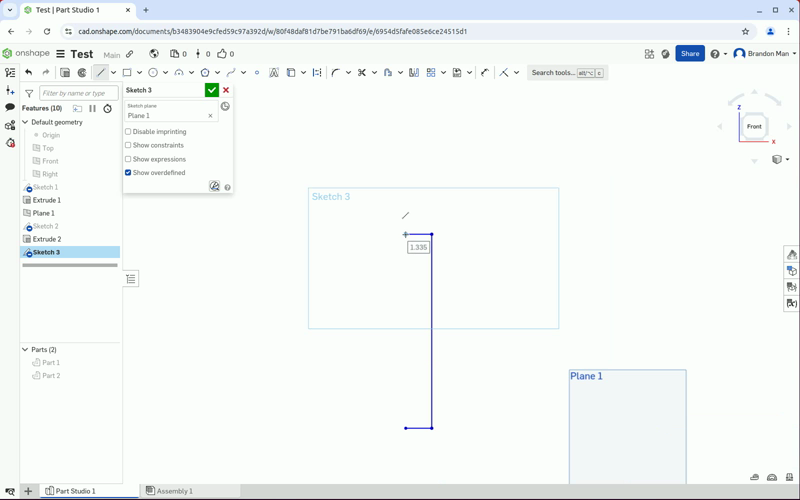
scroll(-6)
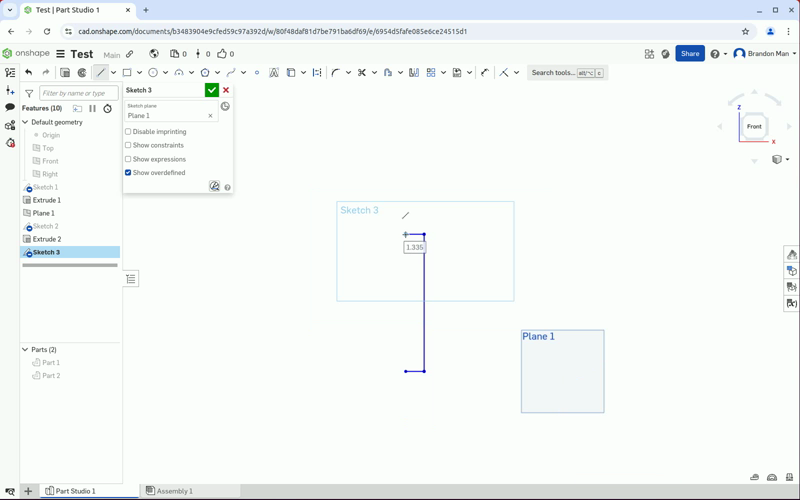
scroll(-6)
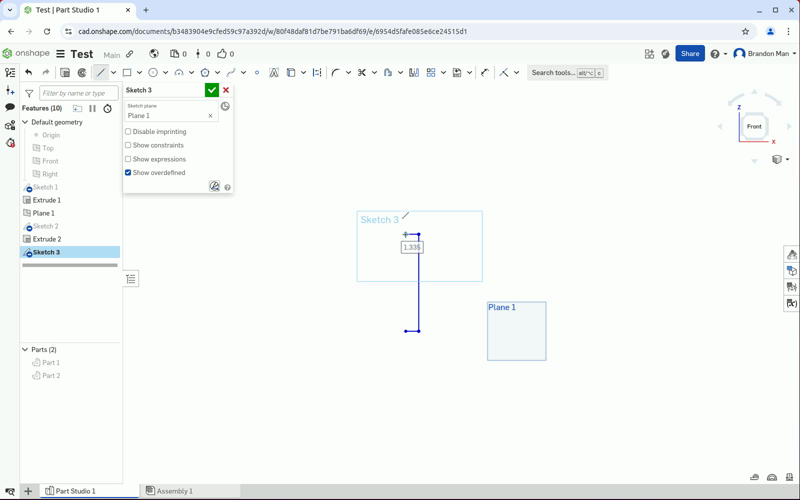
scroll(-6)
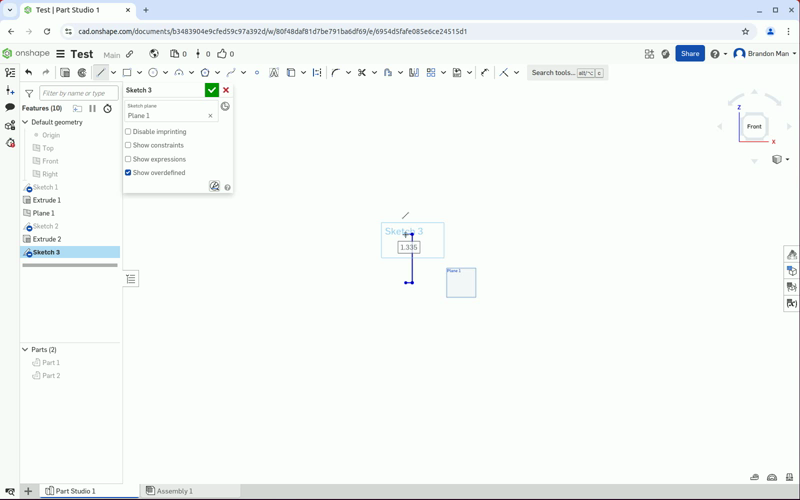
key_up(shift)
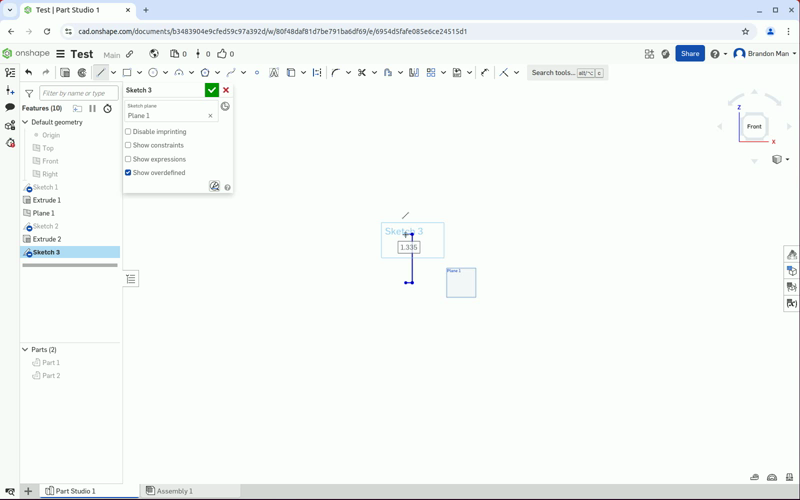
mouse_move(435, 234)
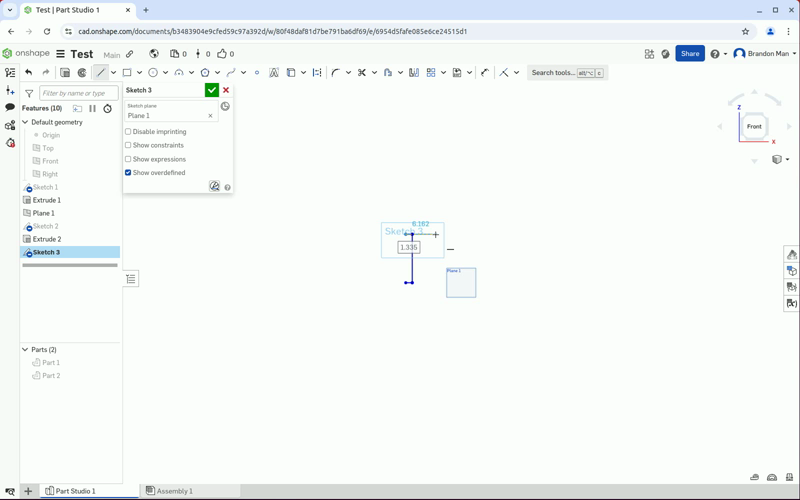
key_down(shift)
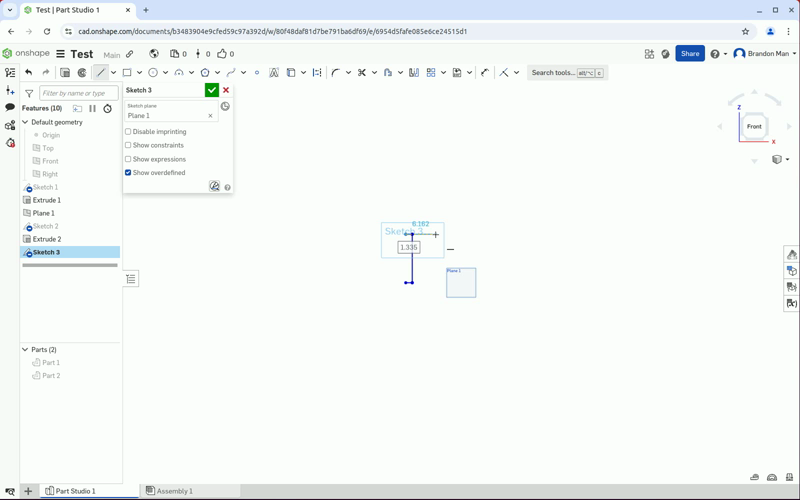
mouse_move(405, 282)
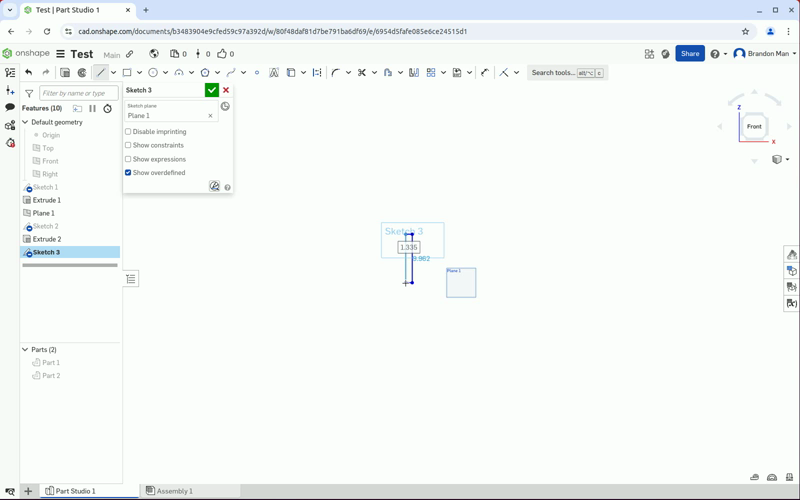
key_up(shift)
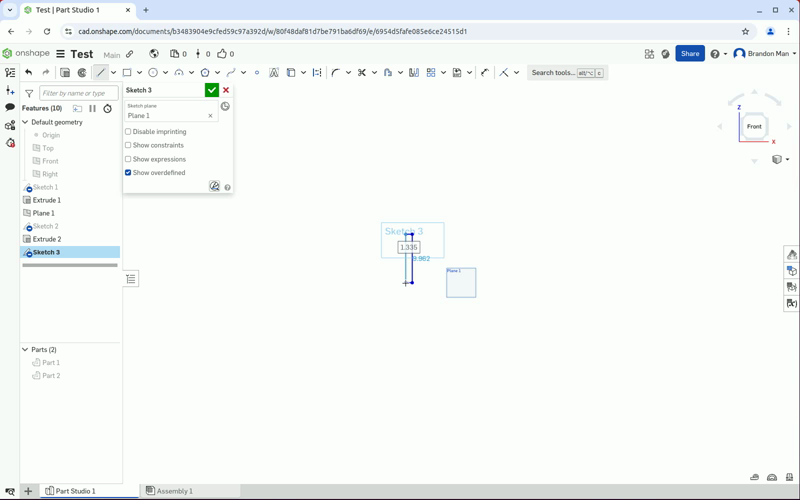
click(405, 282)
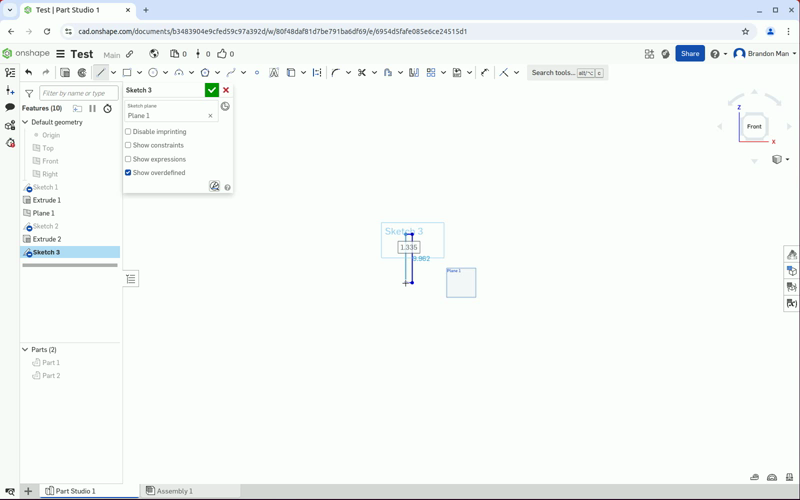
key(esc)
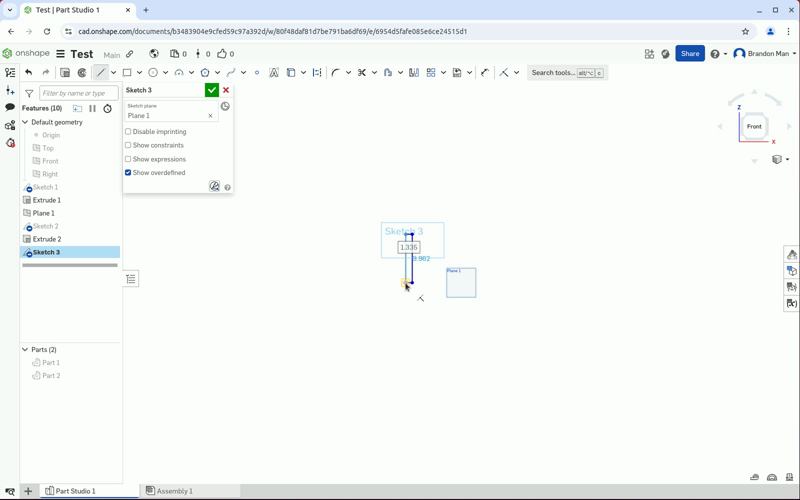
mouse_move(409, 269)
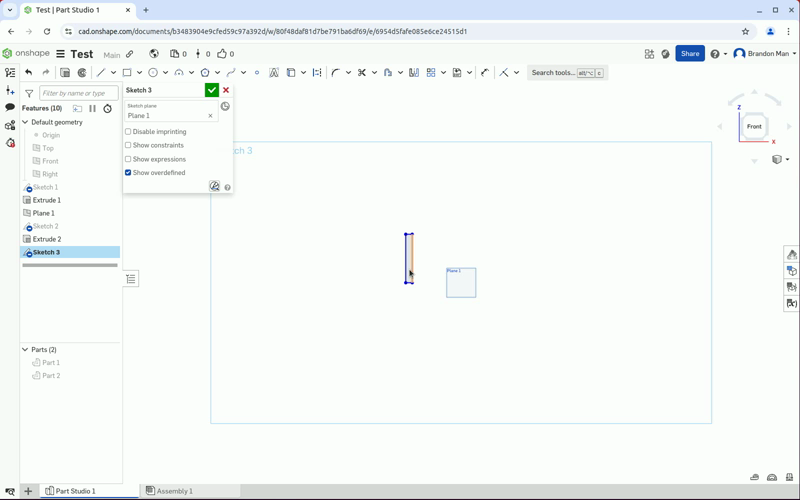
scroll(6)
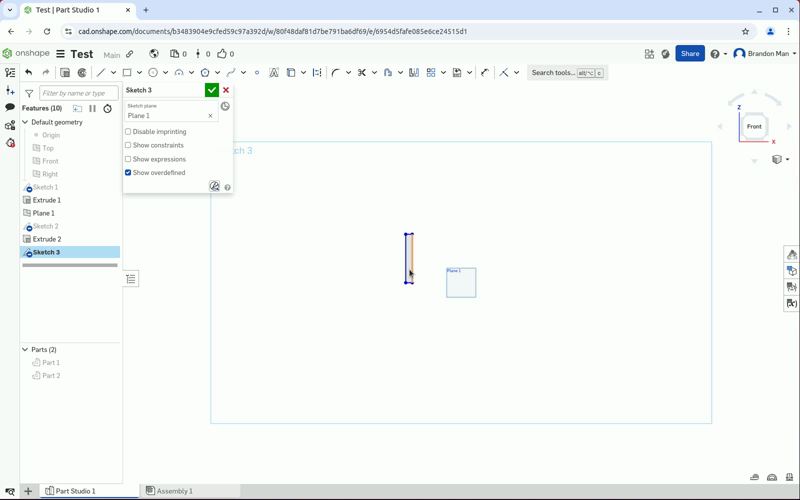
scroll(6)
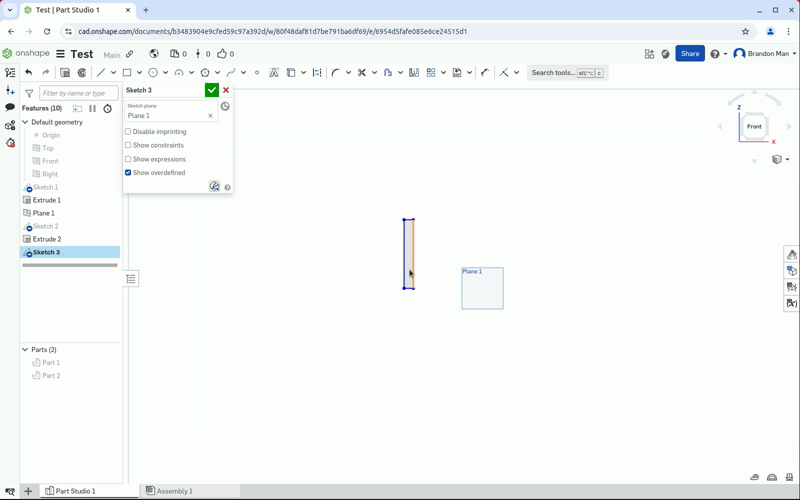
scroll(6)
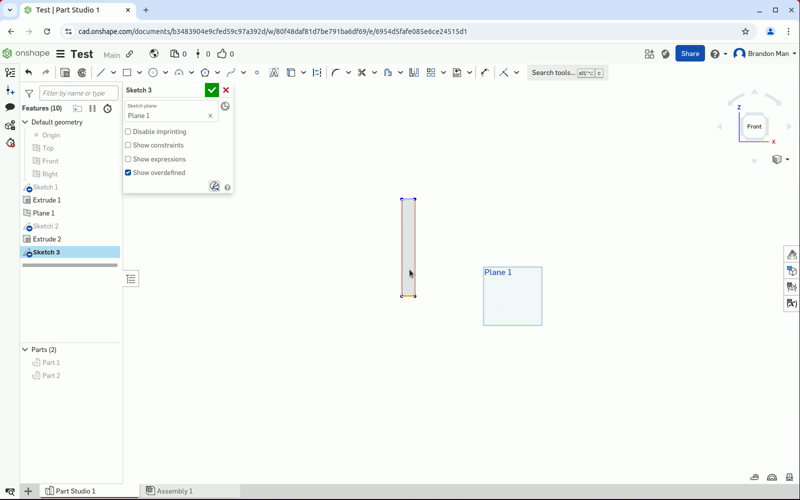
scroll(6)
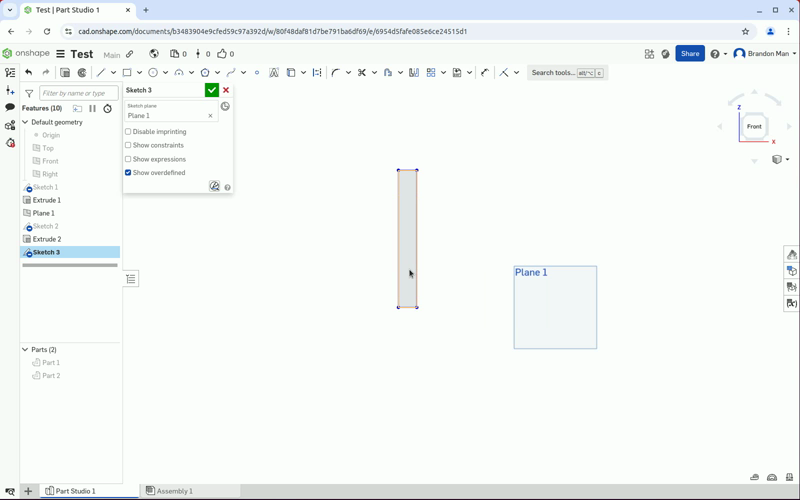
scroll(6)
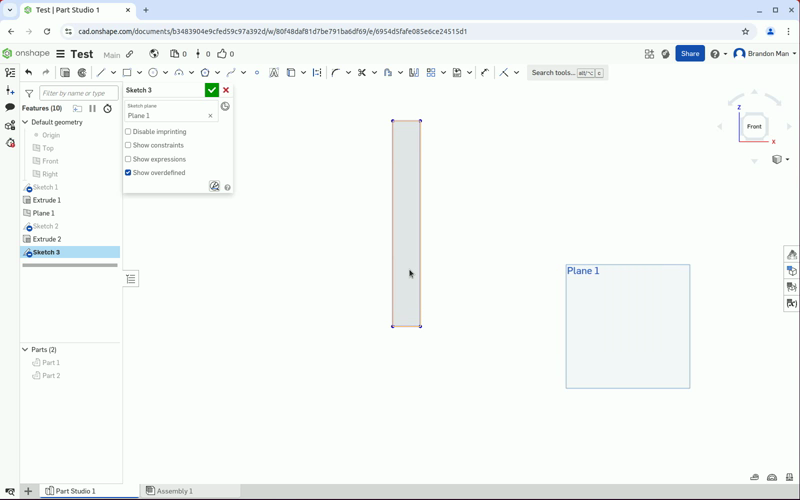
scroll(6)
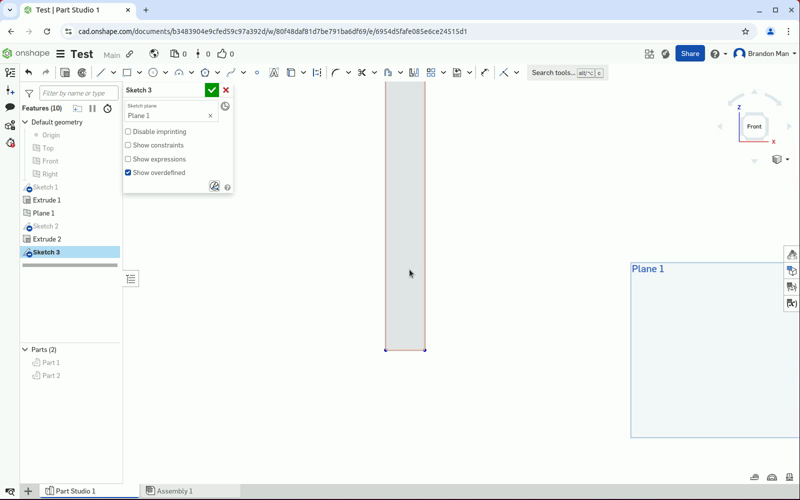
scroll(6)
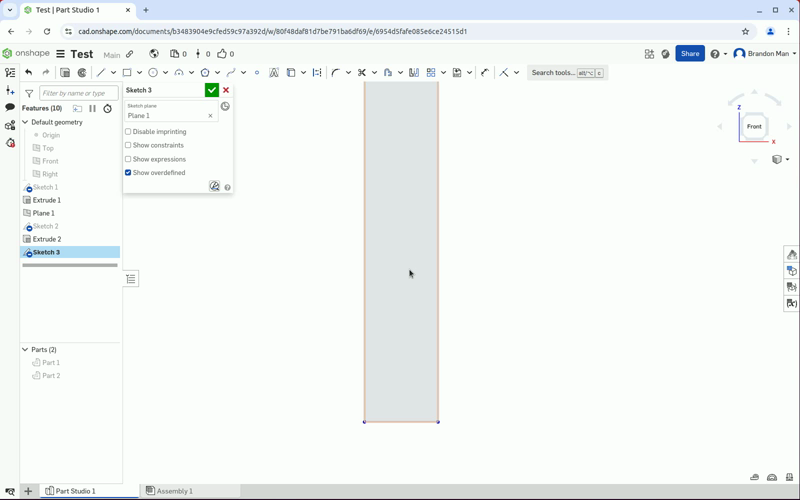
click(409, 269)
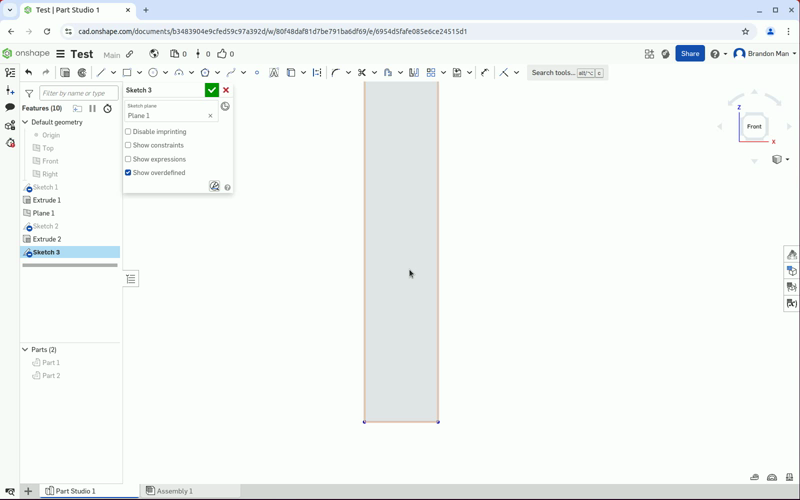
scroll(-6)
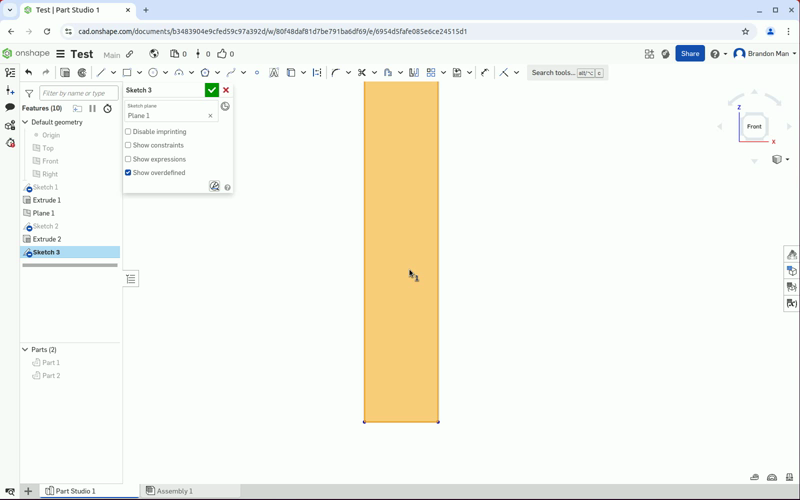
scroll(-6)
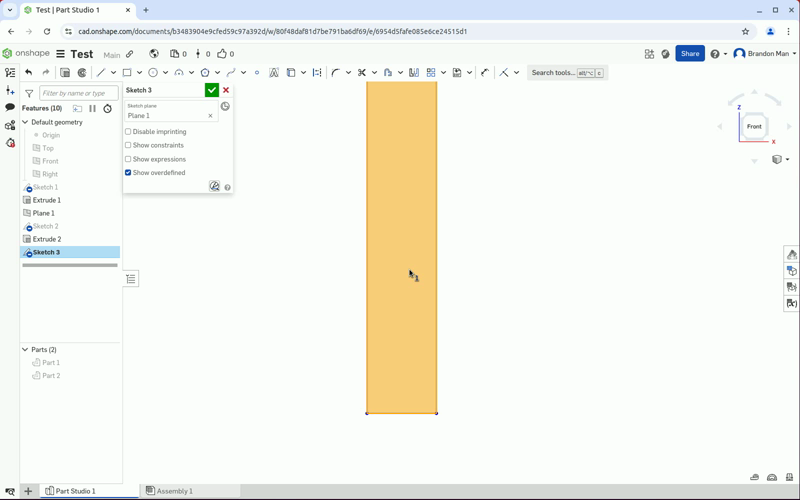
scroll(-6)
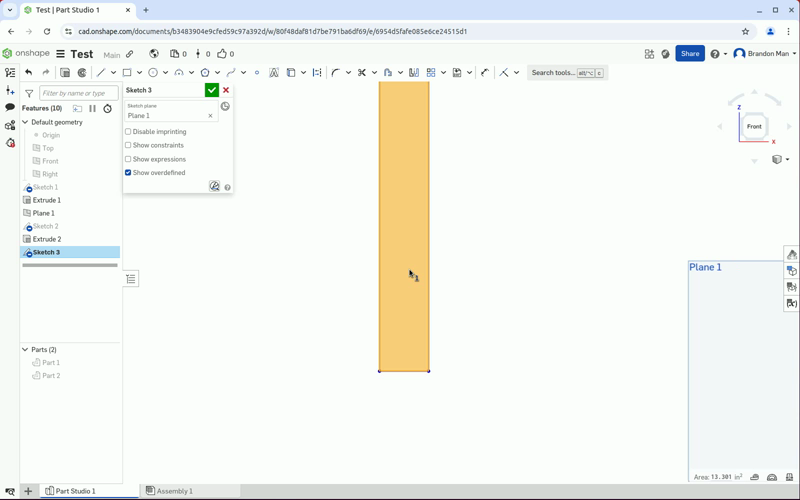
scroll(-6)
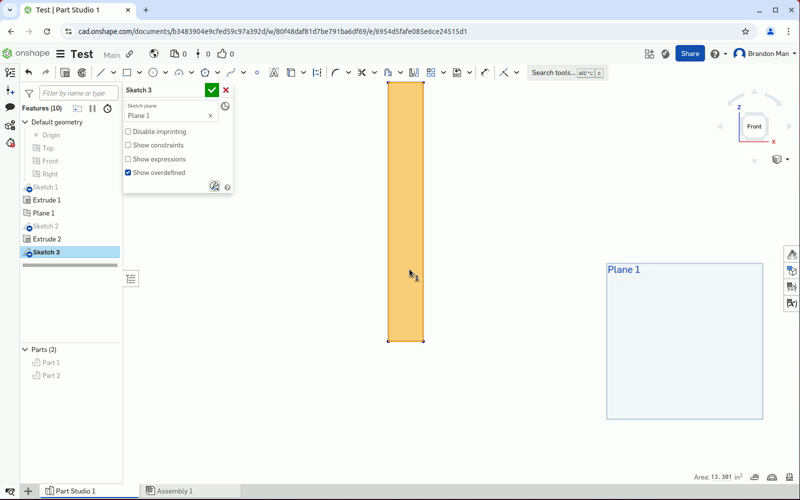
scroll(-6)
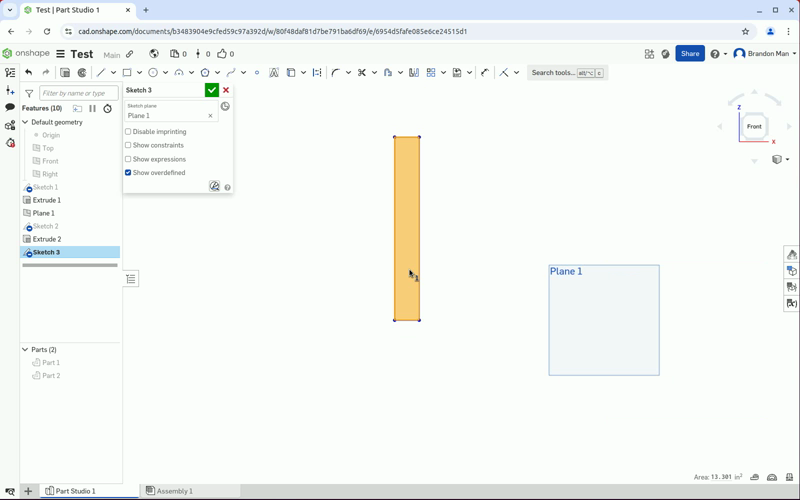
scroll(-6)
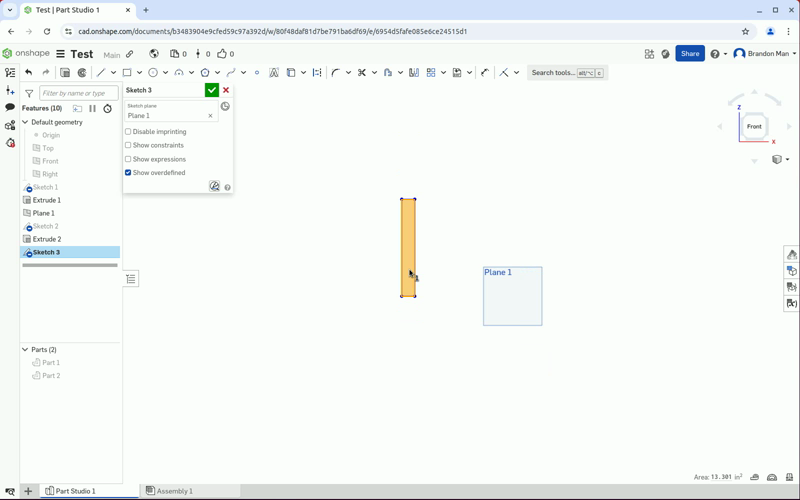
scroll(-6)
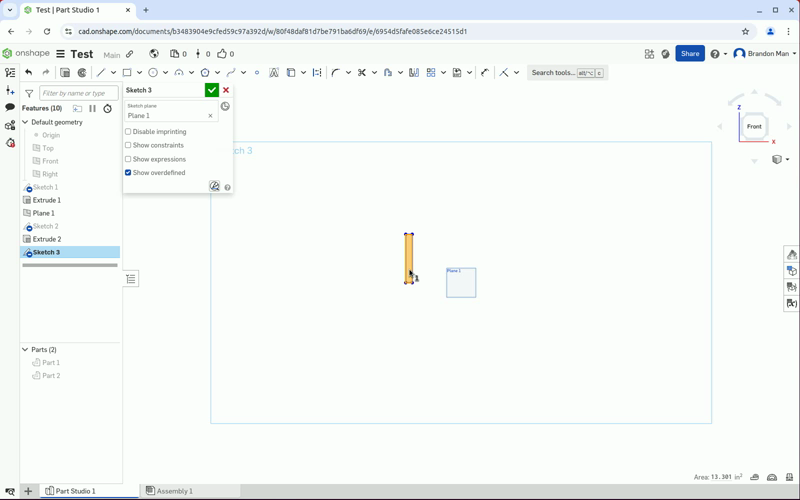
mouse_move(73, 352)
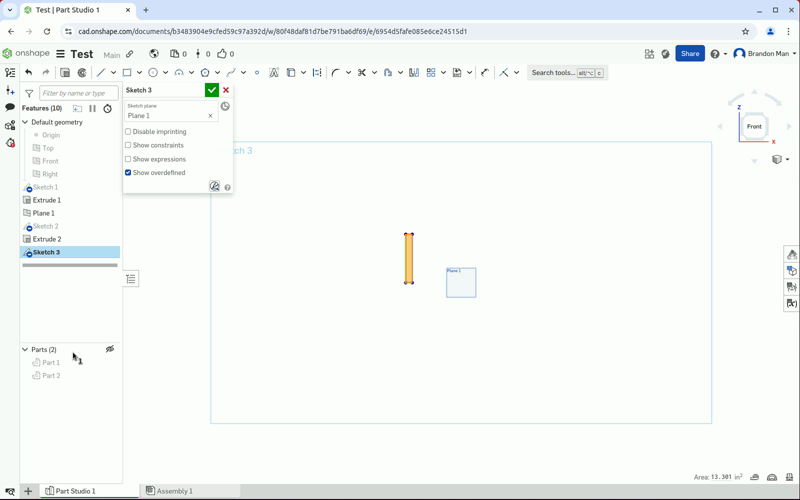
key(shift+y)
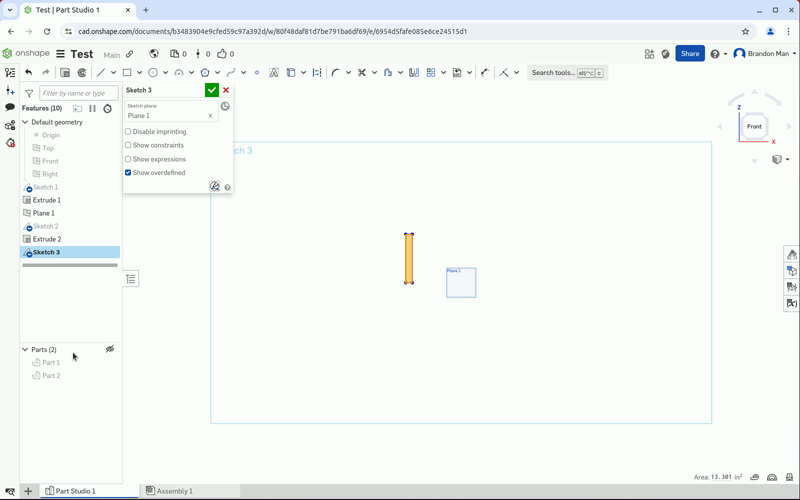
key(shift+e)
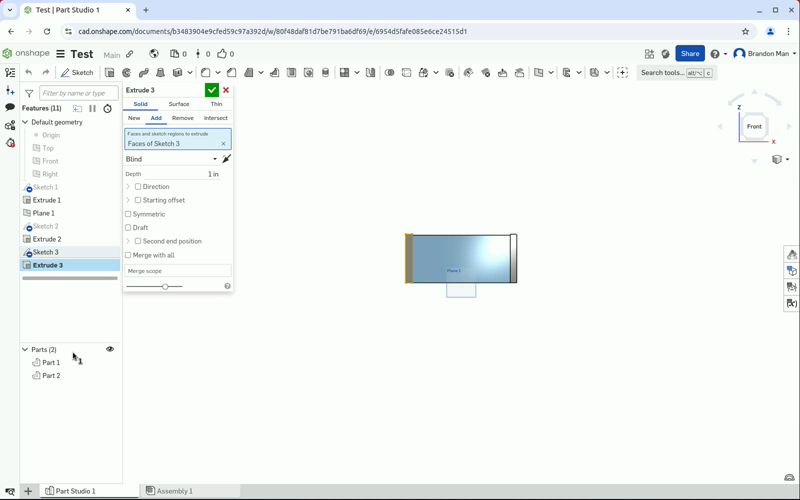
mouse_move(143, 106)
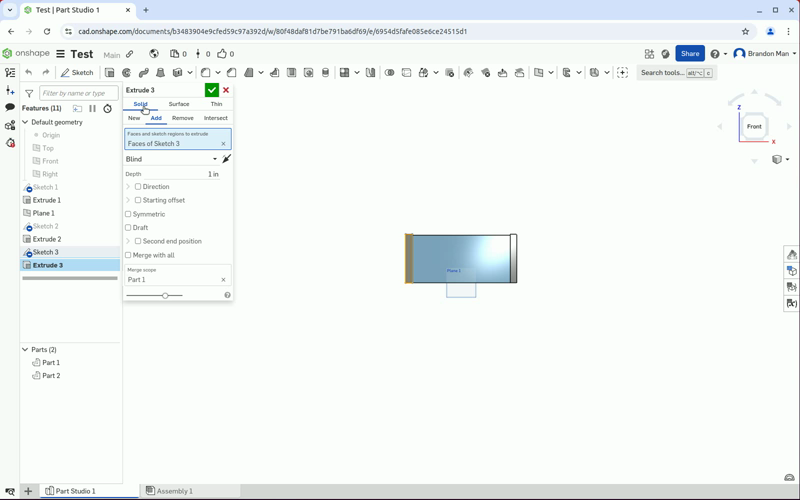
click(143, 106)
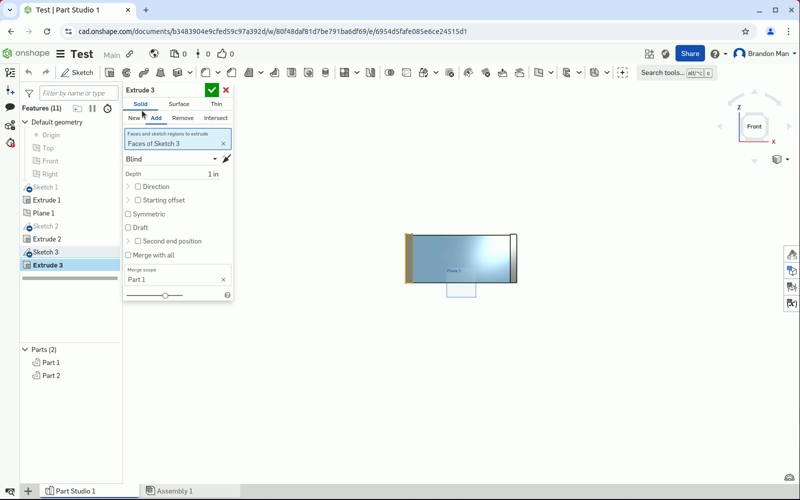
mouse_move(137, 120)
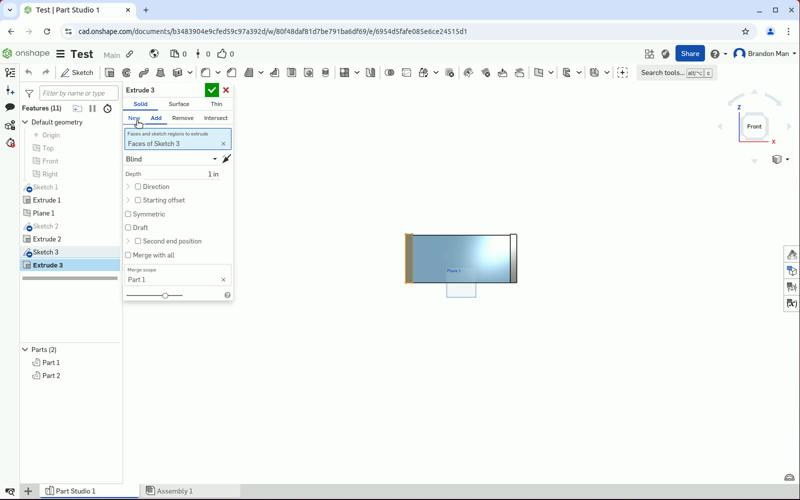
click(137, 120)
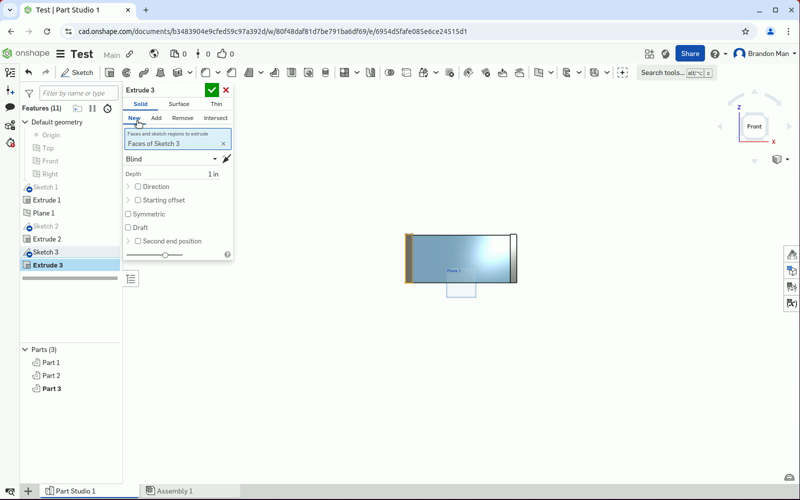
key(tab, 4)
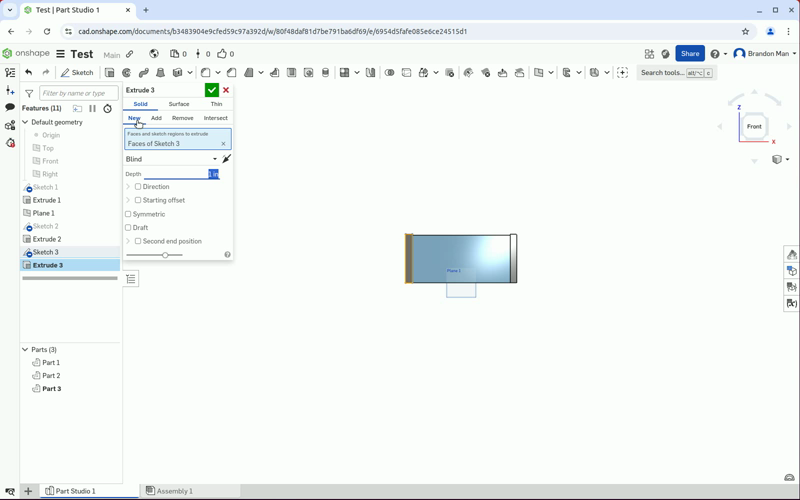
text(-24.312)
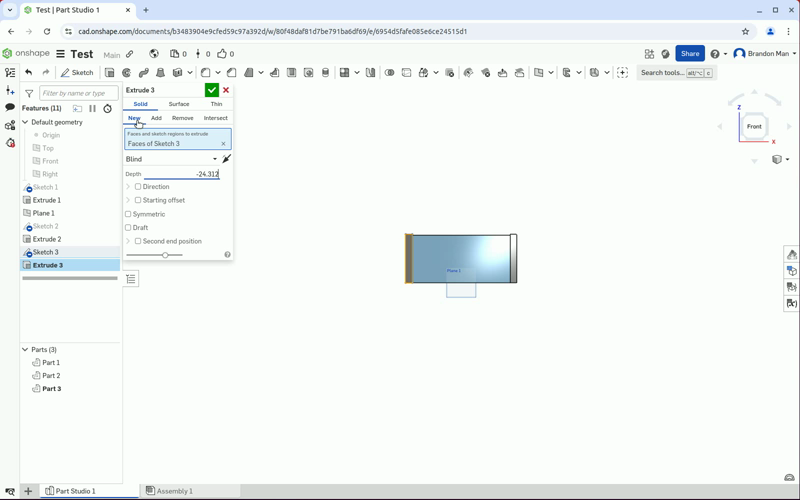
key(enter)
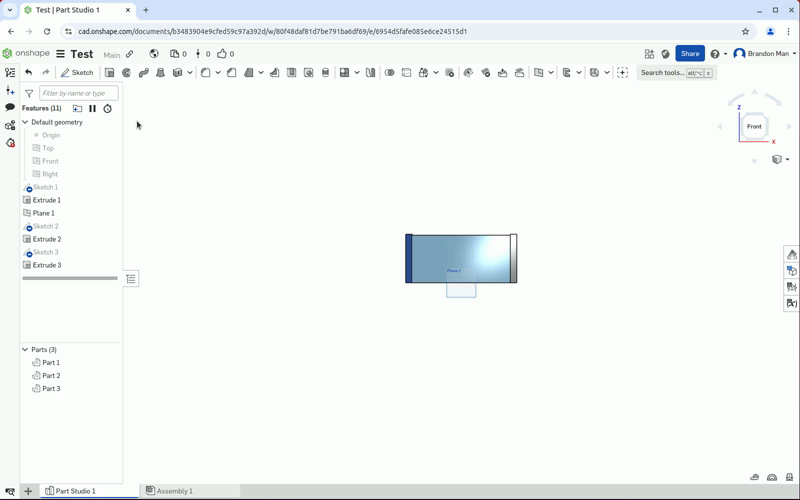
key(shift+h)
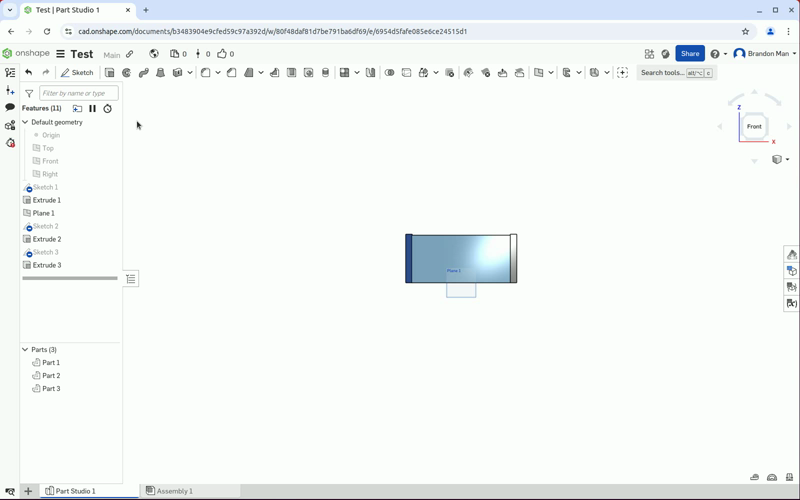
key(shift+h)
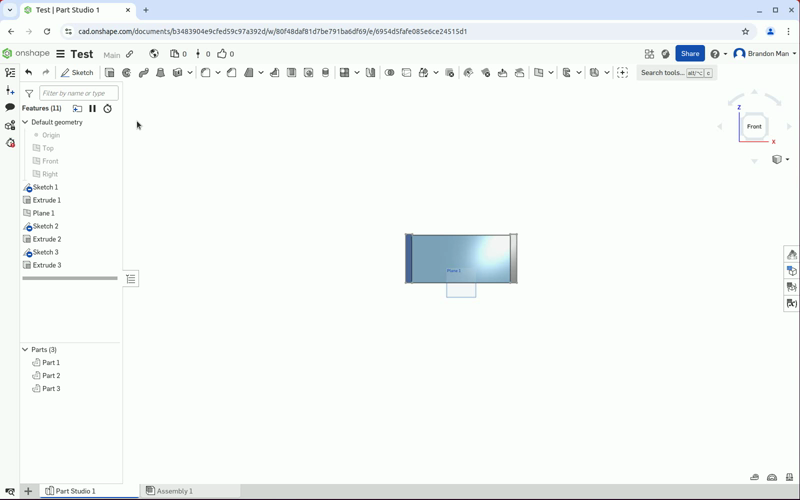
key(shift+7)
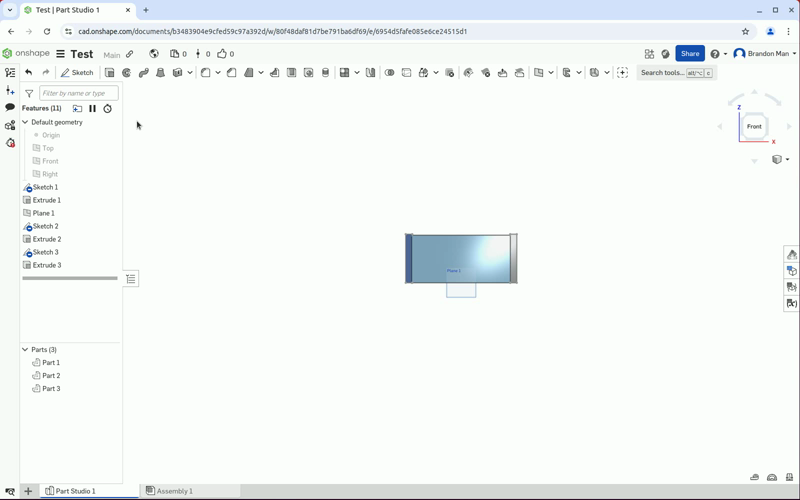
key(left, 2)
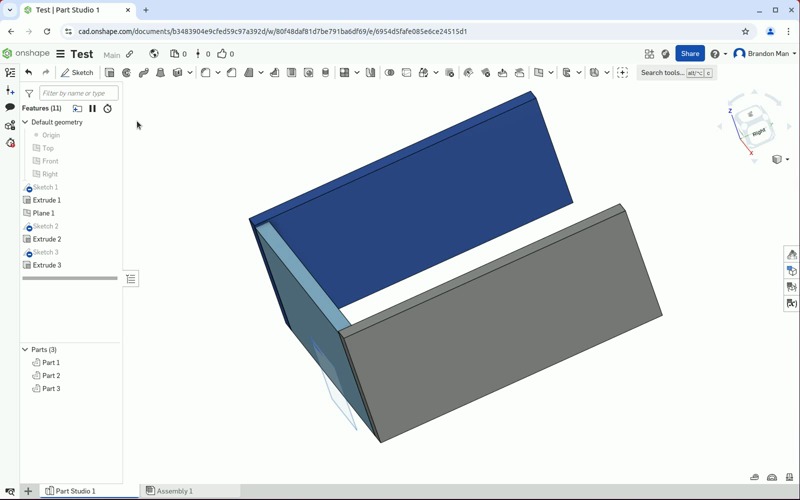
key(down, 2)
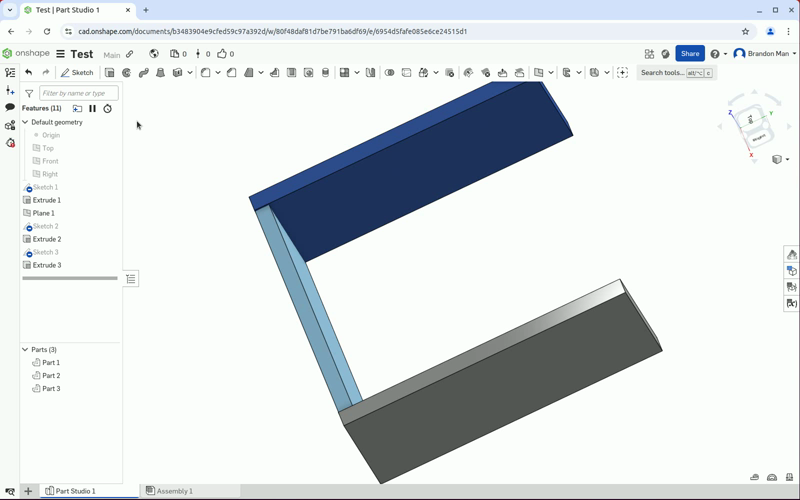
key(up, 2)
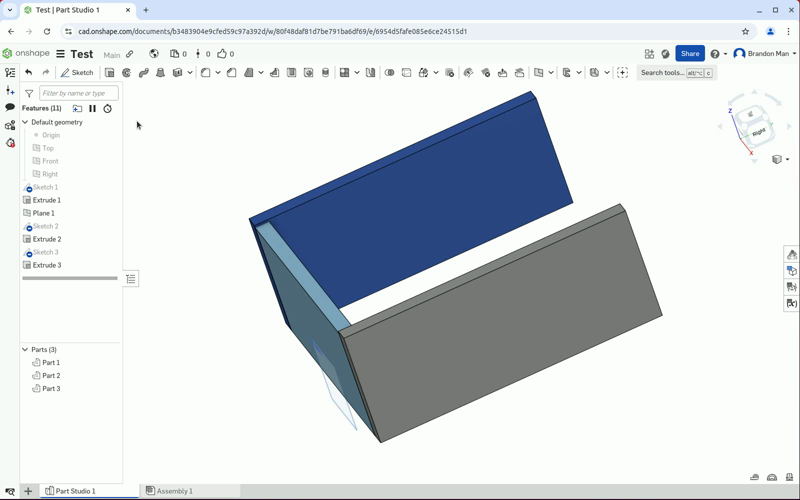
key(right, 2)
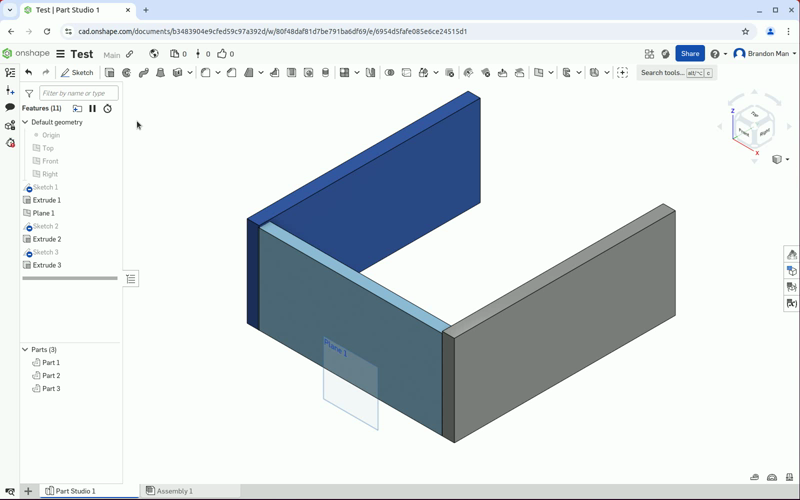
mouse_move(73, 189)
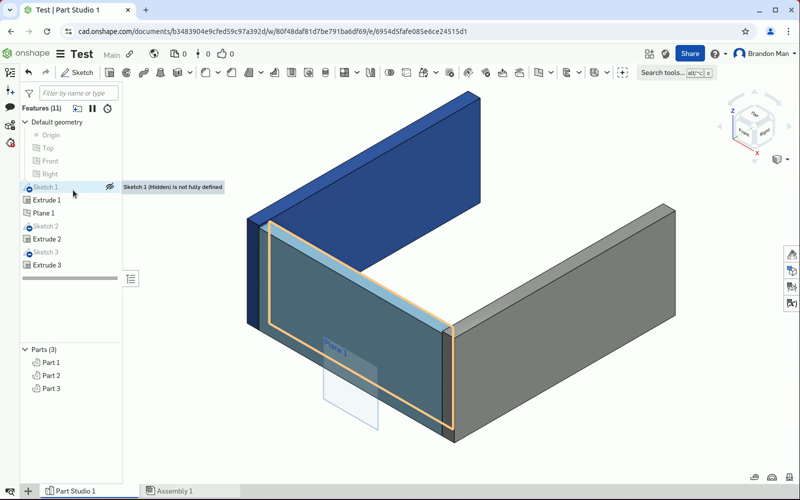
click(73, 189)